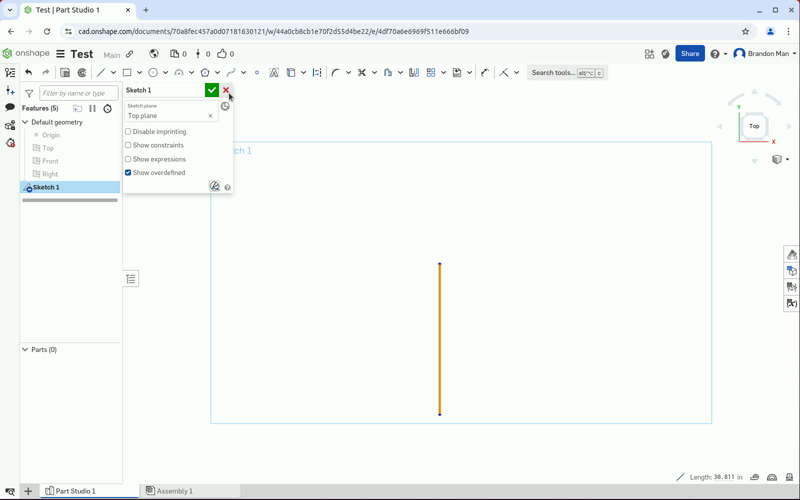
key(shift+h)
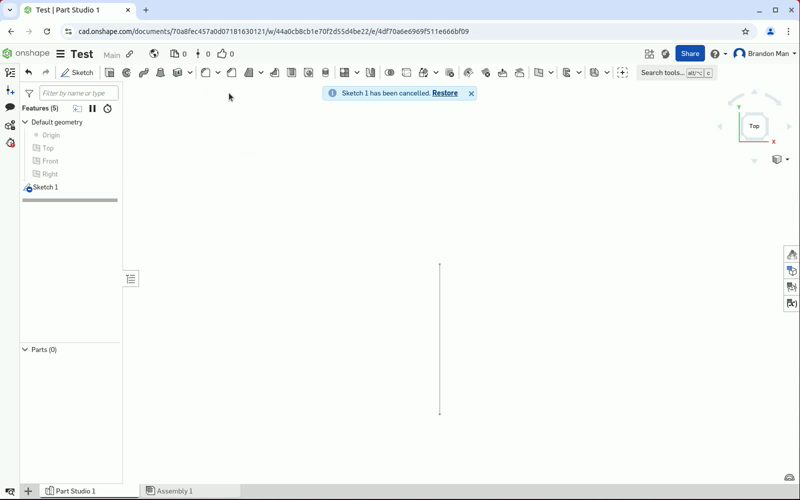
key(shift+s)
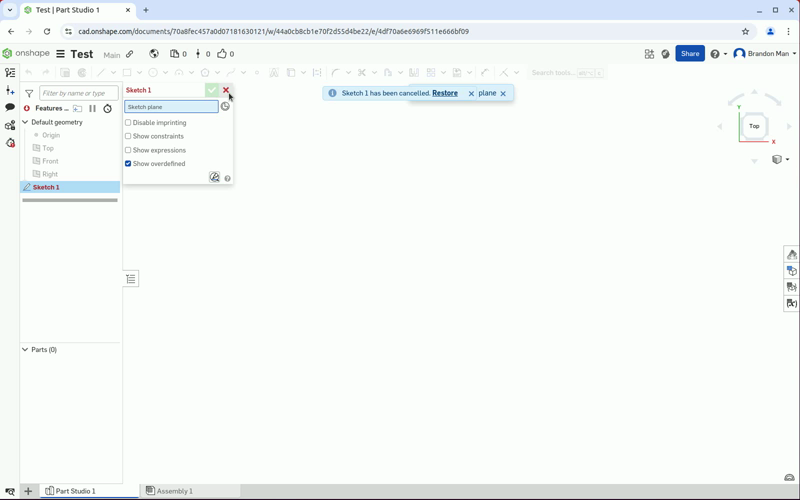
mouse_move(73, 150)
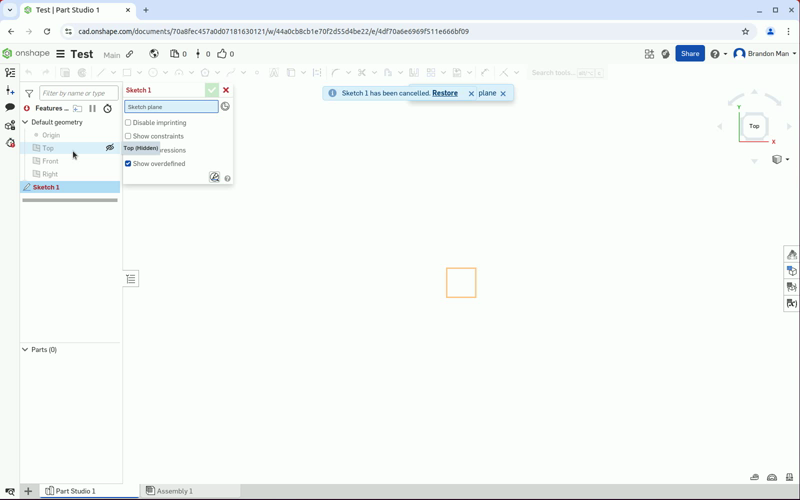
click(73, 150)
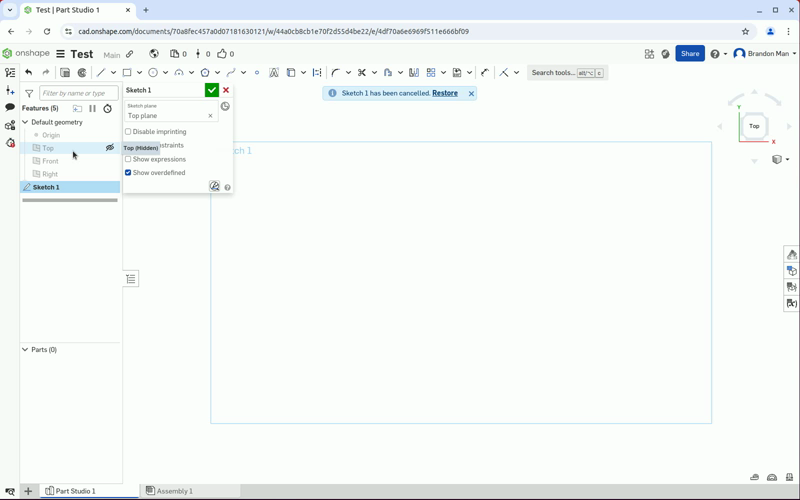
mouse_move(73, 352)
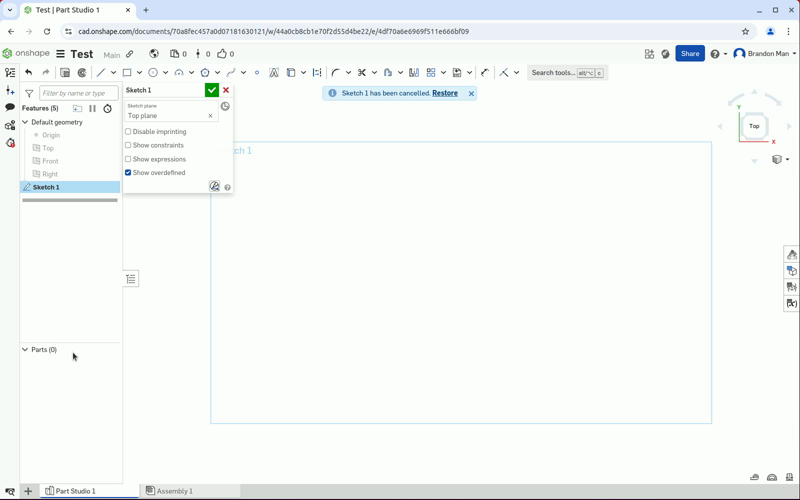
key(y)
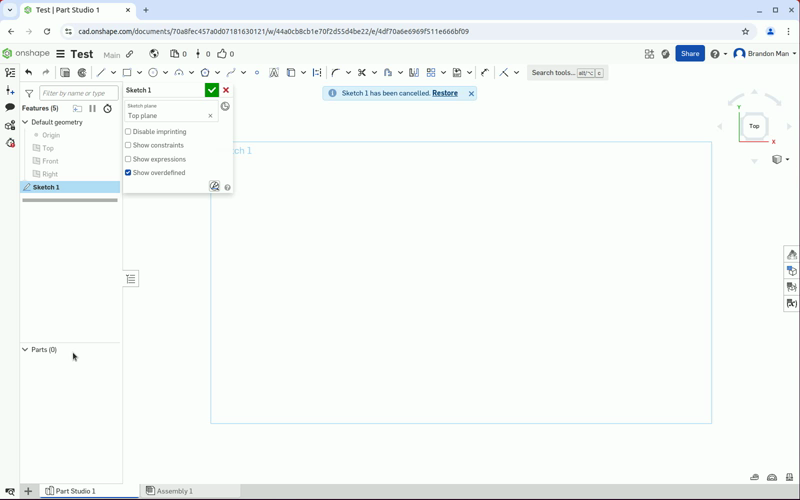
key(l)
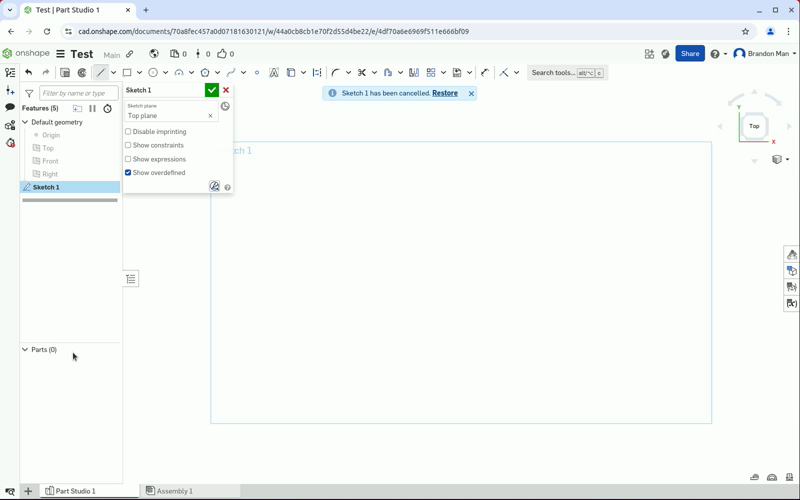
key_down(shift)
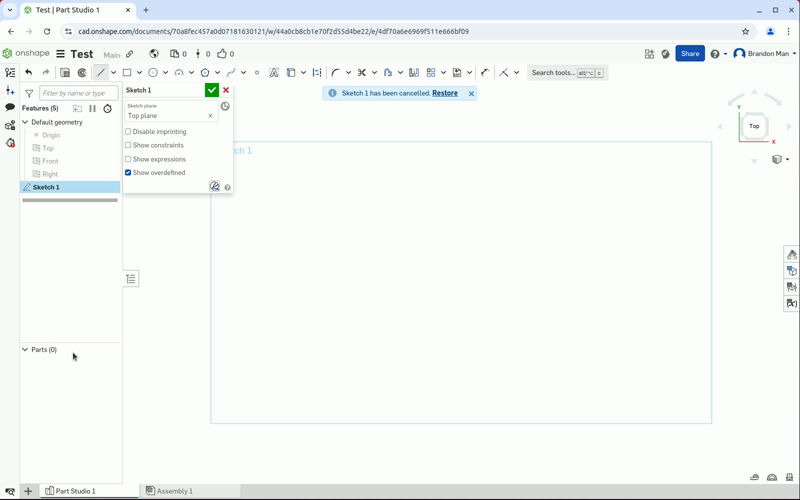
mouse_move(348, 282)
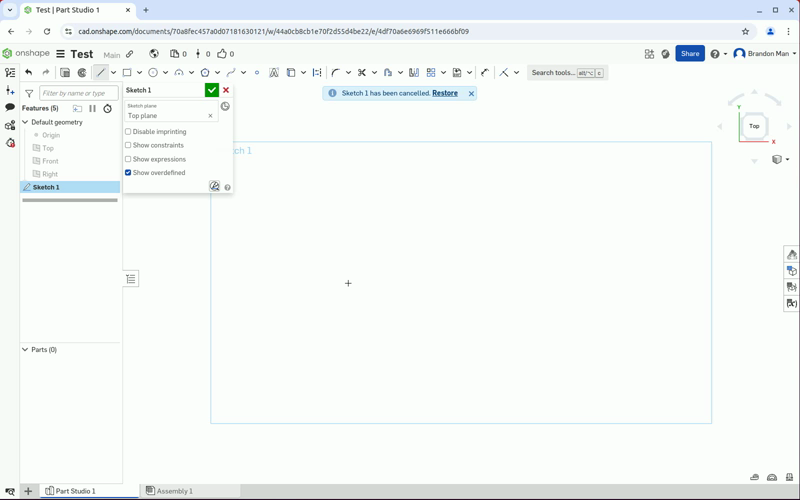
click(348, 282)
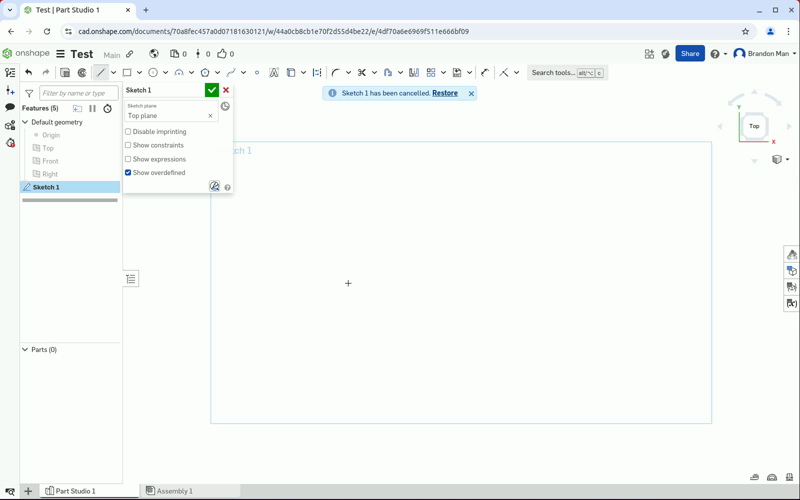
key_up(shift)
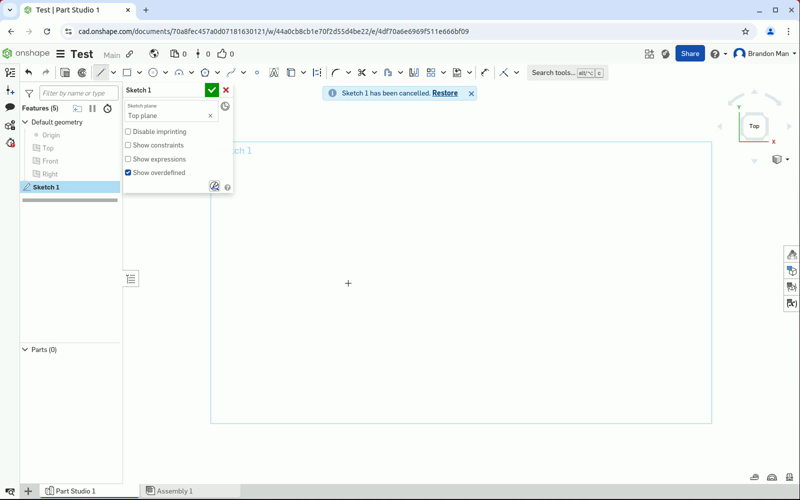
key_down(shift)
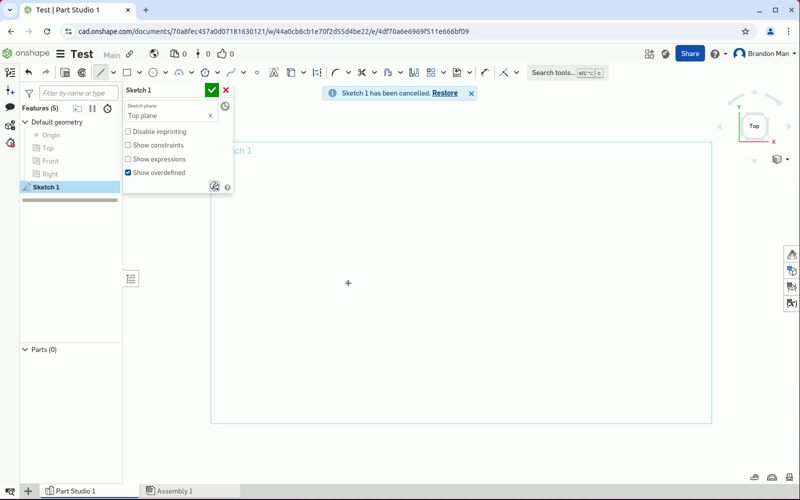
mouse_move(460, 282)
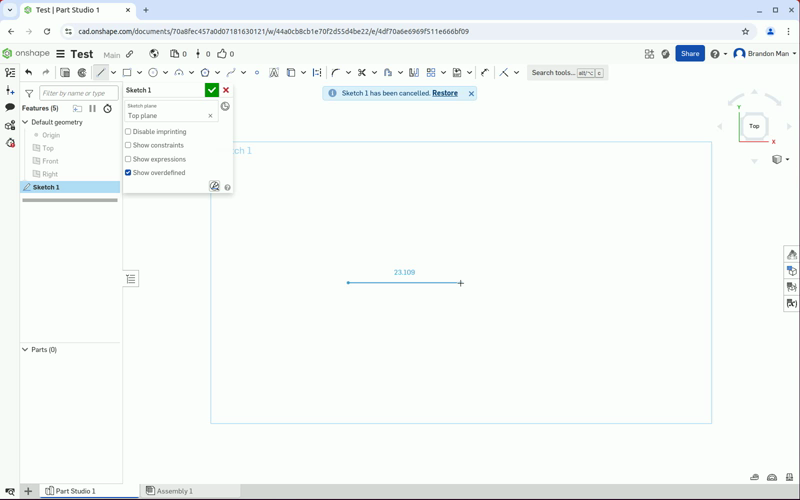
click(460, 282)
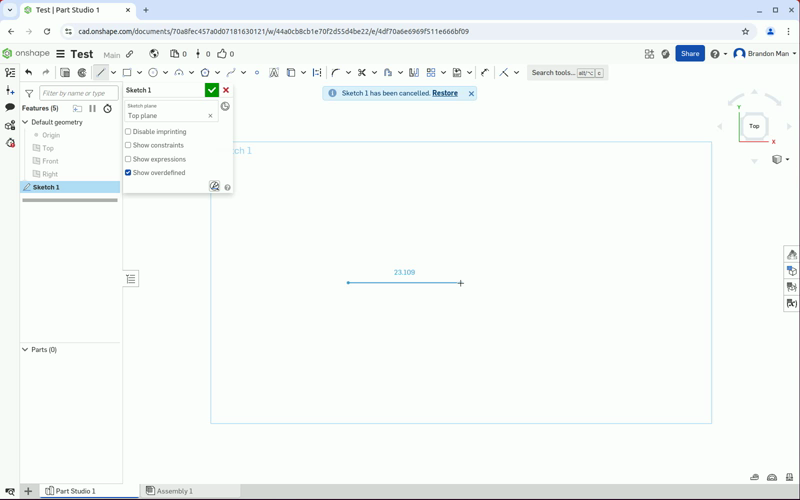
key_up(shift)
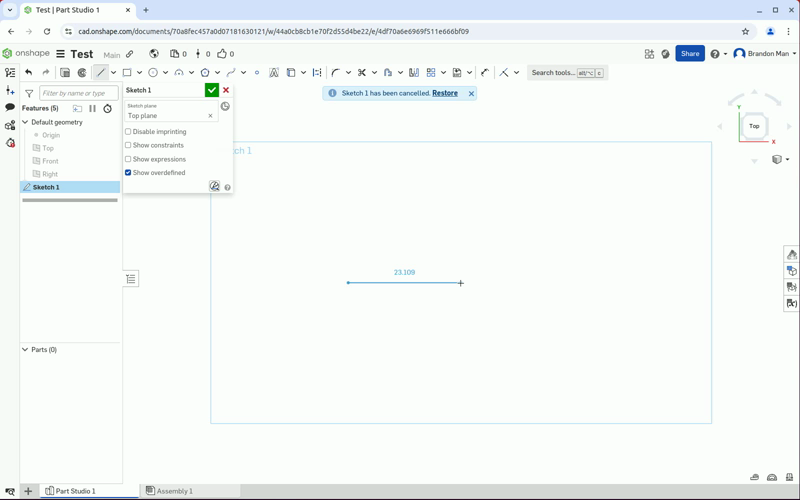
key_down(shift)
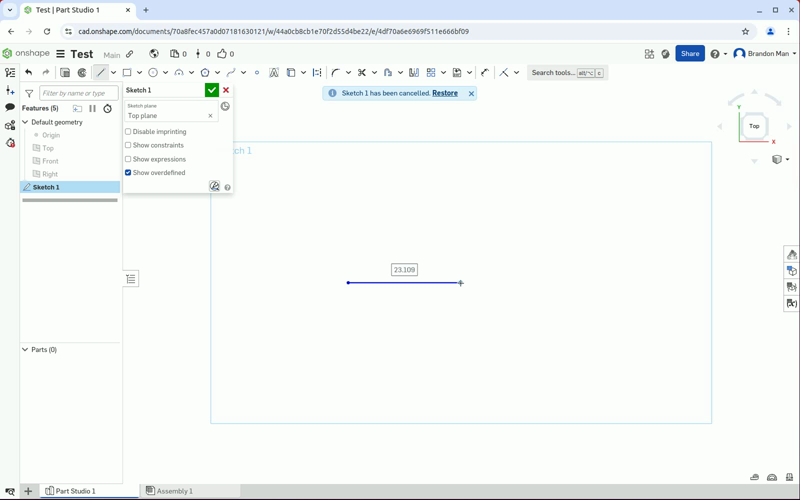
mouse_move(490, 282)
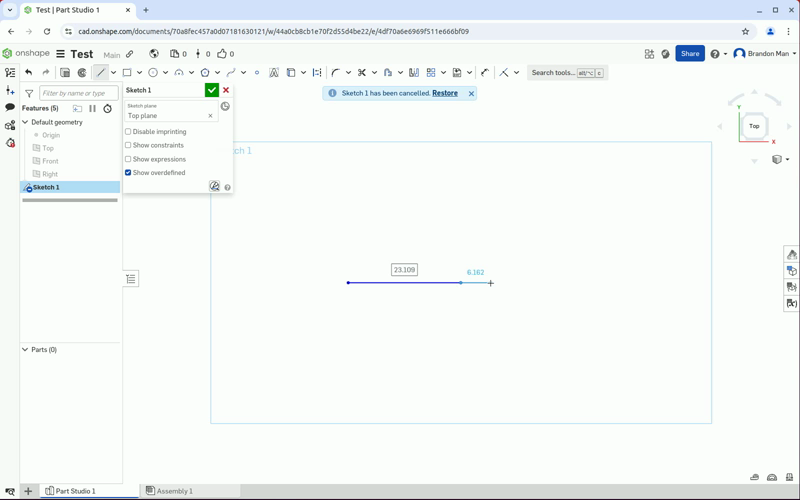
mouse_move(460, 228)
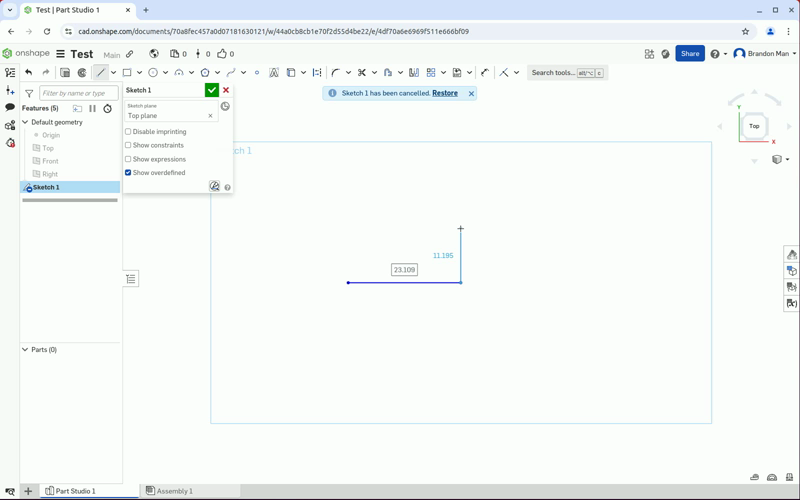
click(460, 228)
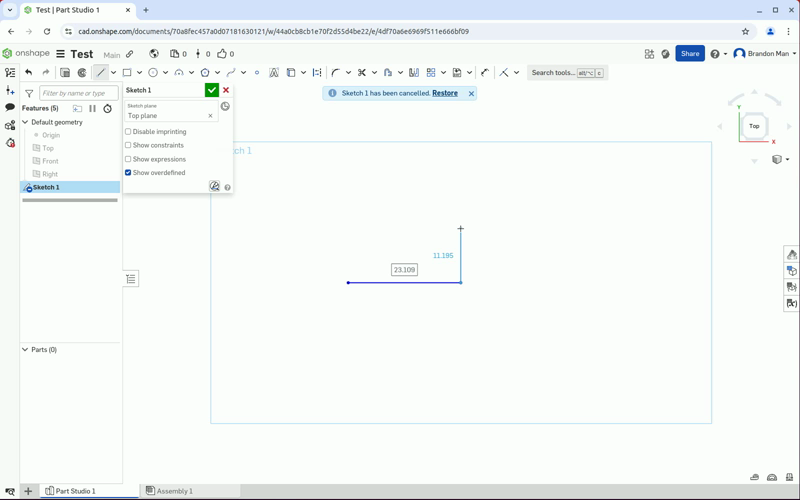
key_up(shift)
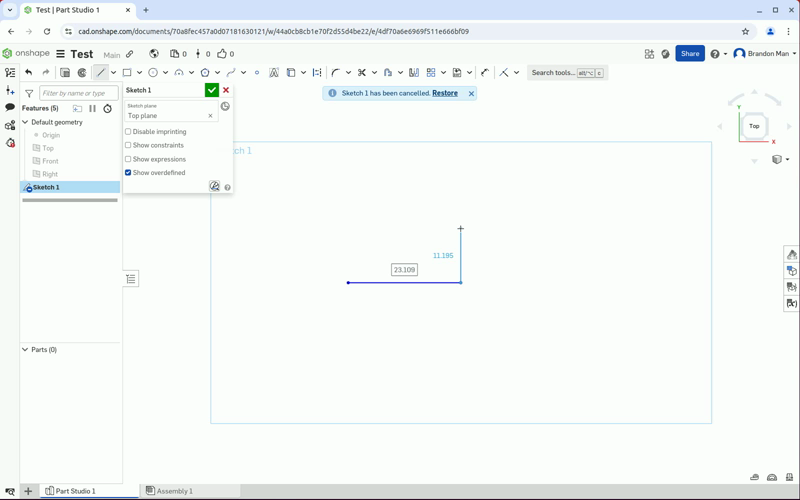
key_down(shift)
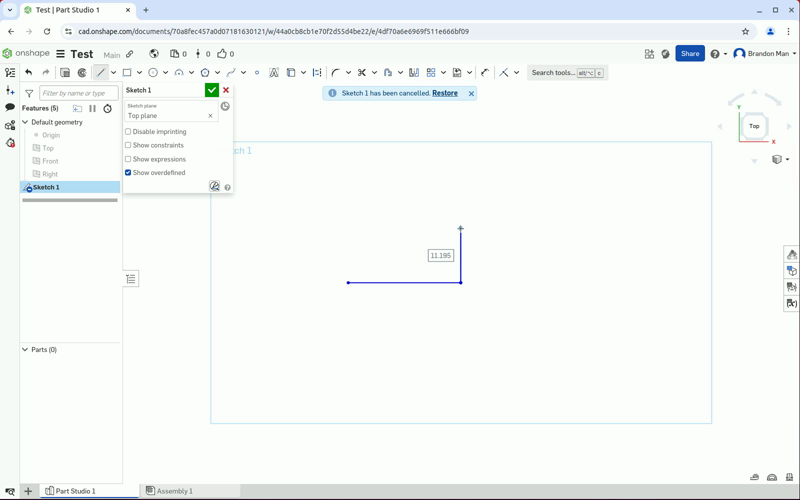
mouse_move(348, 228)
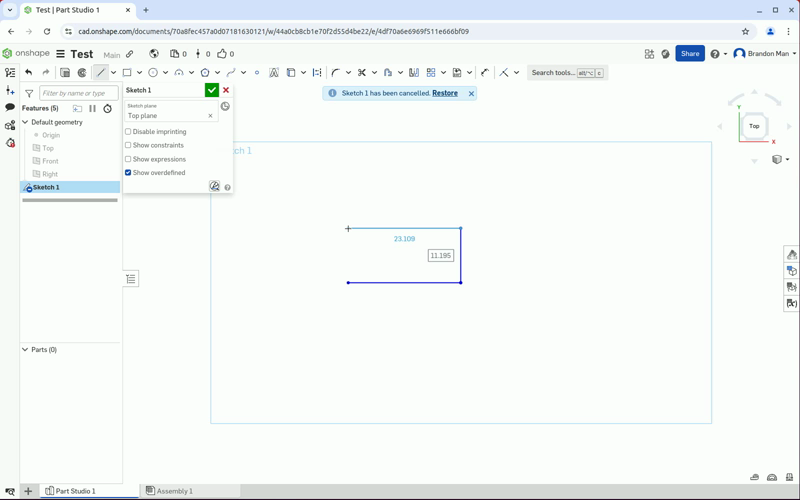
click(348, 228)
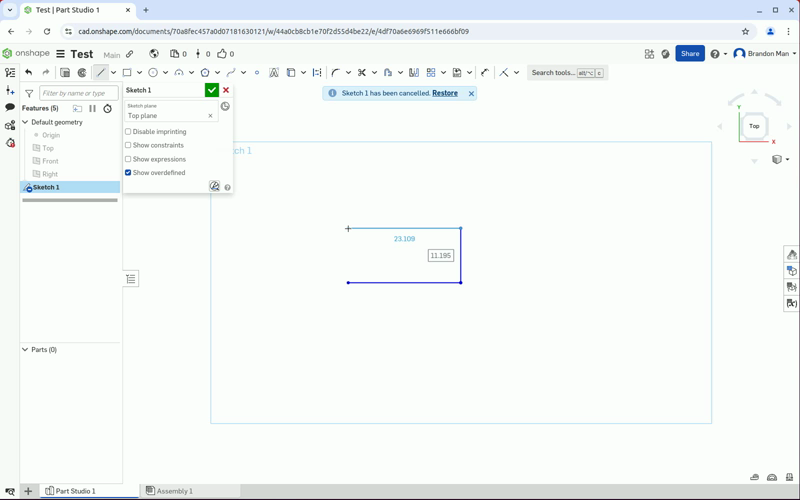
key_up(shift)
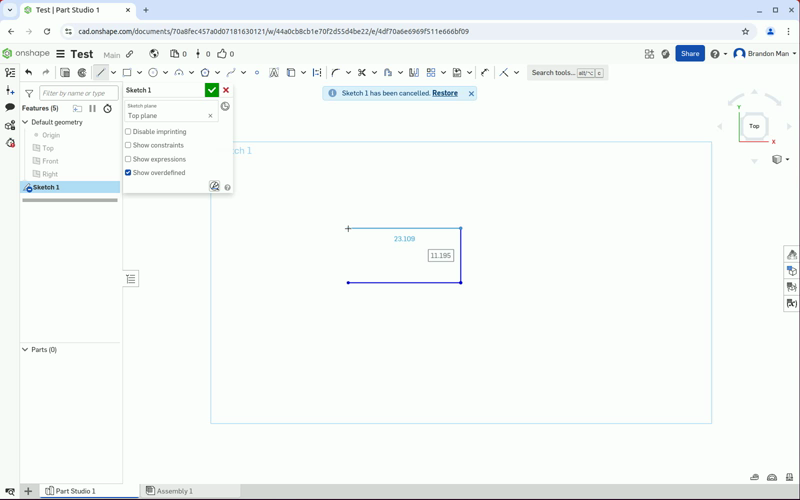
mouse_move(378, 228)
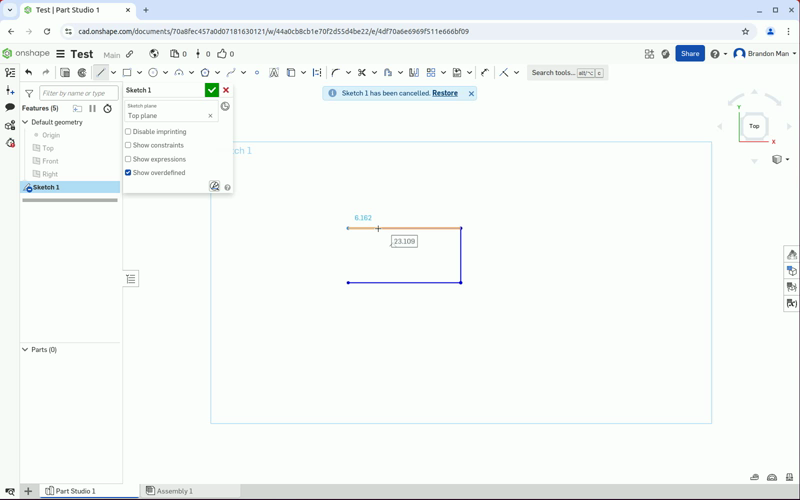
key_down(shift)
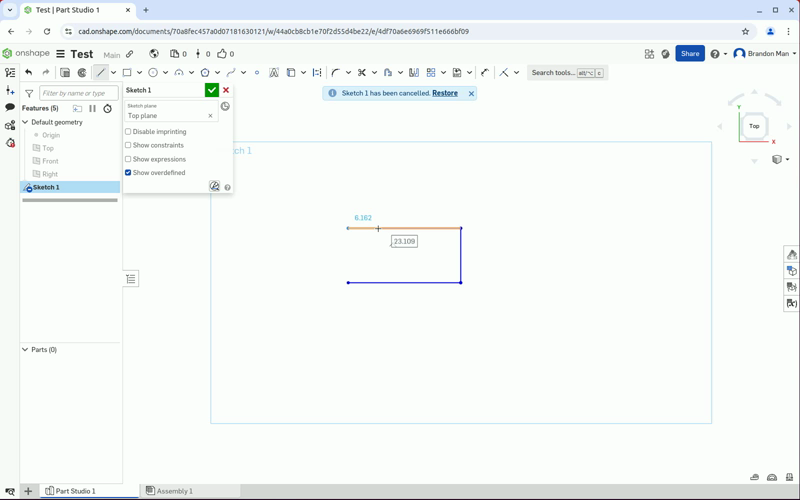
mouse_move(348, 282)
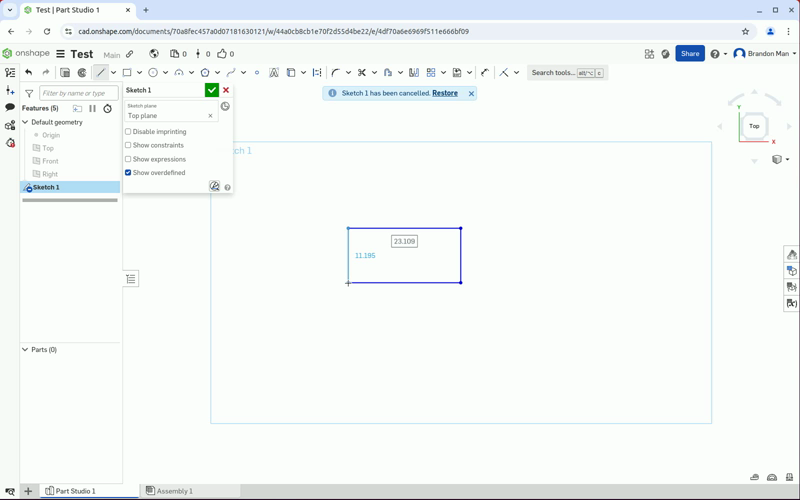
key_up(shift)
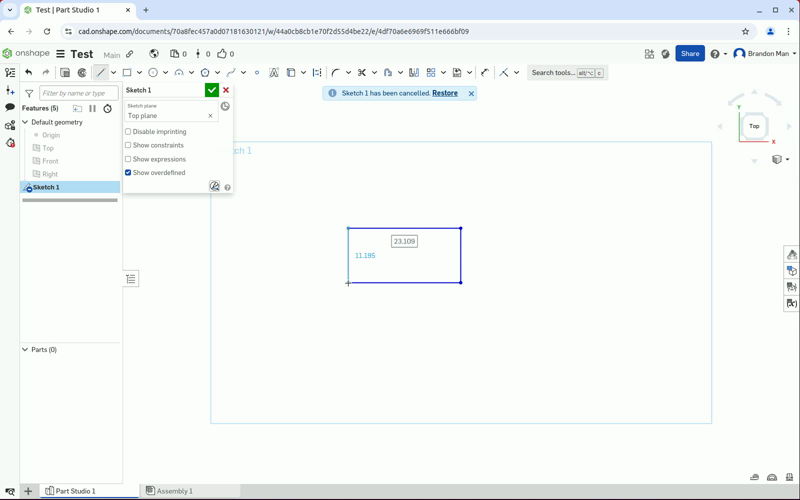
click(348, 282)
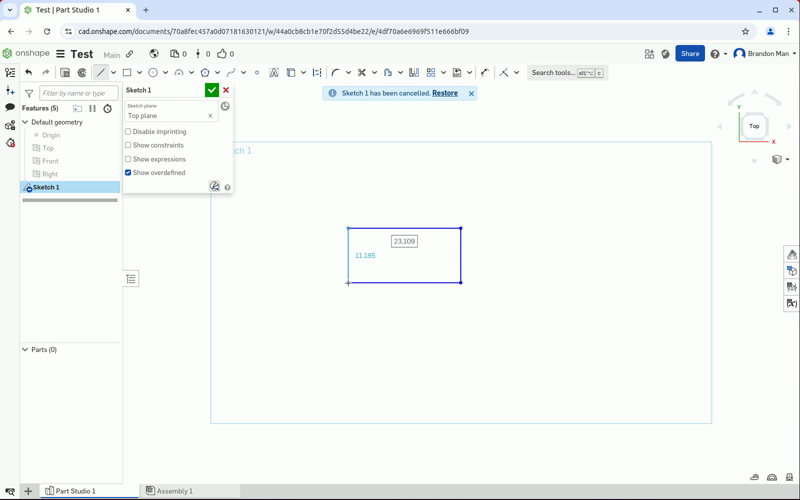
key(esc)
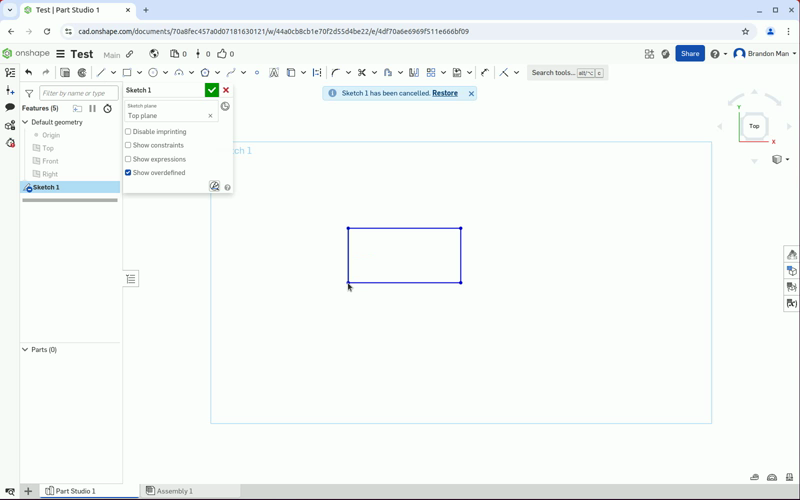
key(l)
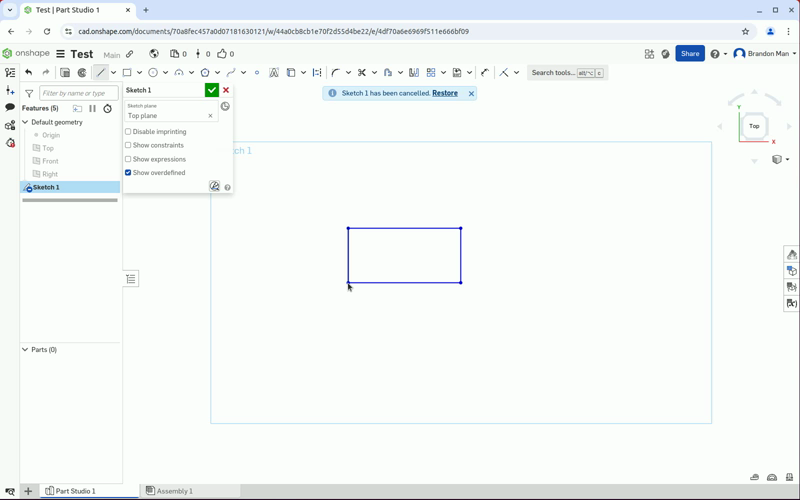
key_down(shift)
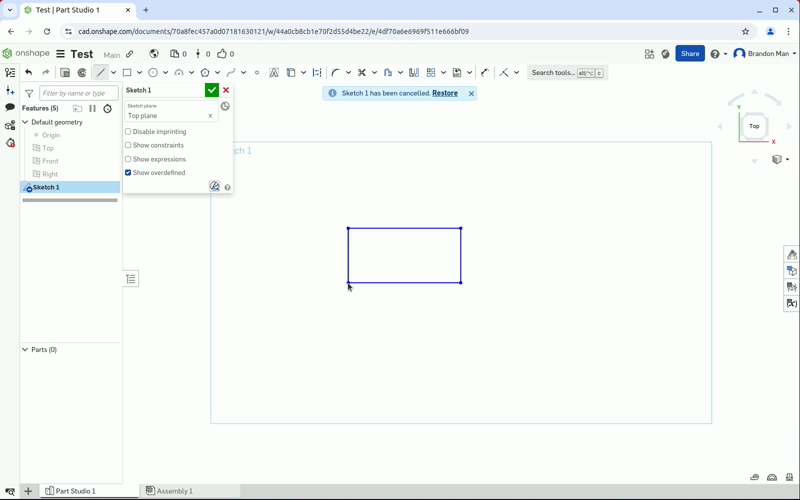
mouse_move(349, 281)
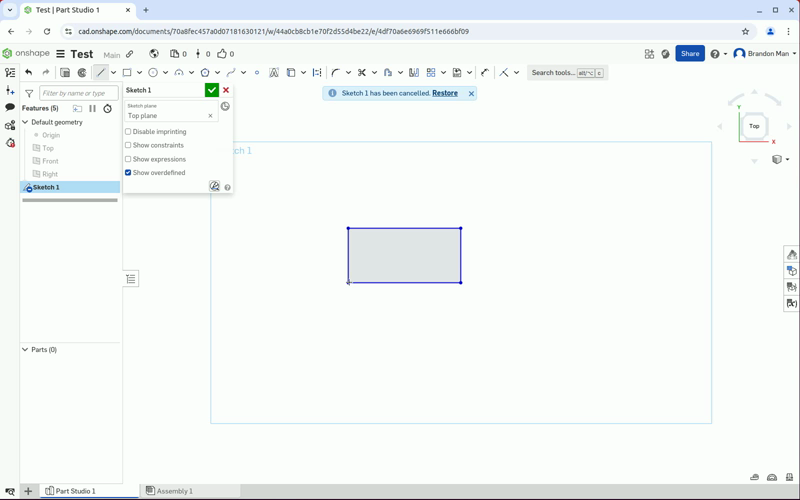
scroll(6)
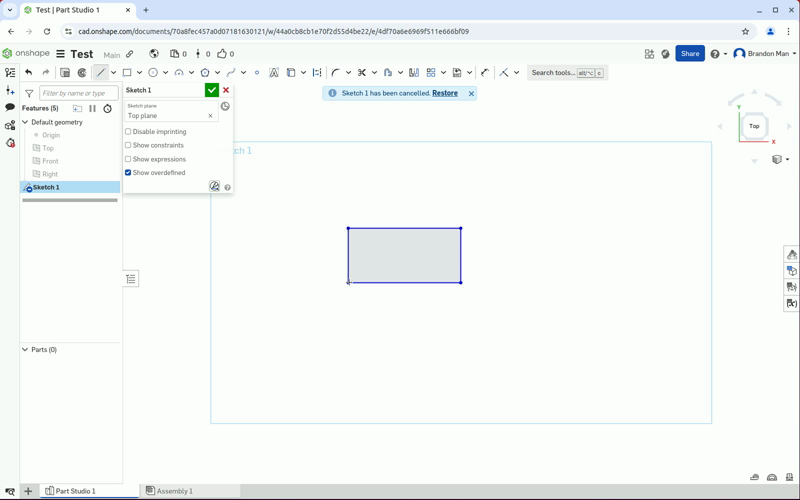
scroll(6)
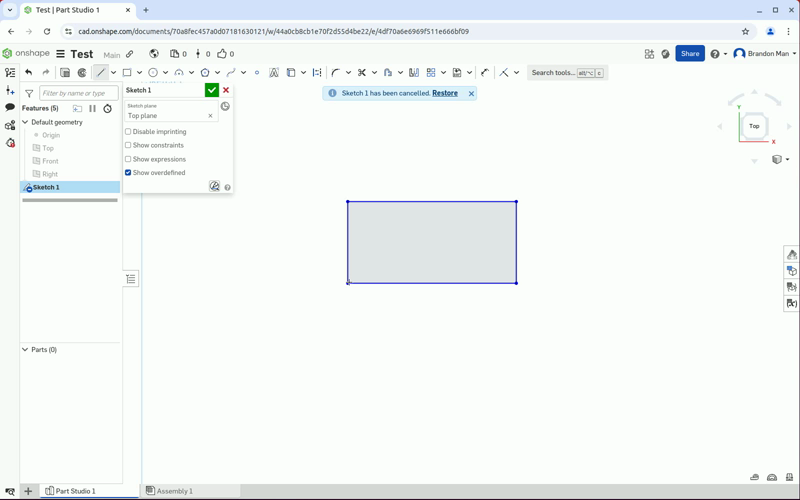
scroll(6)
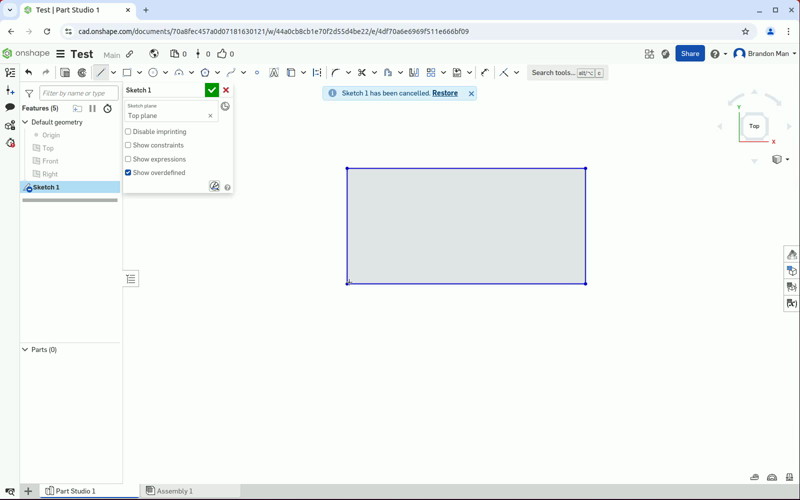
scroll(6)
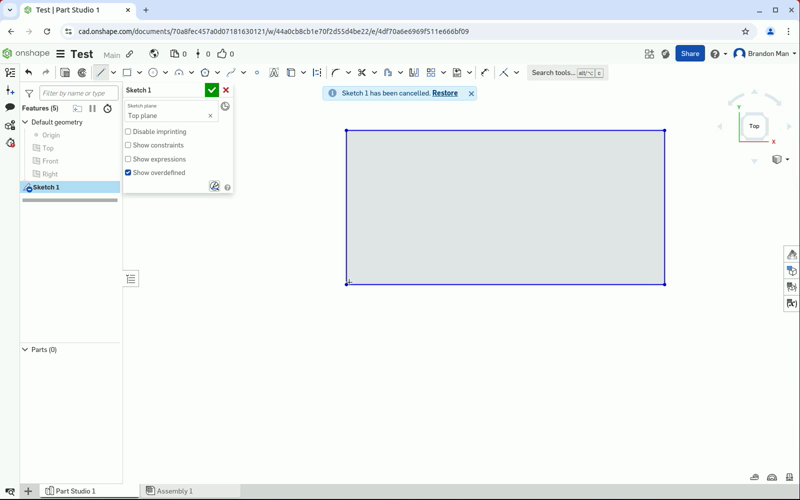
scroll(6)
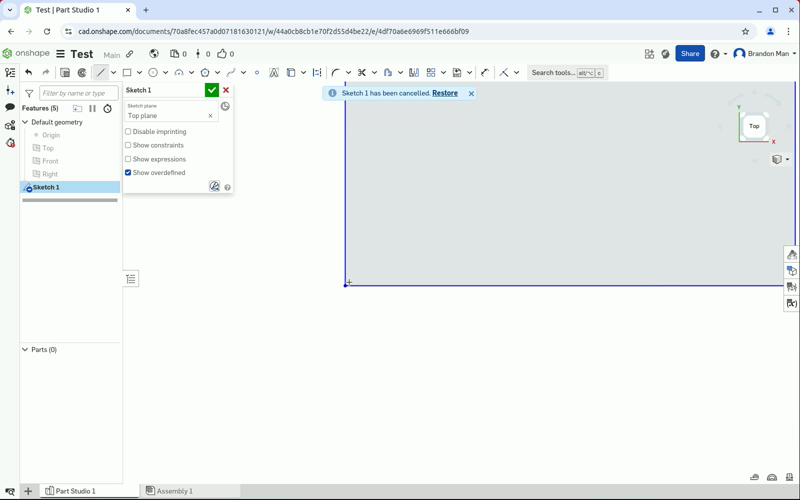
scroll(6)
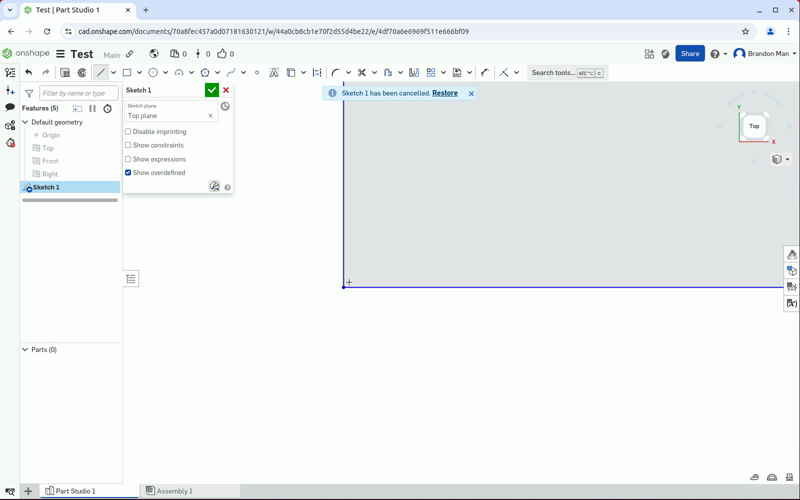
scroll(6)
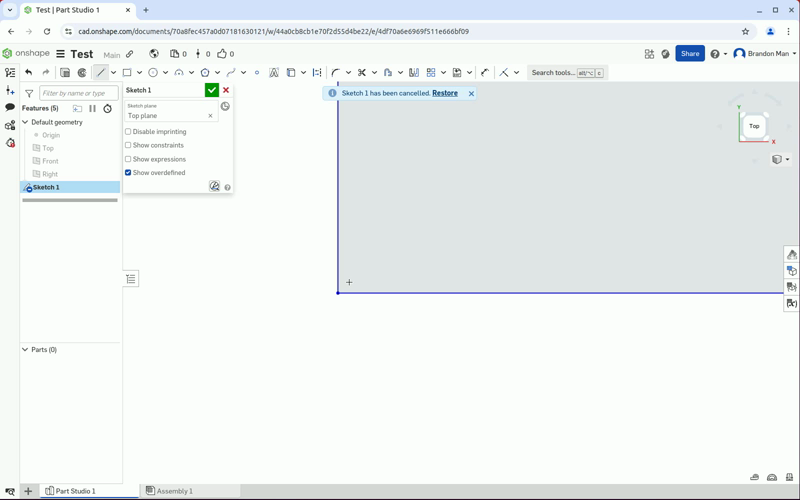
click(349, 281)
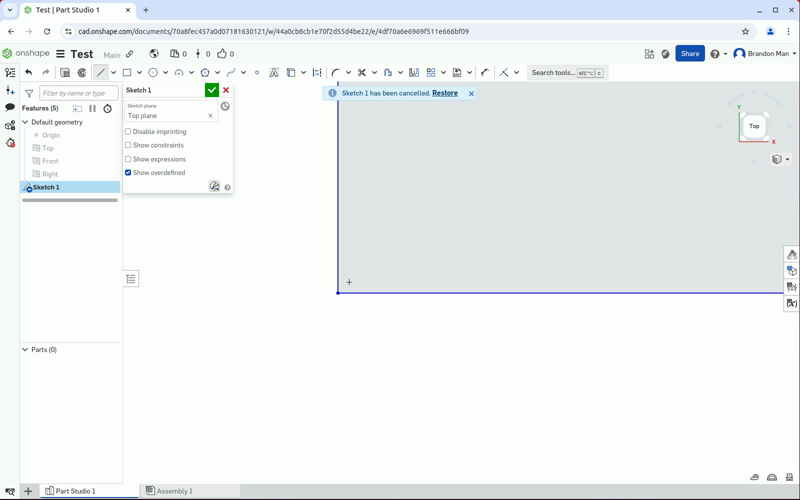
scroll(-6)
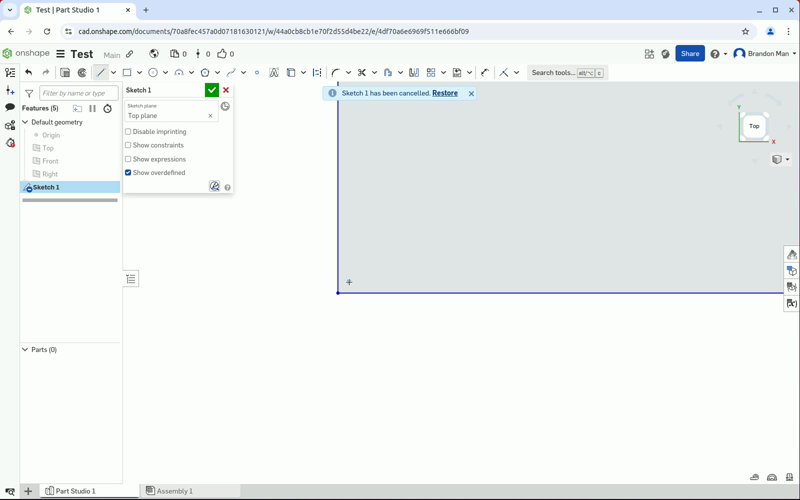
scroll(-6)
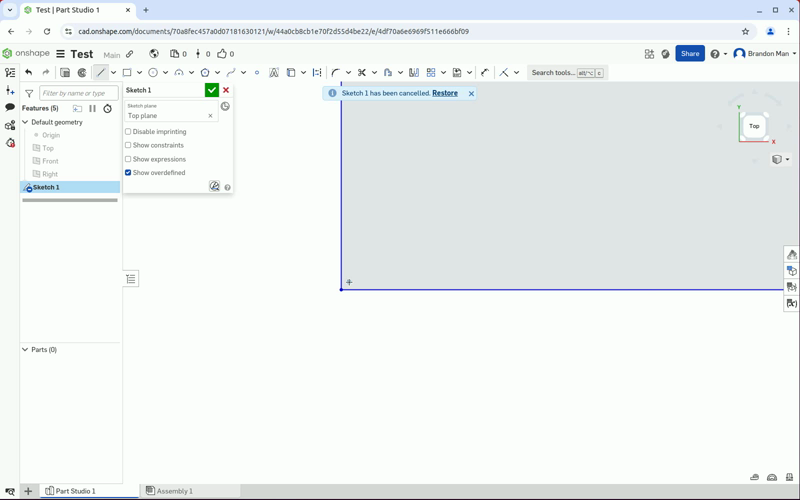
scroll(-6)
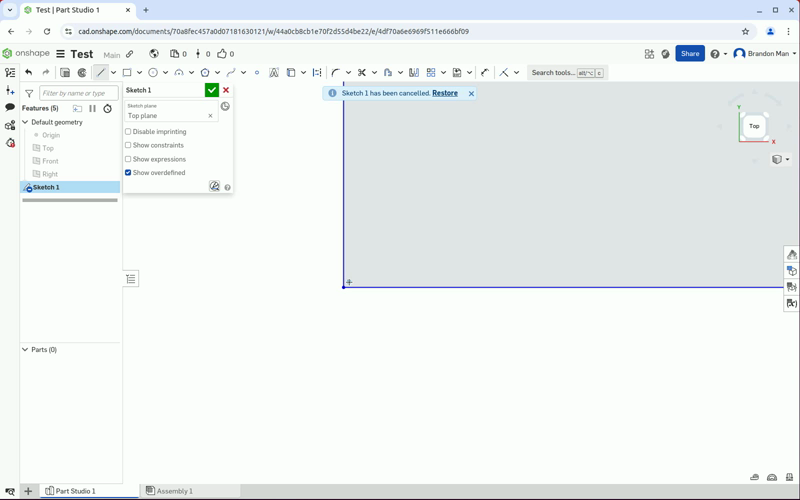
scroll(-6)
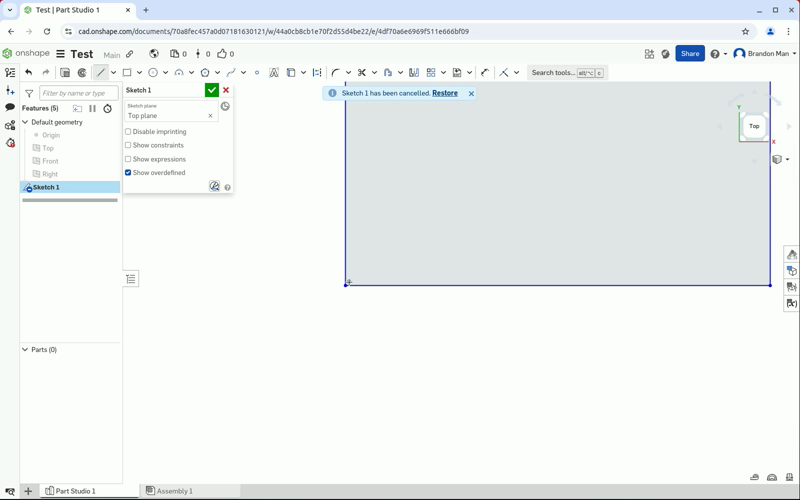
scroll(-6)
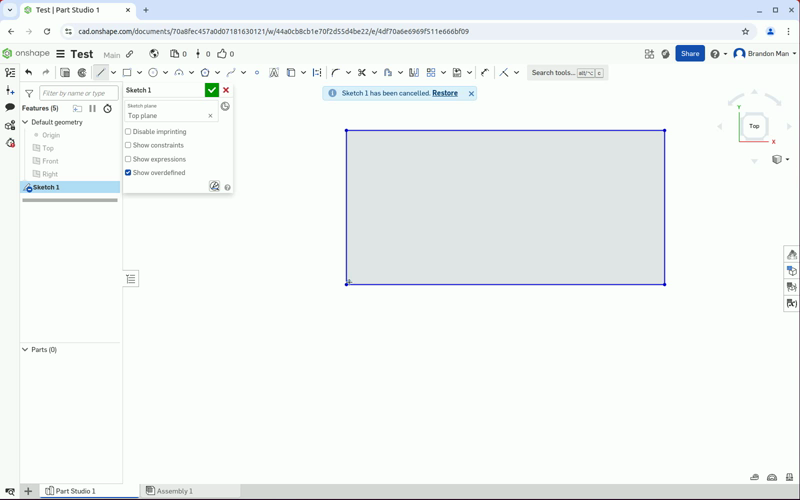
scroll(-6)
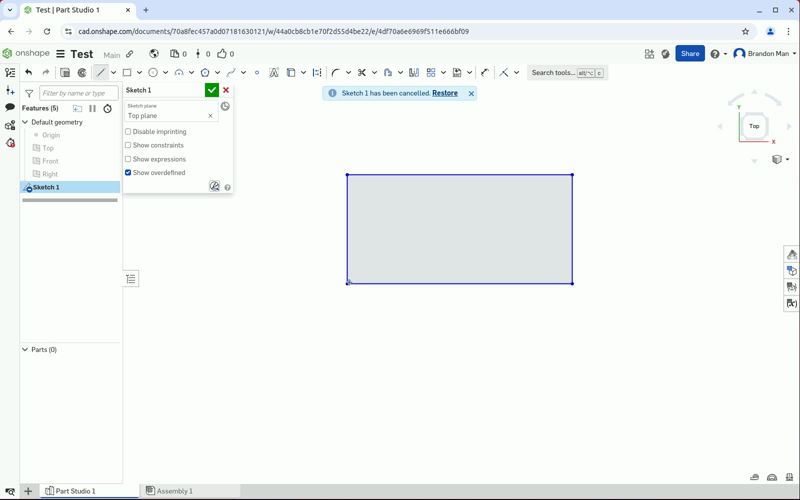
scroll(-6)
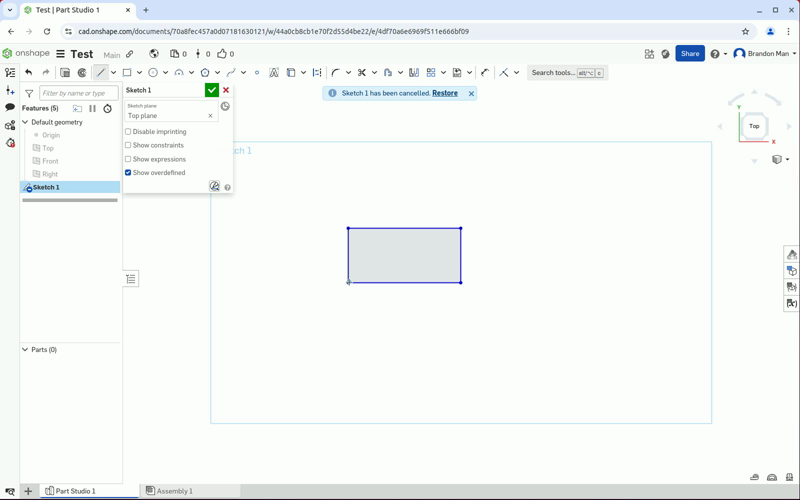
key_up(shift)
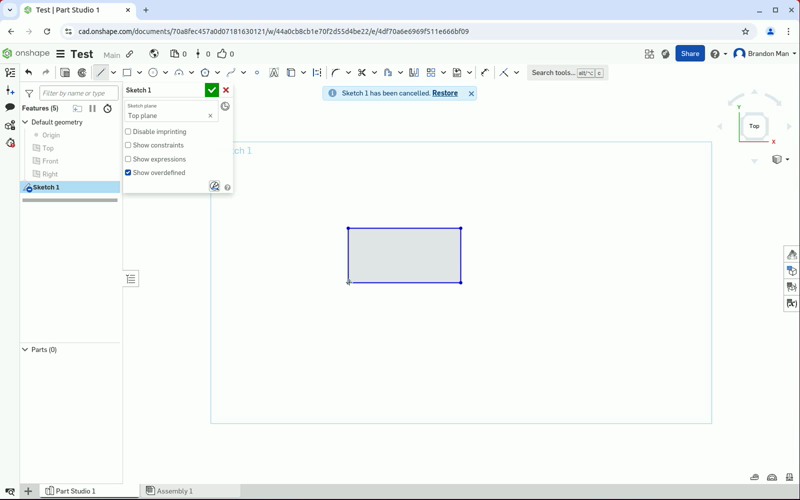
key_down(shift)
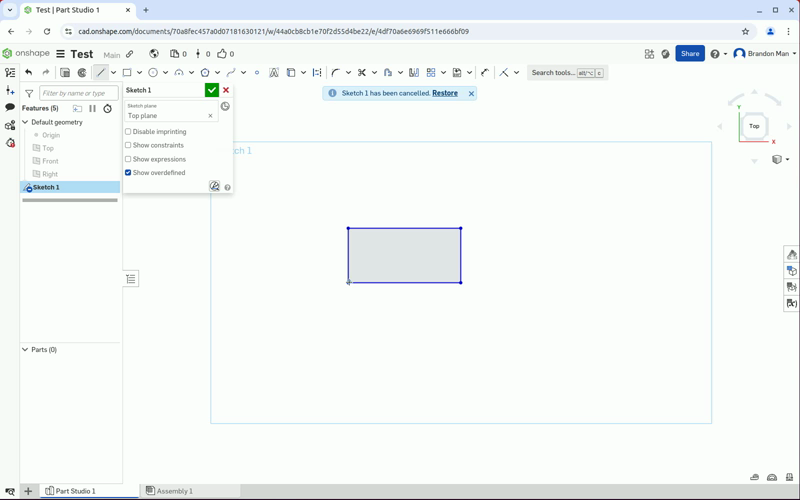
mouse_move(459, 281)
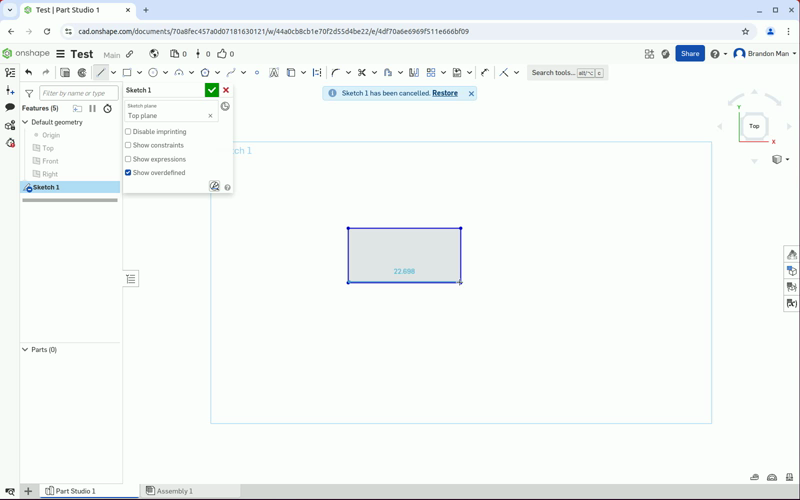
scroll(6)
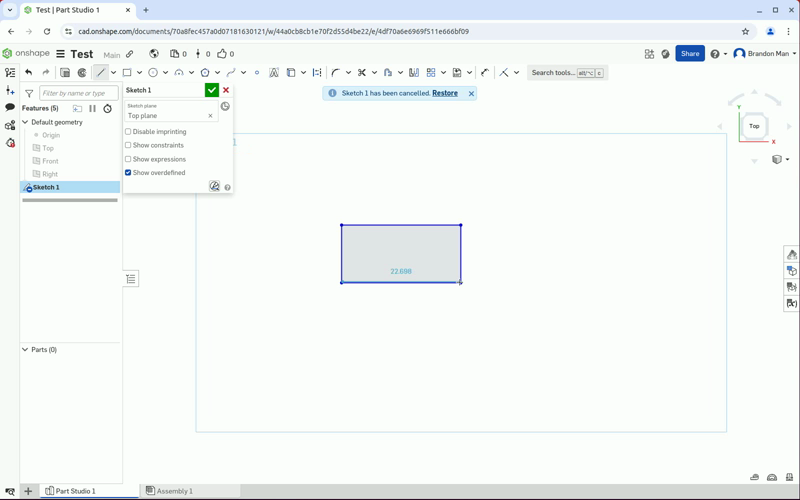
scroll(6)
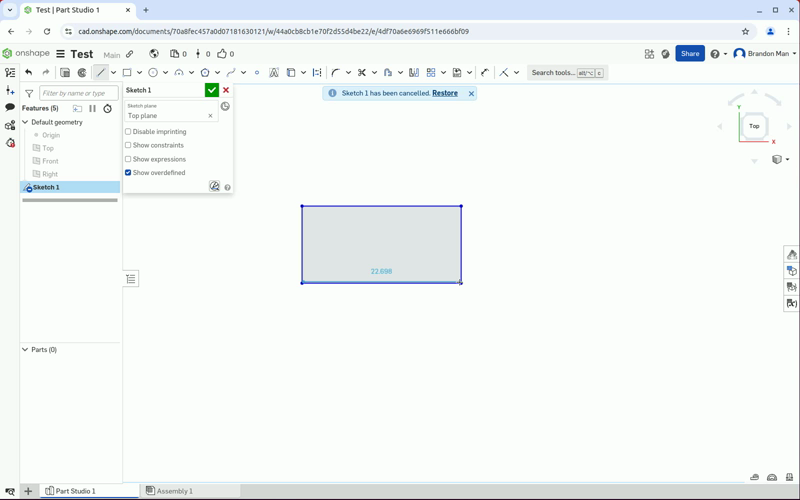
scroll(6)
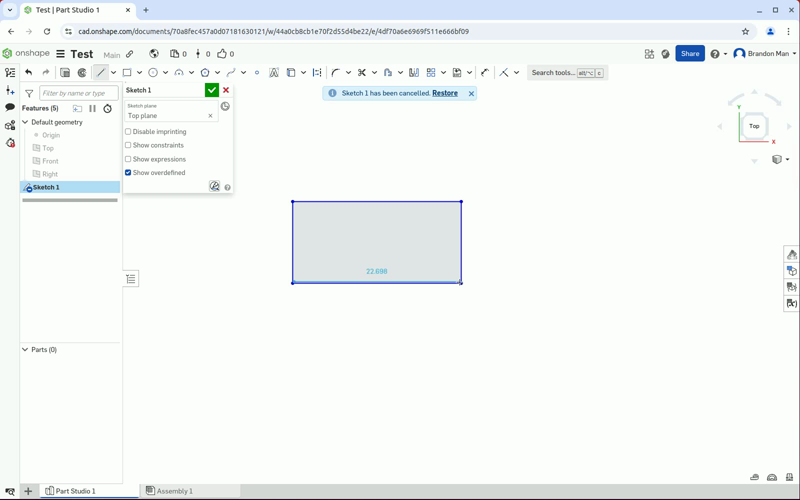
scroll(6)
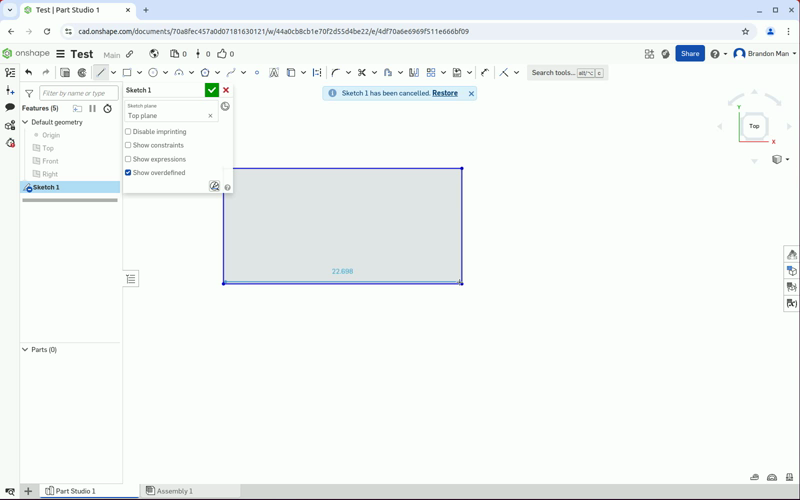
scroll(6)
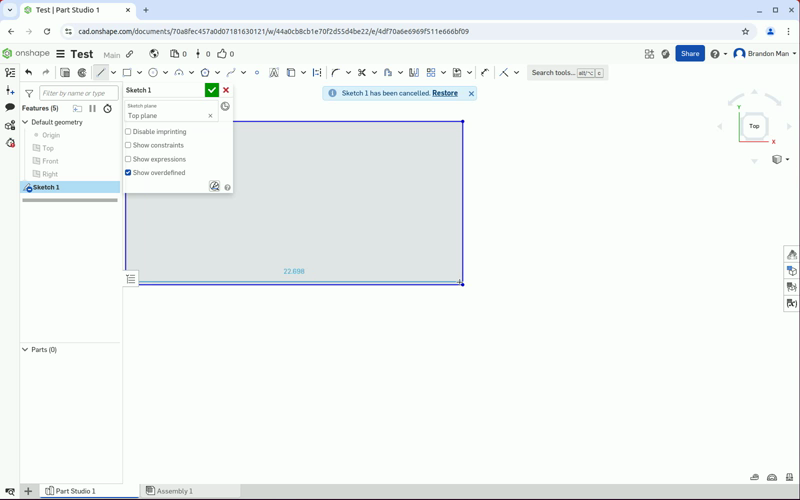
scroll(6)
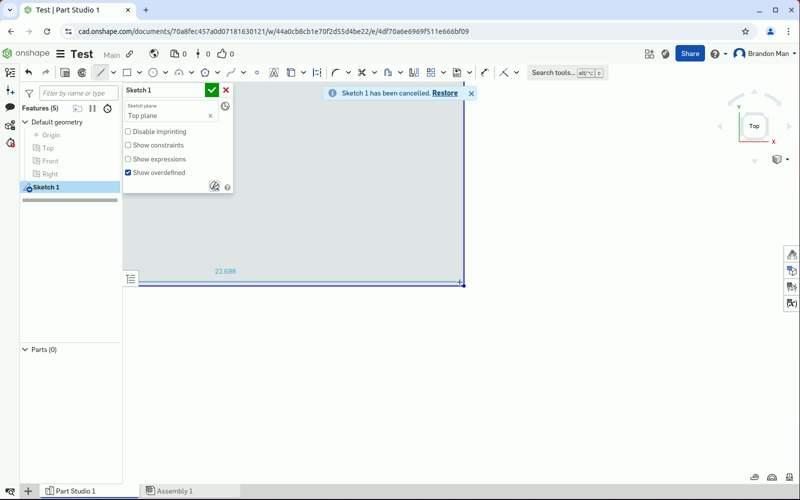
scroll(6)
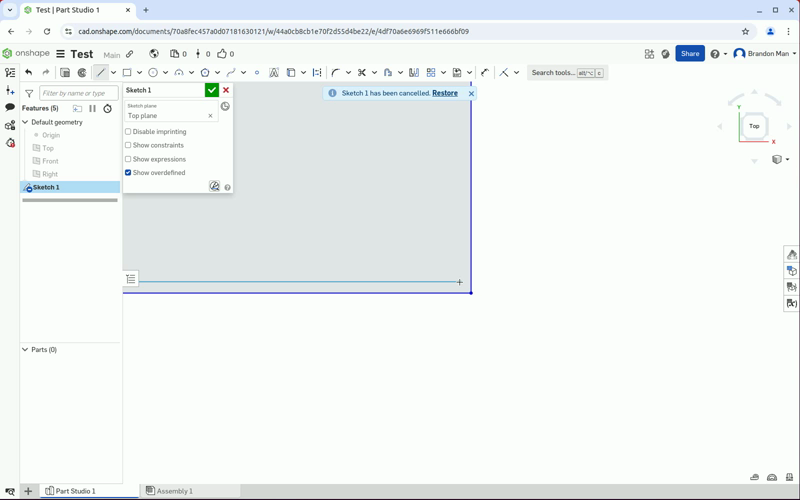
click(459, 281)
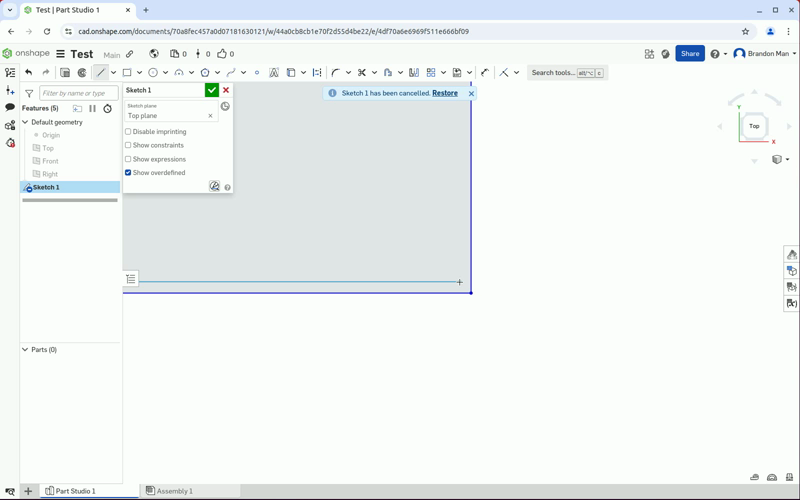
scroll(-6)
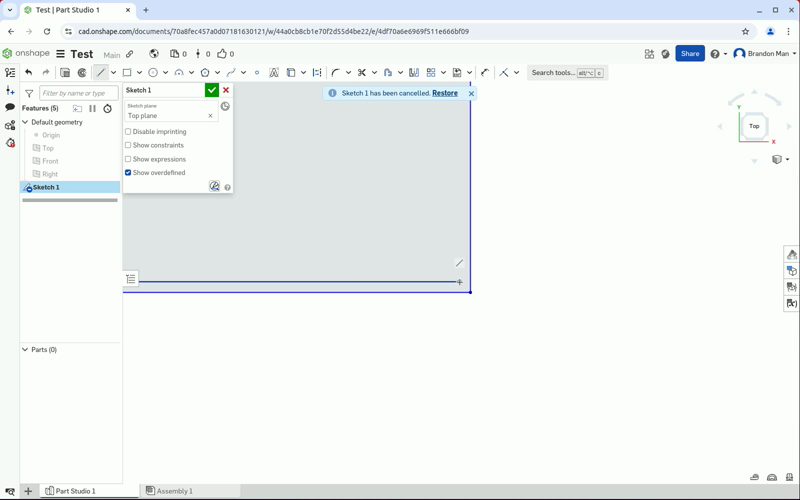
scroll(-6)
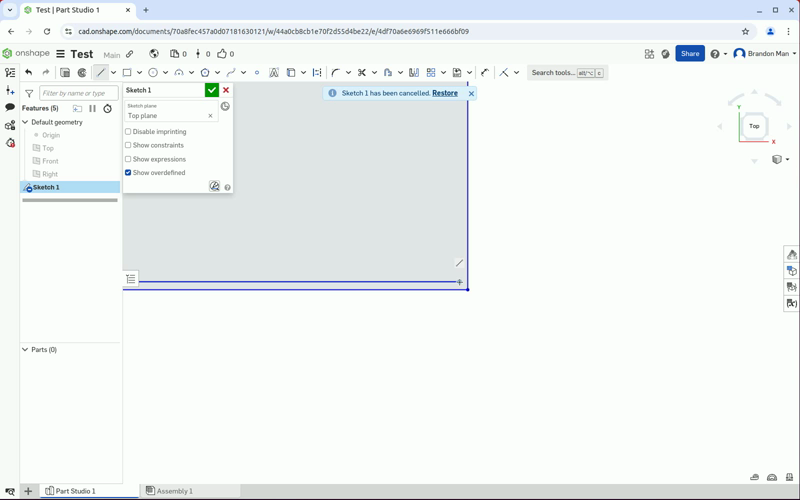
scroll(-6)
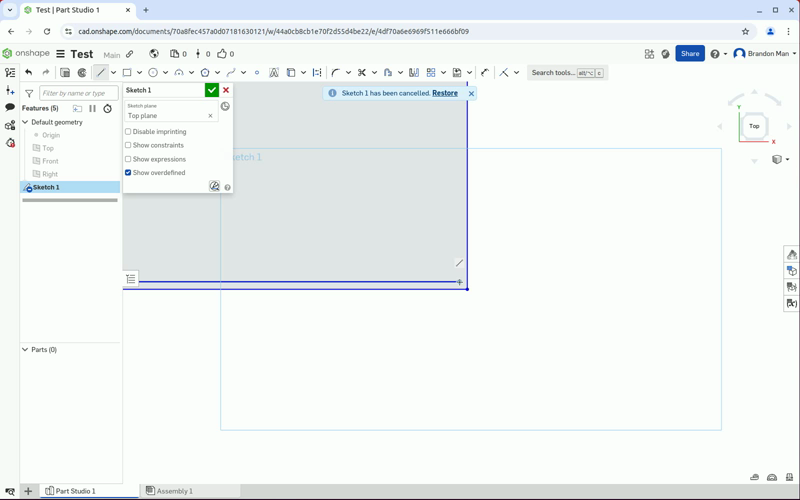
scroll(-6)
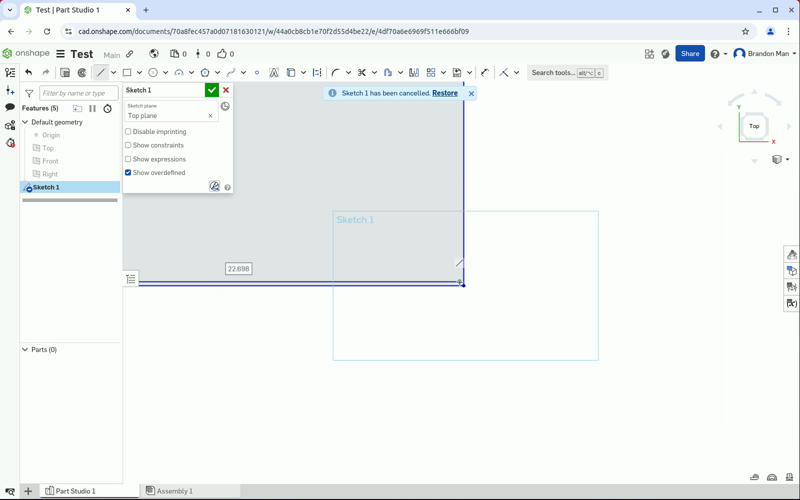
scroll(-6)
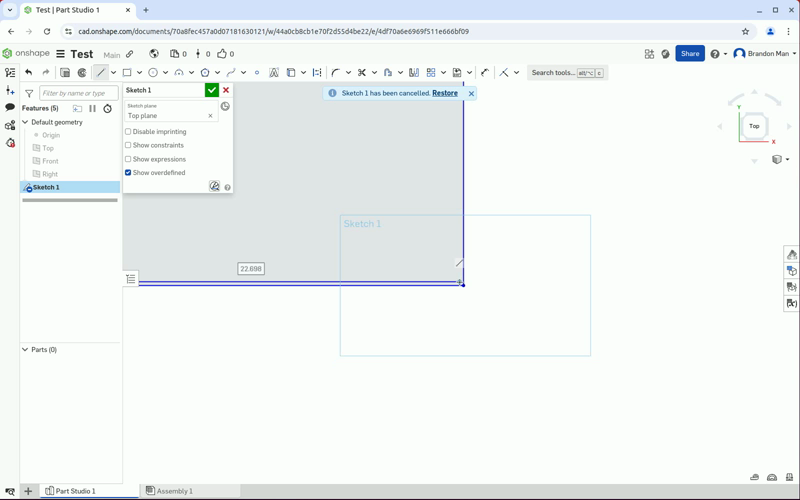
scroll(-6)
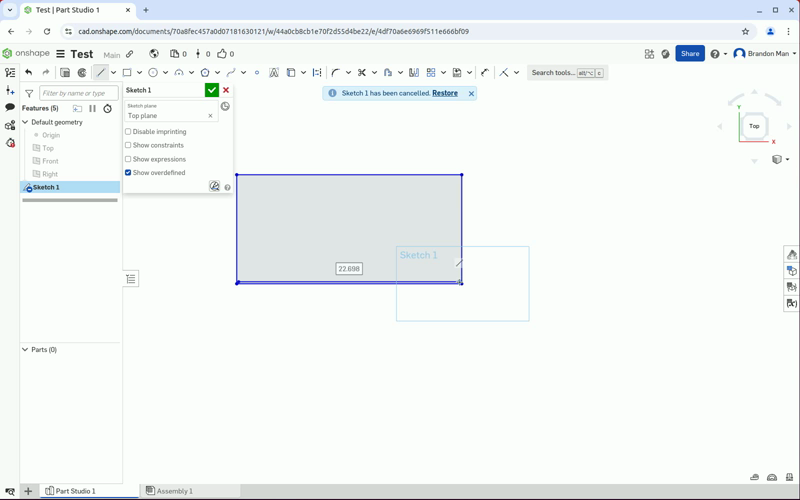
scroll(-6)
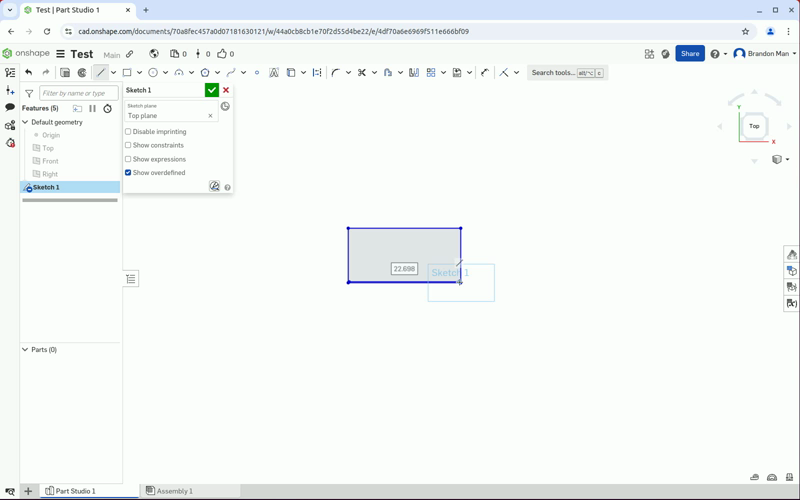
key_up(shift)
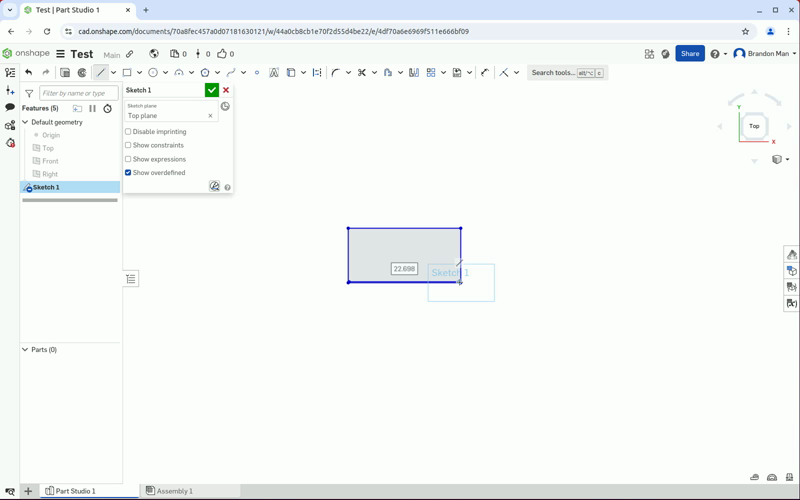
key_down(shift)
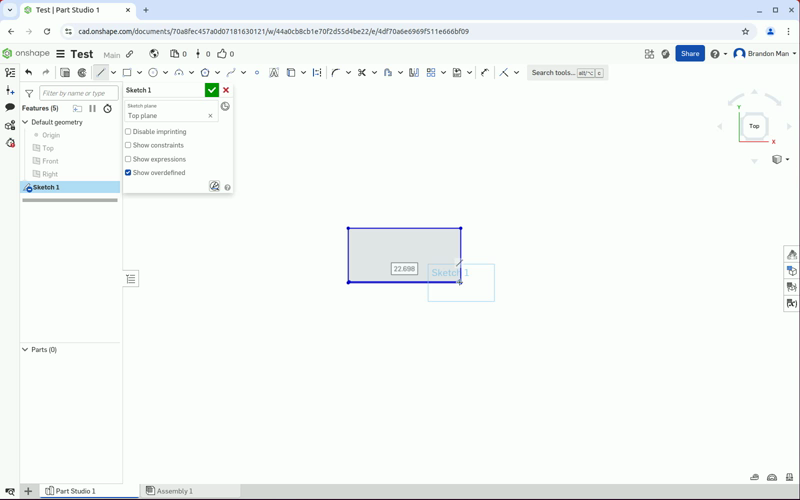
mouse_move(489, 281)
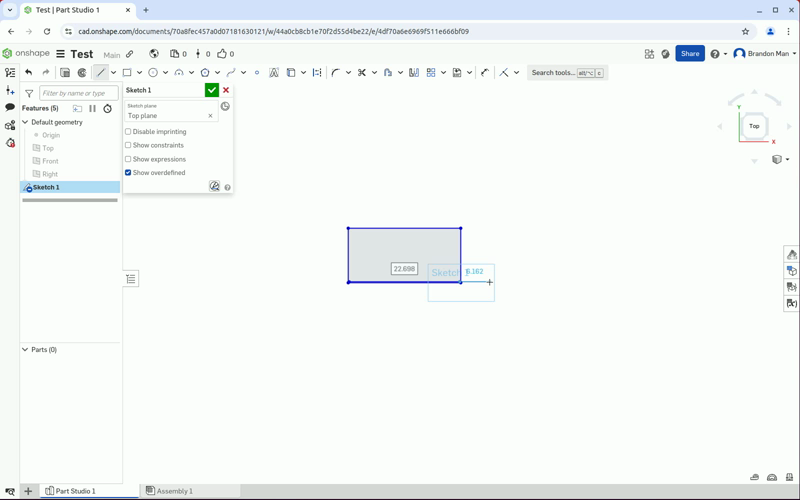
mouse_move(459, 229)
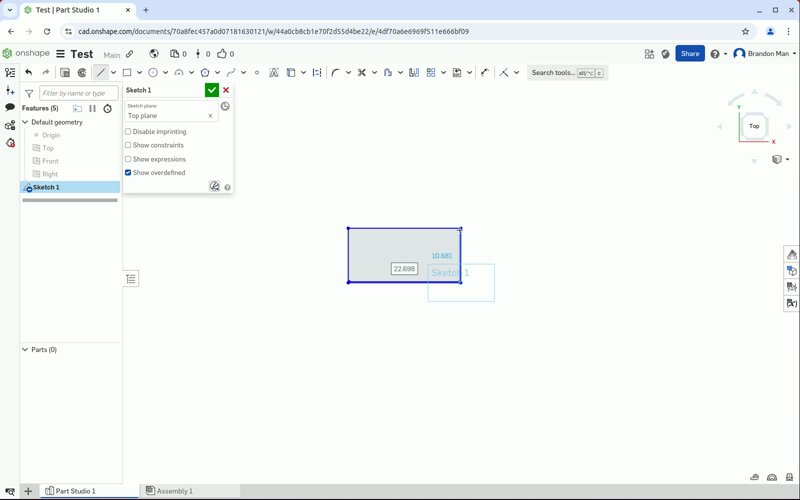
scroll(6)
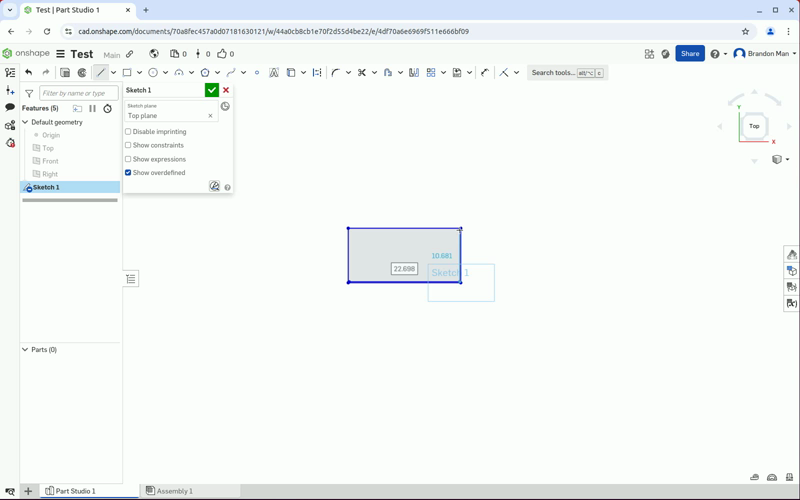
scroll(6)
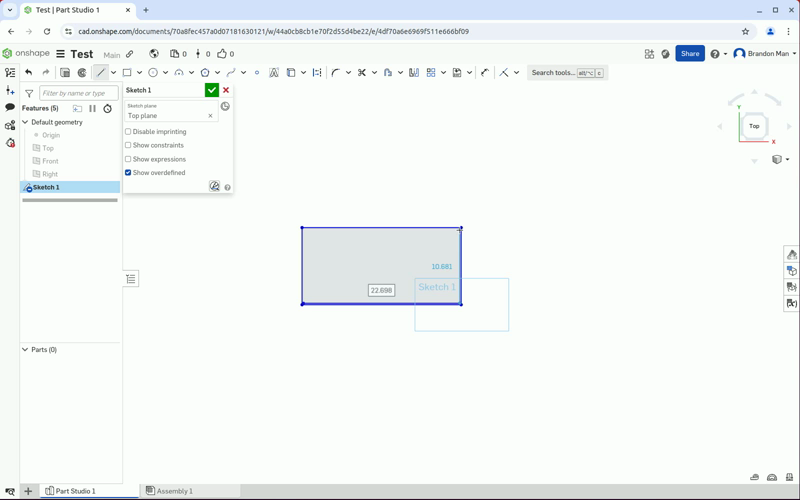
scroll(6)
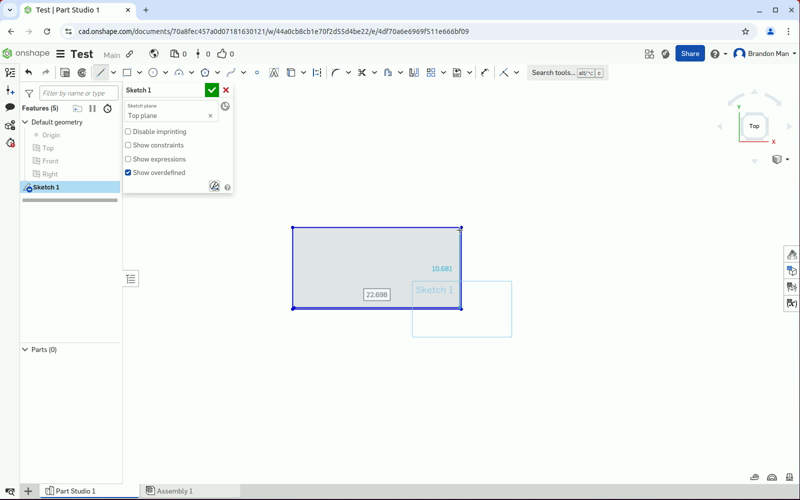
scroll(6)
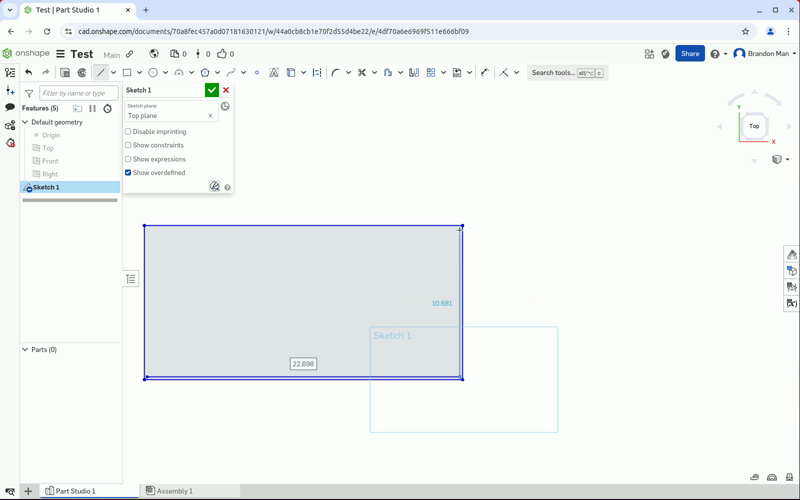
scroll(6)
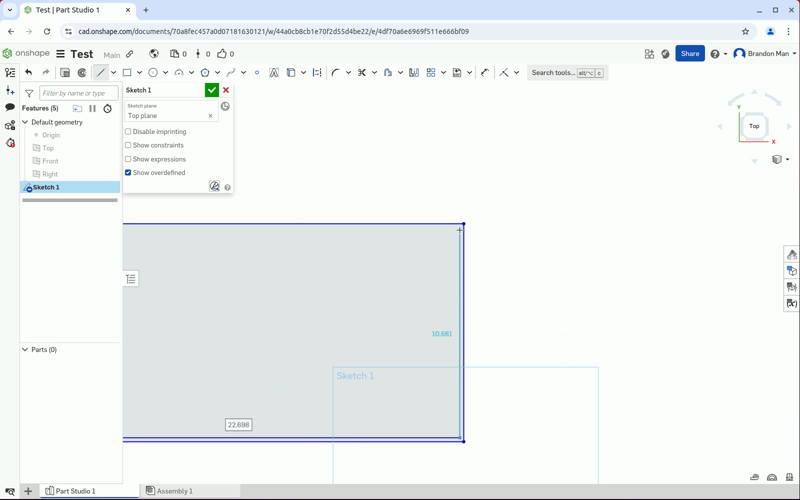
scroll(6)
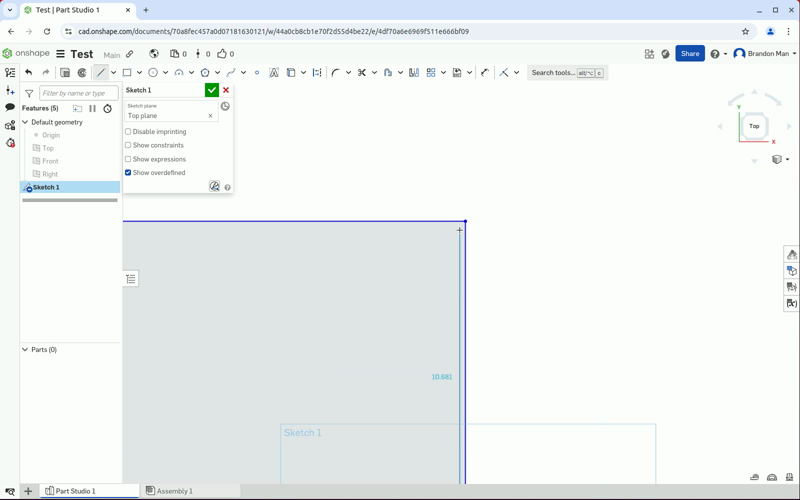
scroll(6)
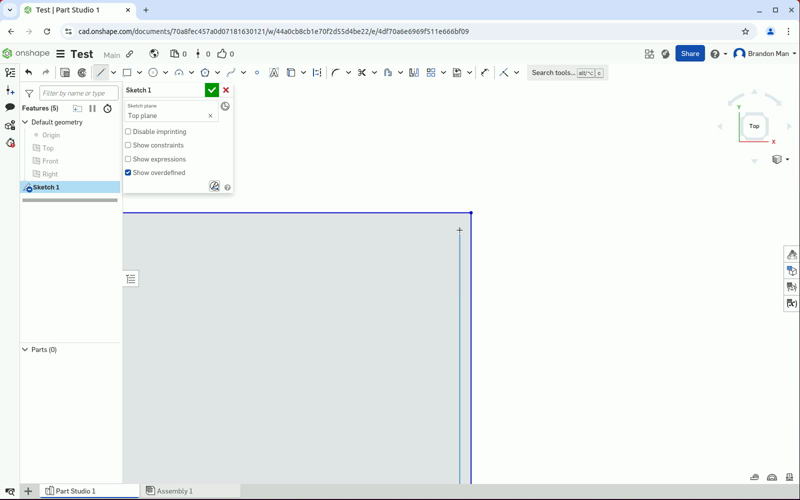
click(459, 229)
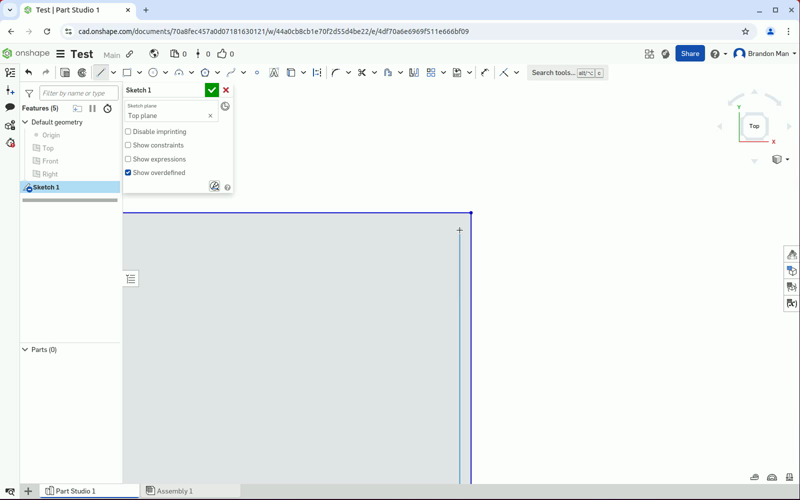
scroll(-6)
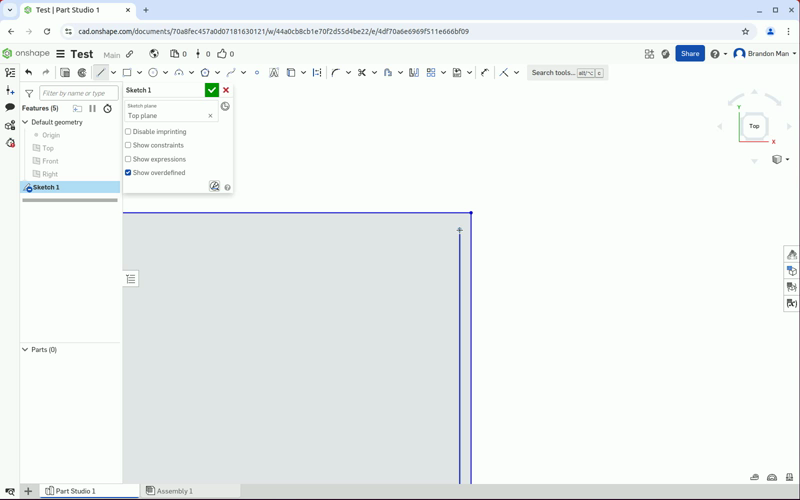
scroll(-6)
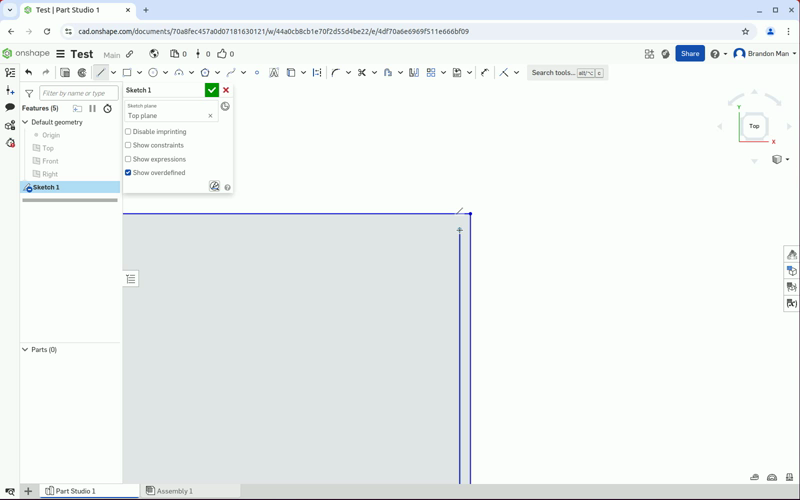
scroll(-6)
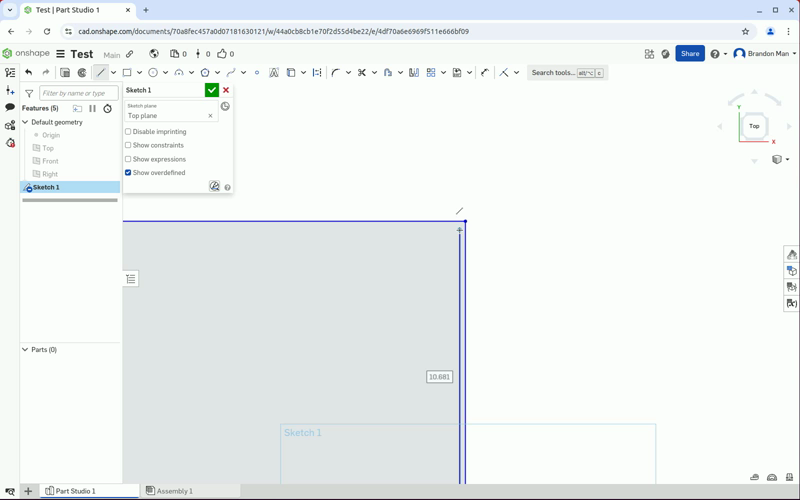
scroll(-6)
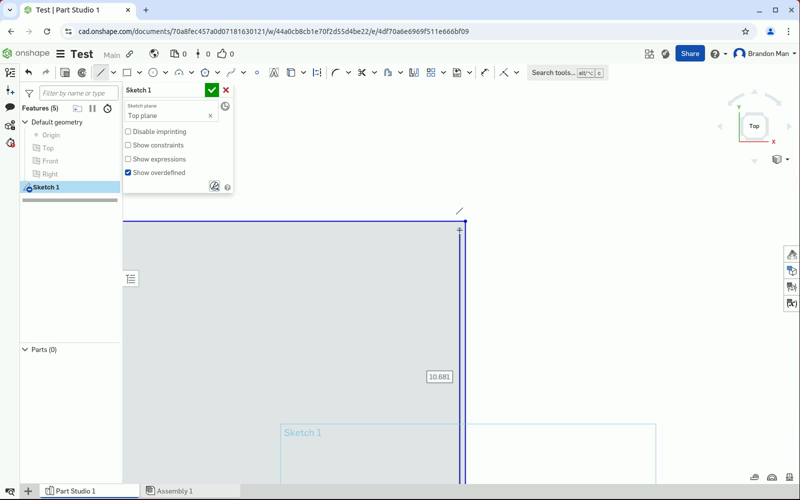
scroll(-6)
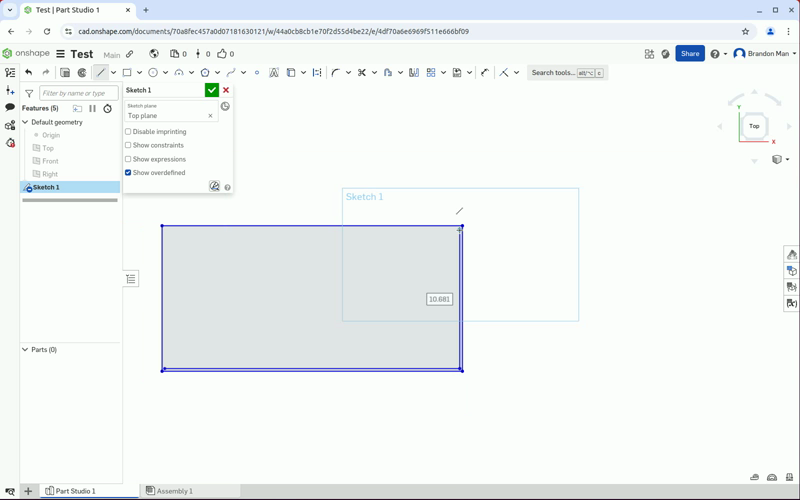
scroll(-6)
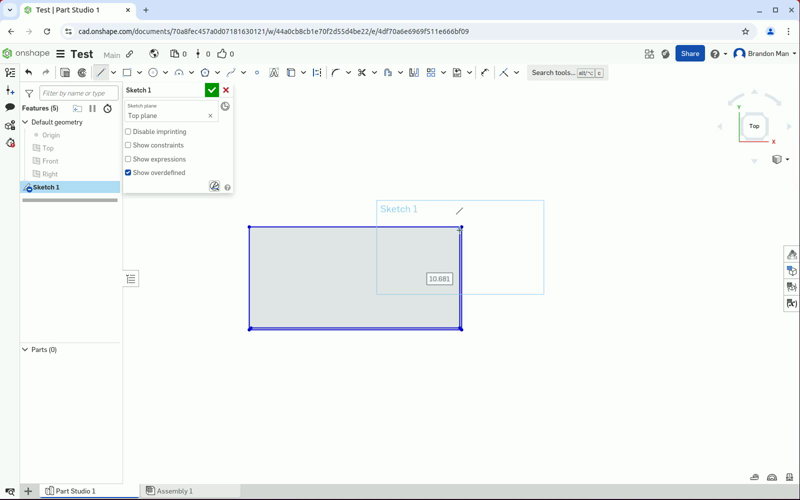
scroll(-6)
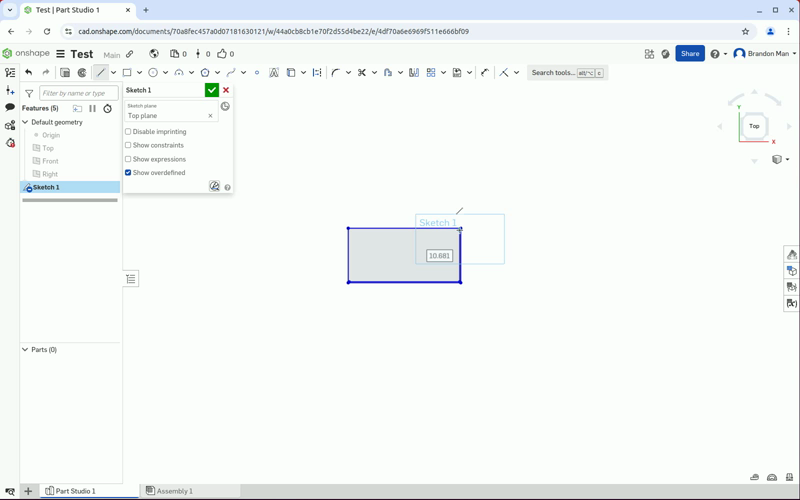
key_up(shift)
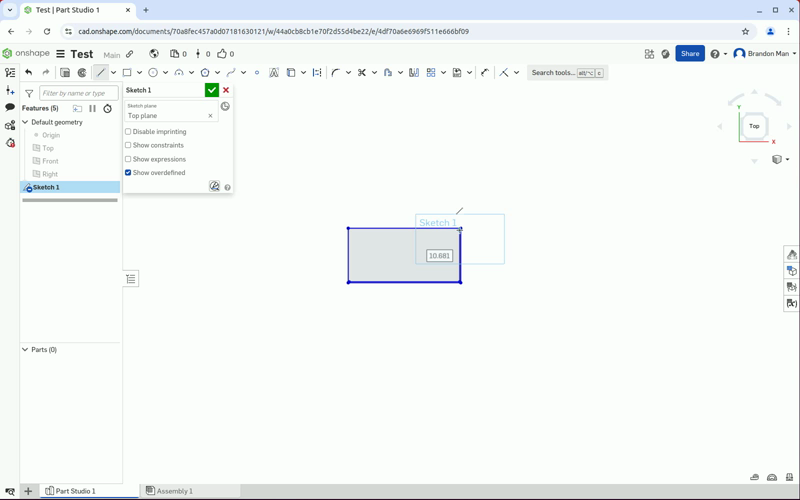
key_down(shift)
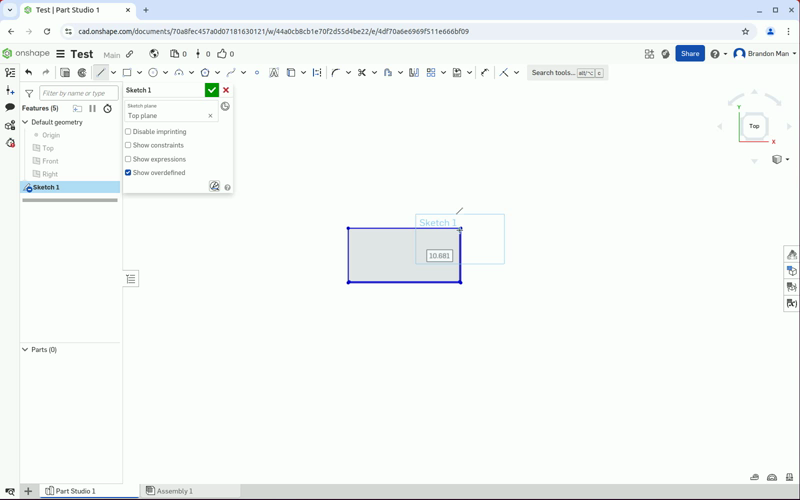
mouse_move(349, 229)
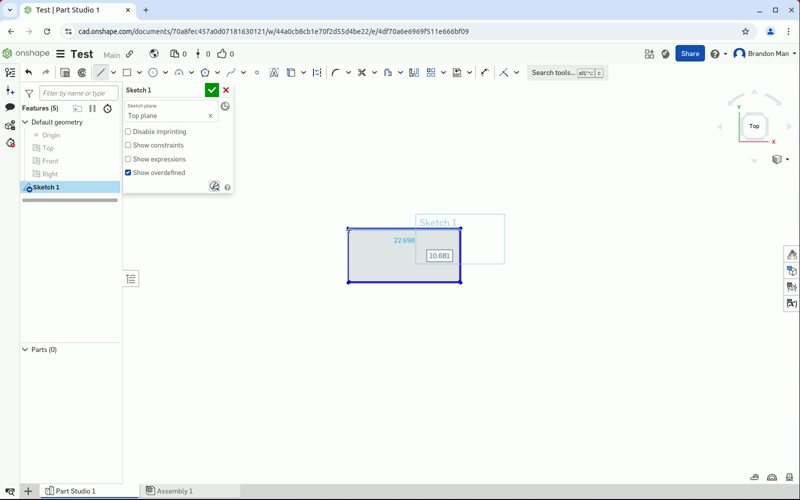
scroll(6)
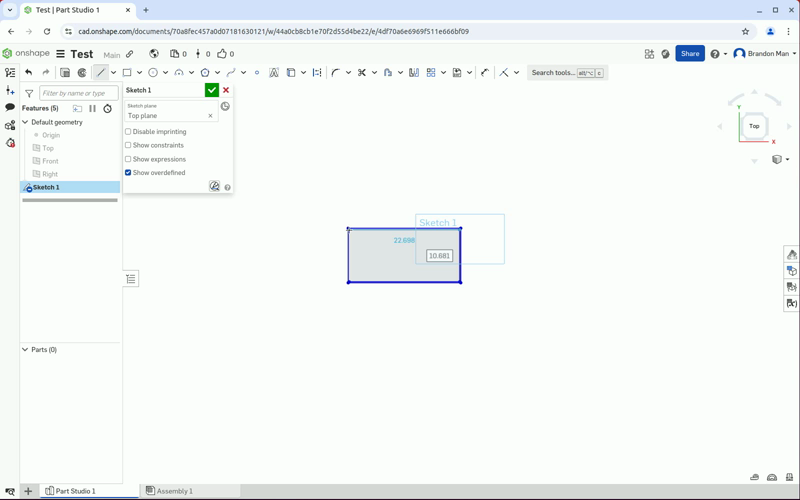
scroll(6)
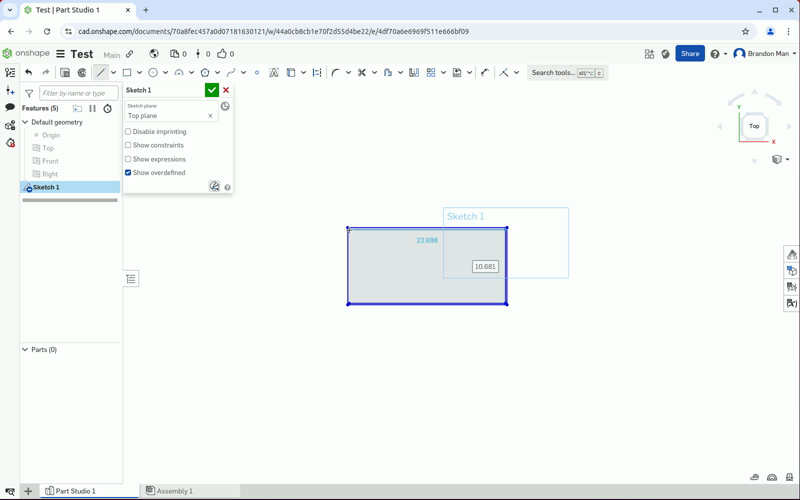
scroll(6)
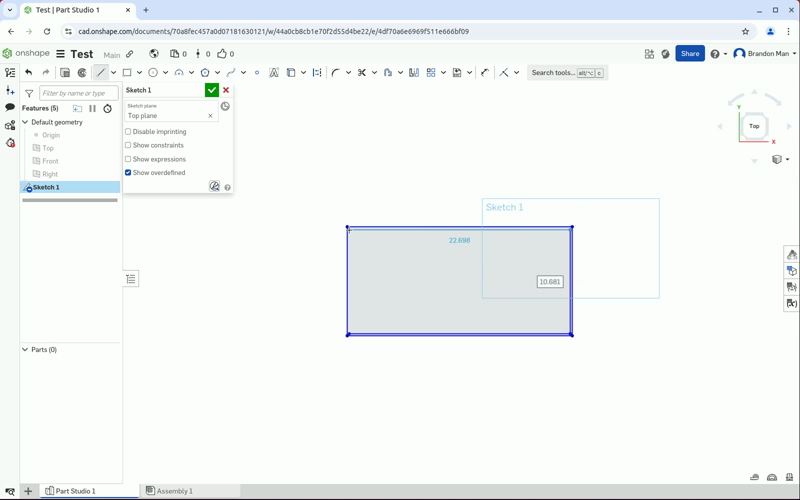
scroll(6)
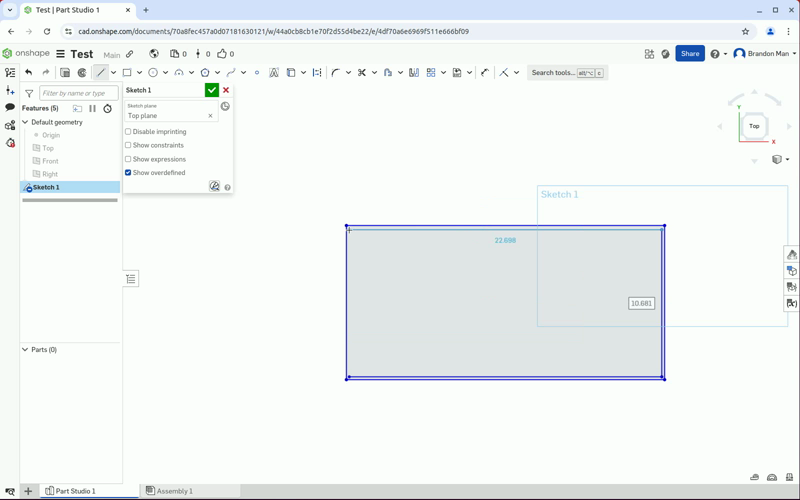
scroll(6)
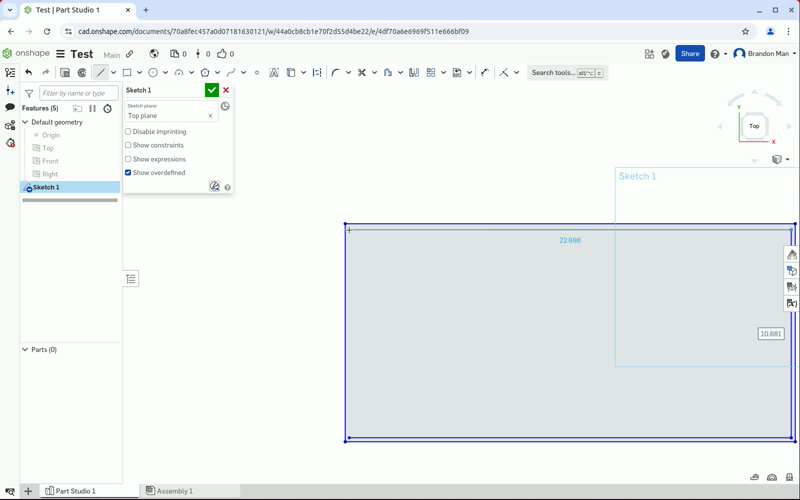
scroll(6)
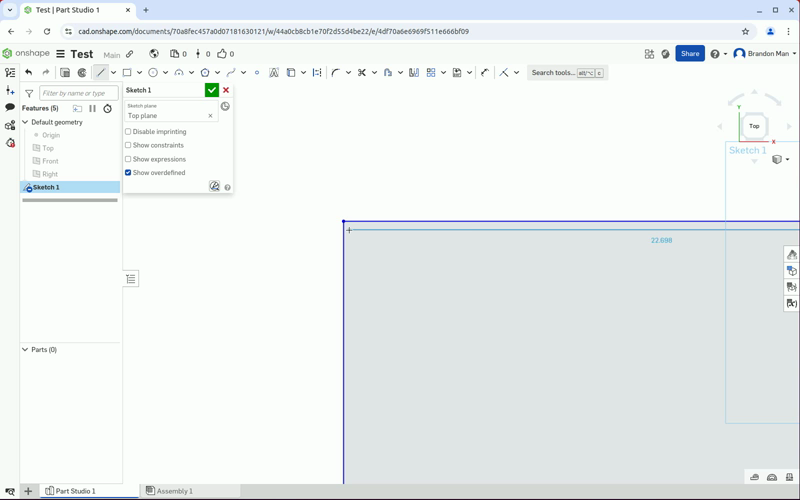
scroll(6)
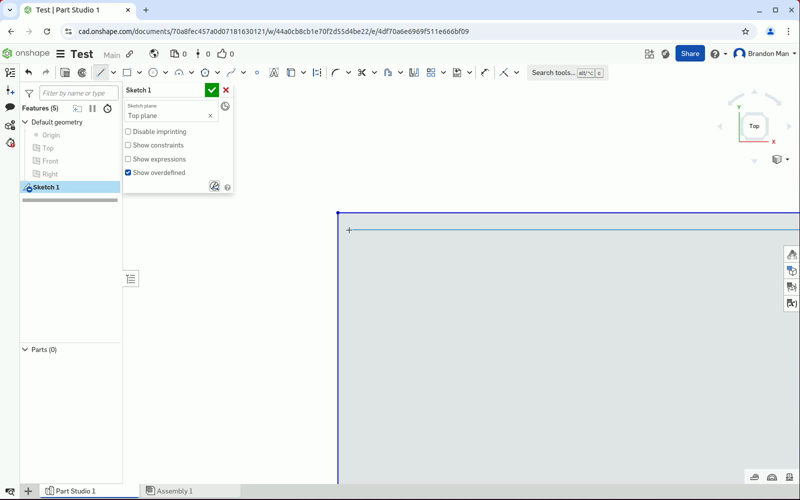
click(349, 229)
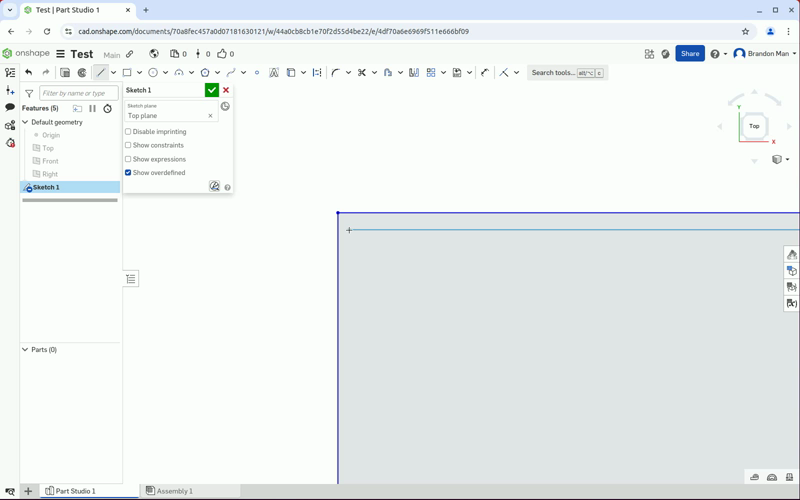
scroll(-6)
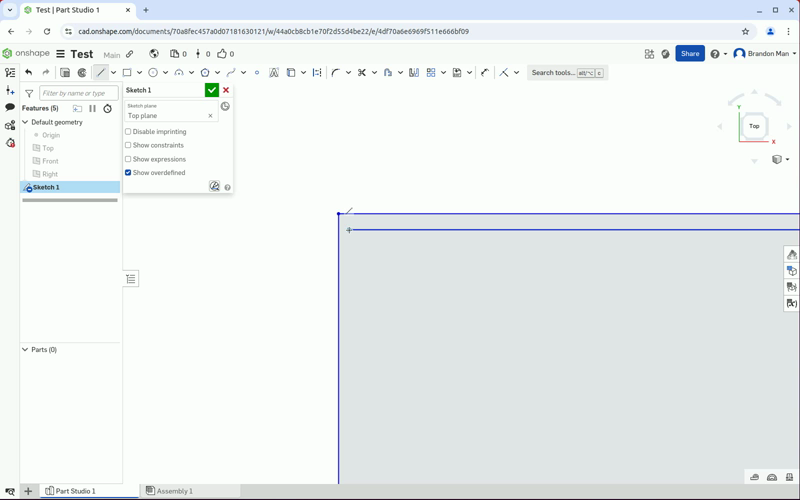
scroll(-6)
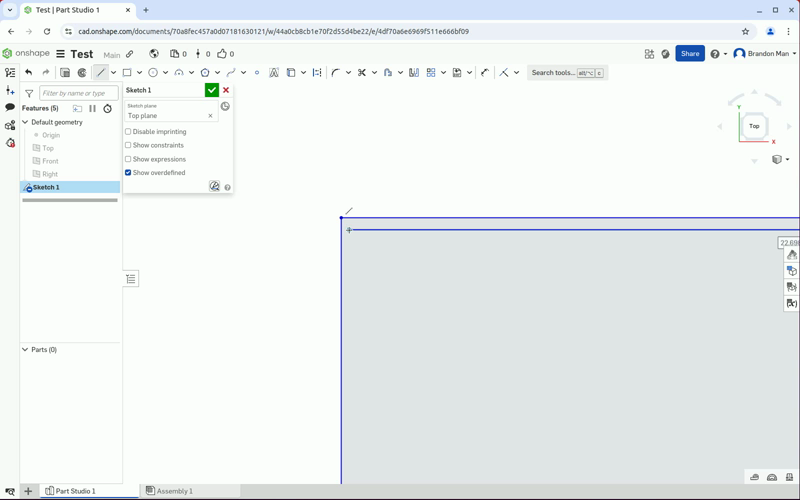
scroll(-6)
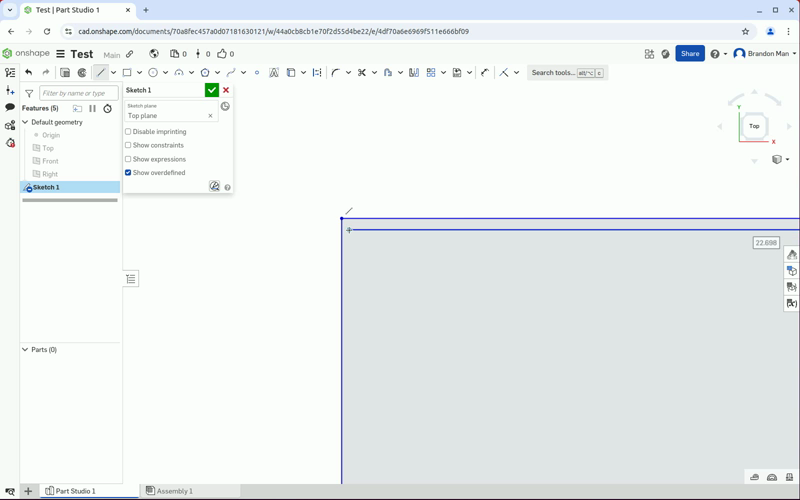
scroll(-6)
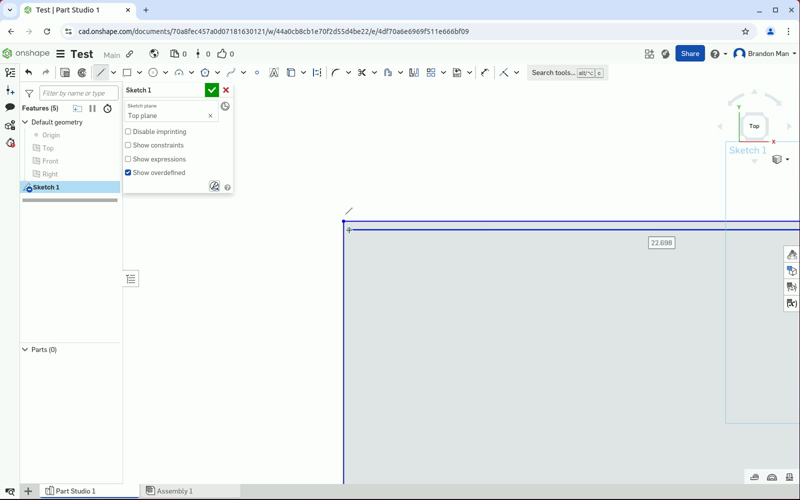
scroll(-6)
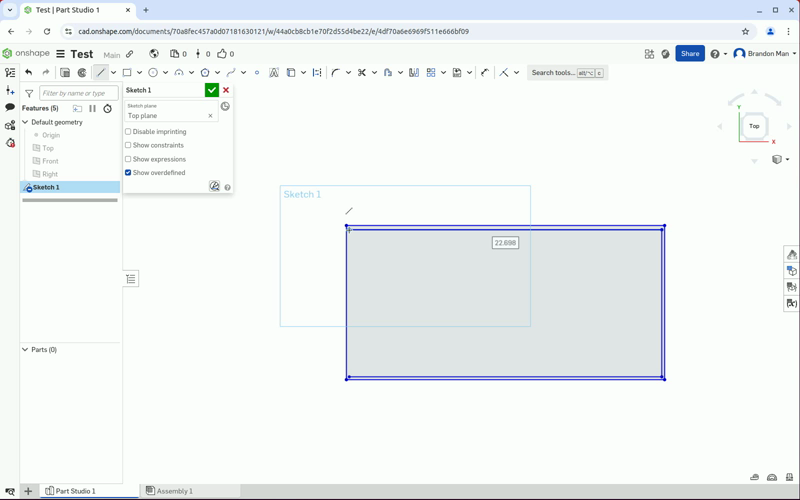
scroll(-6)
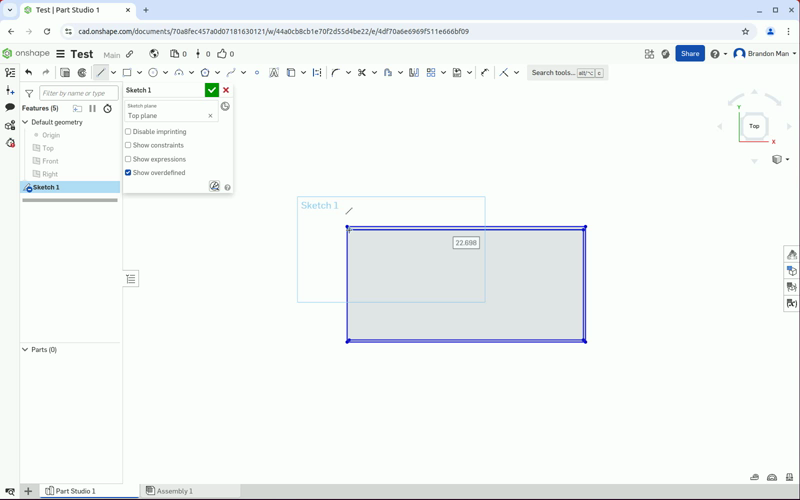
scroll(-6)
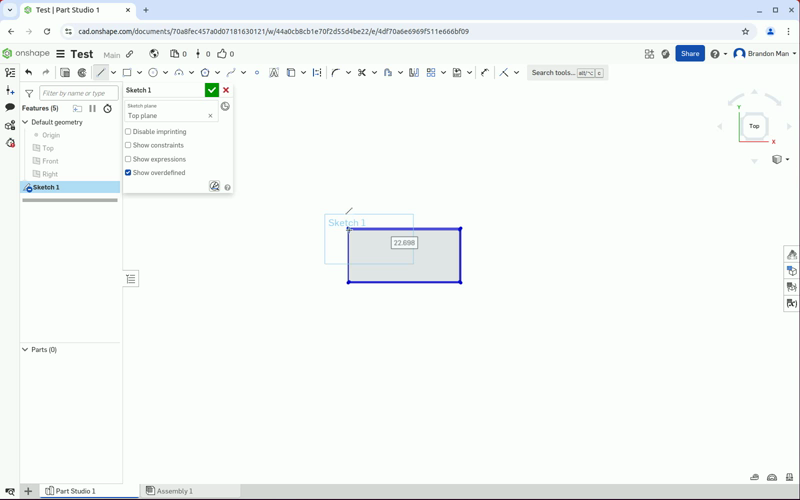
key_up(shift)
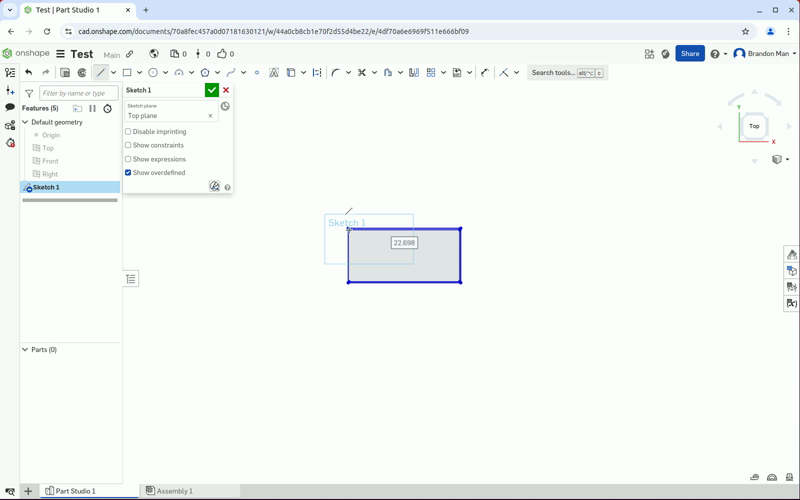
mouse_move(379, 229)
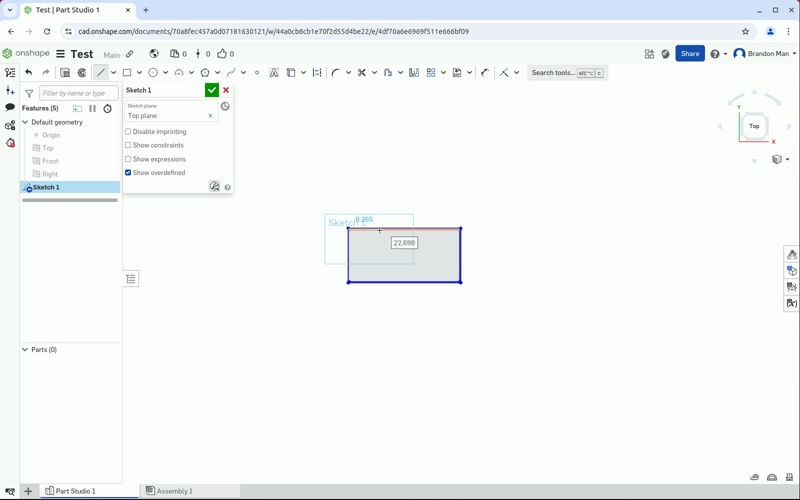
key_down(shift)
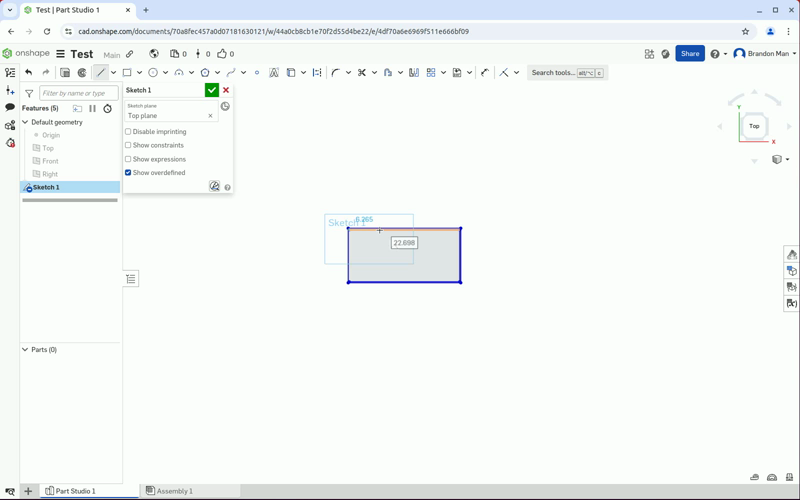
mouse_move(349, 281)
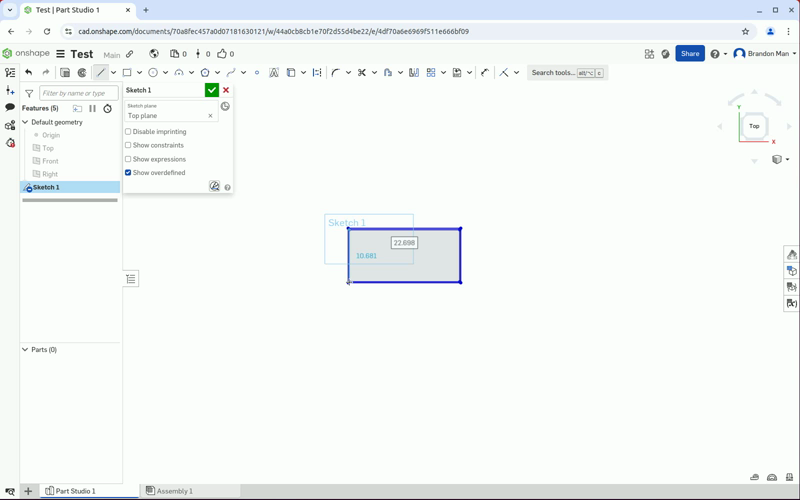
scroll(6)
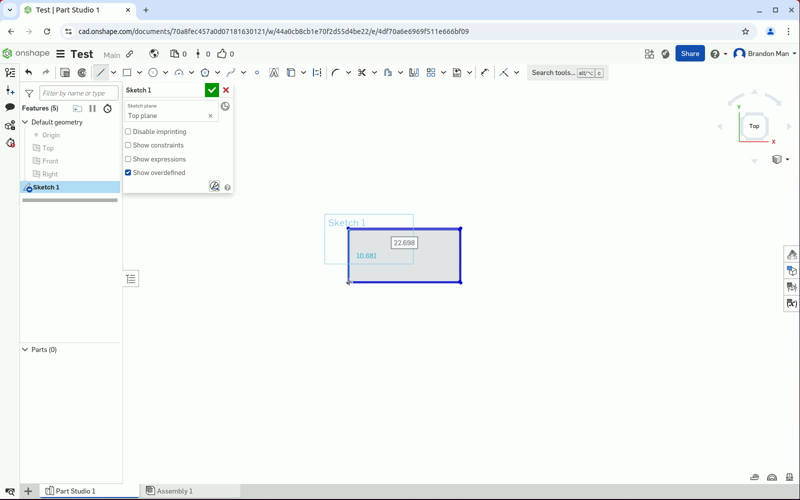
scroll(6)
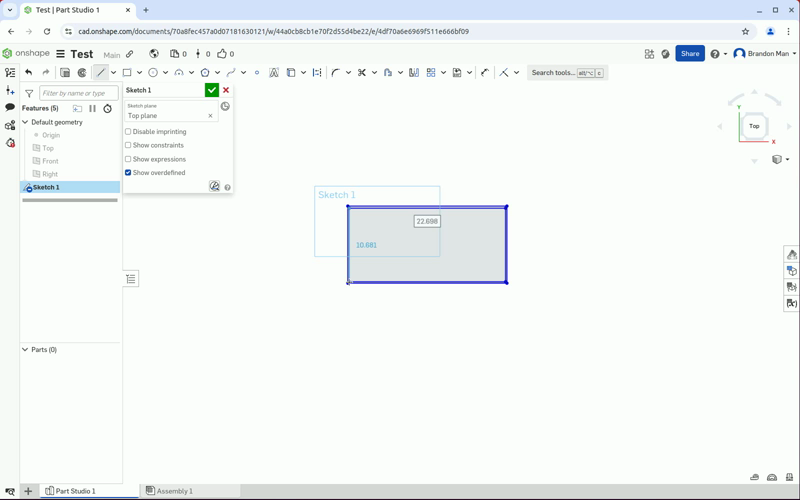
scroll(6)
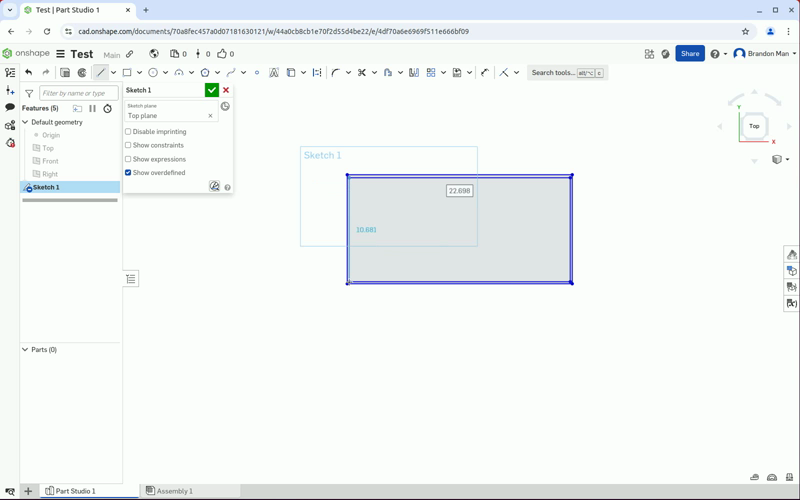
scroll(6)
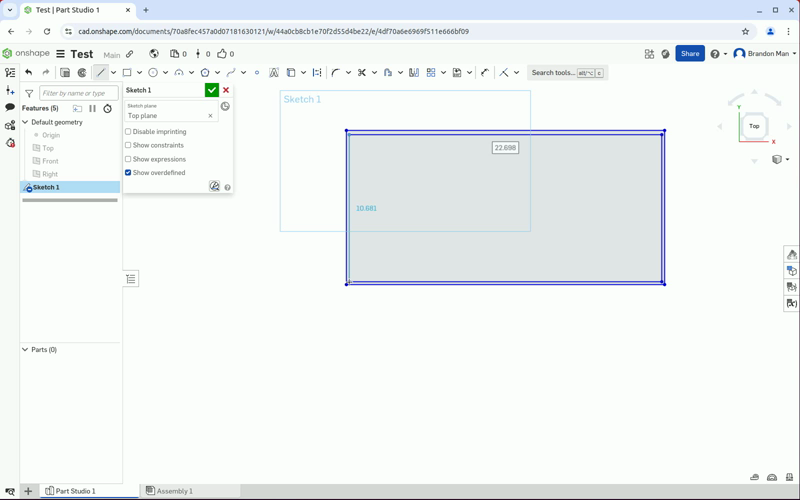
scroll(6)
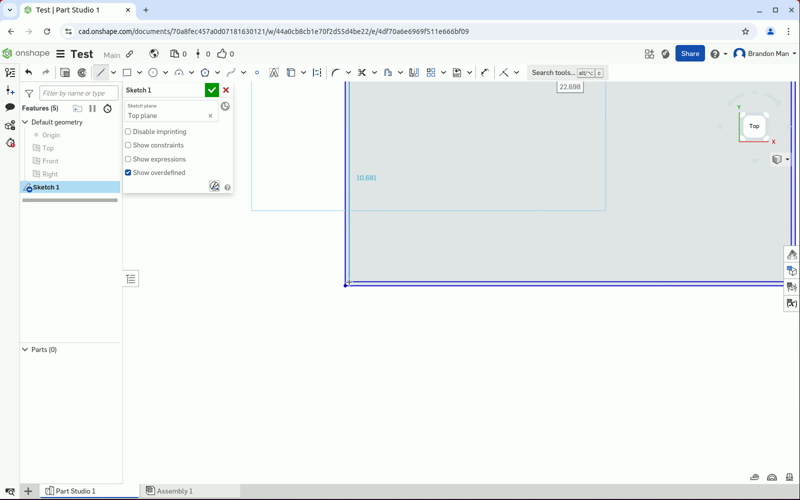
scroll(6)
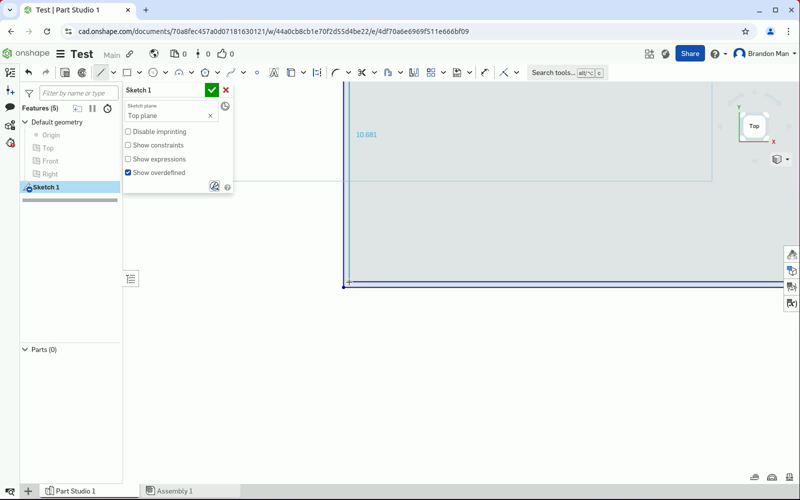
scroll(6)
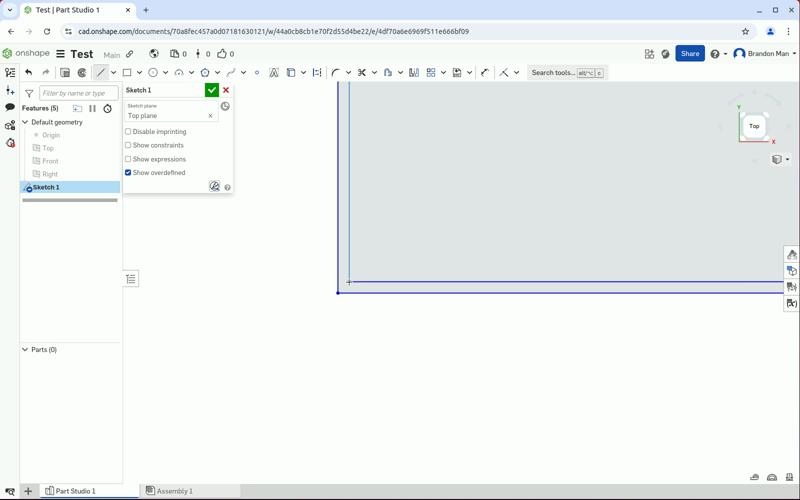
key_up(shift)
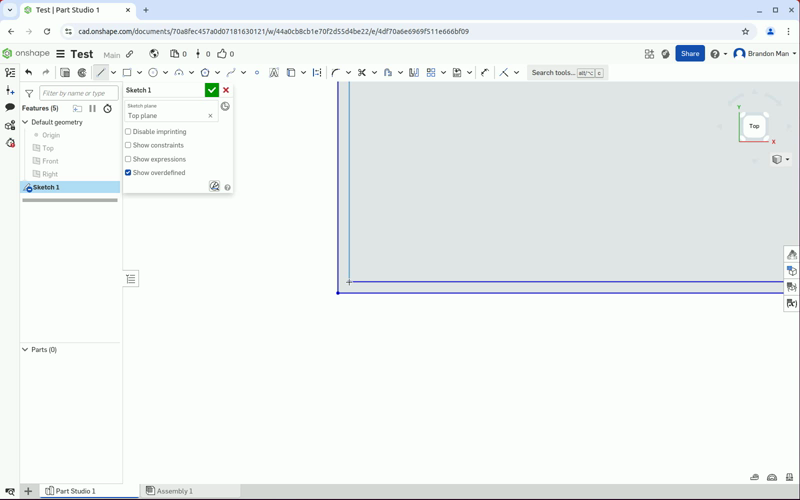
click(349, 281)
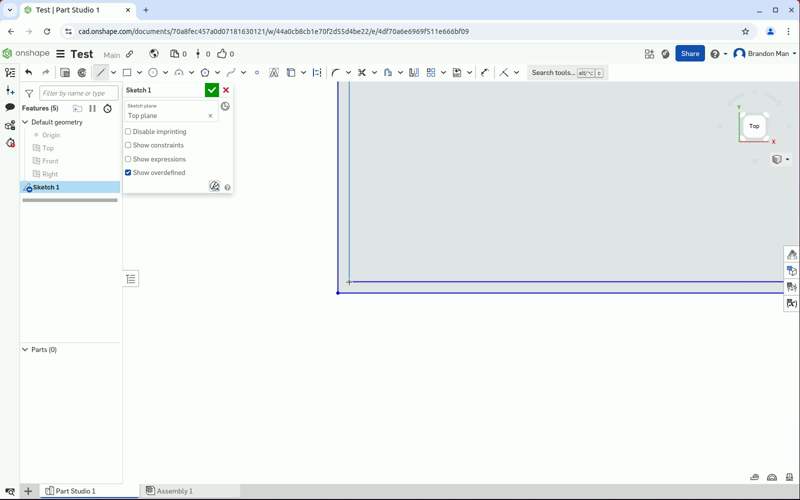
scroll(-6)
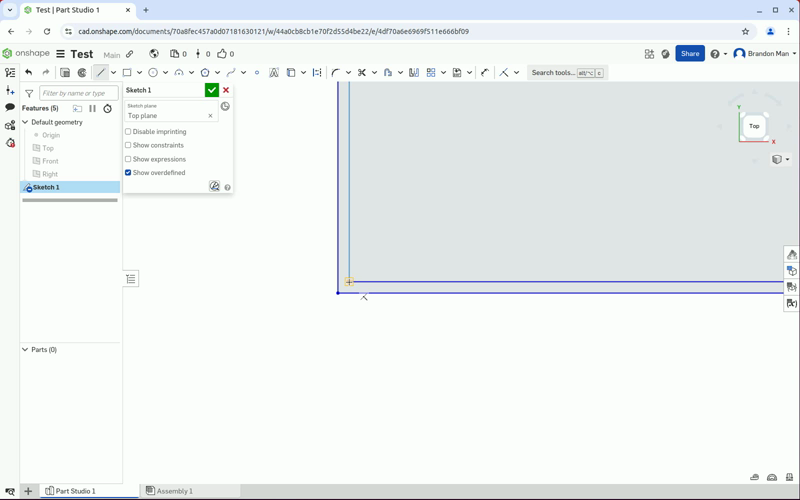
scroll(-6)
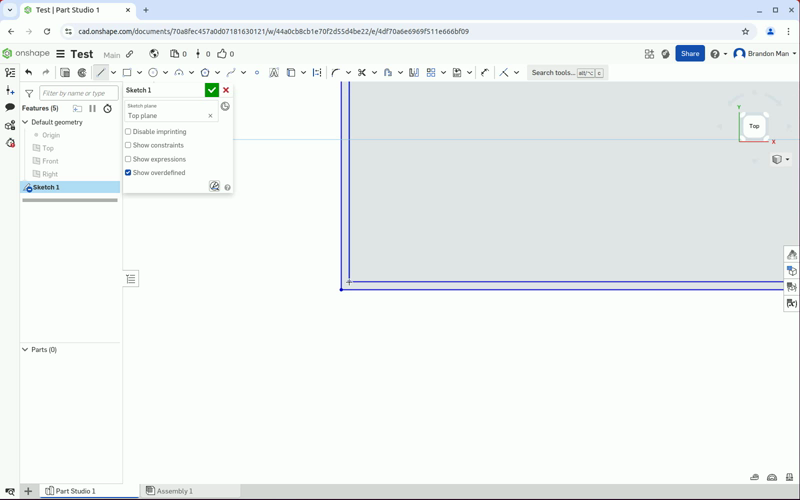
scroll(-6)
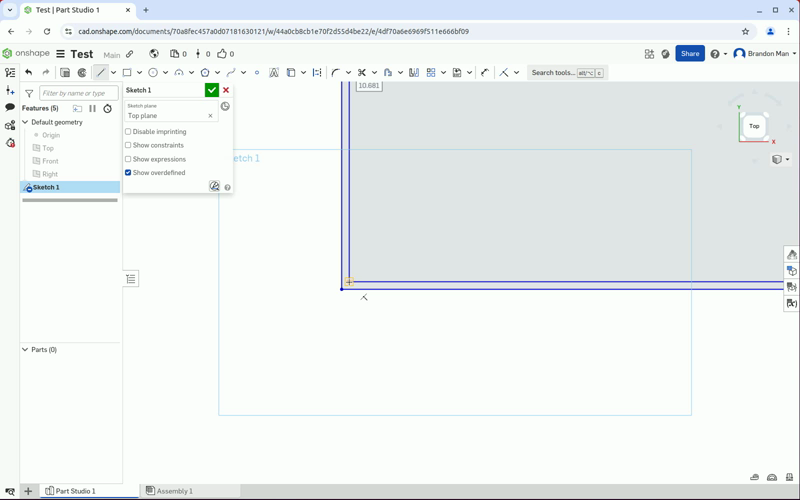
scroll(-6)
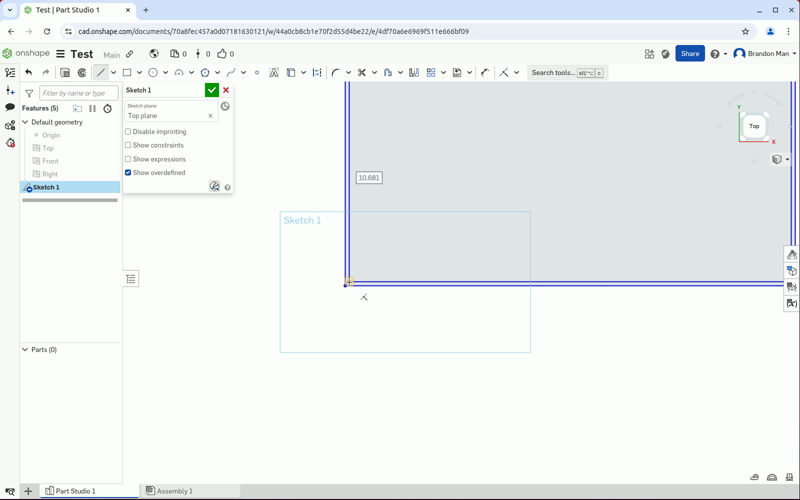
scroll(-6)
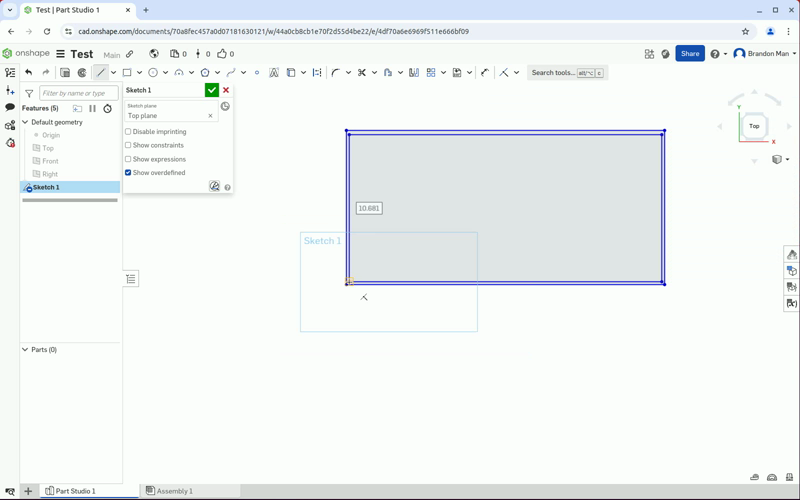
scroll(-6)
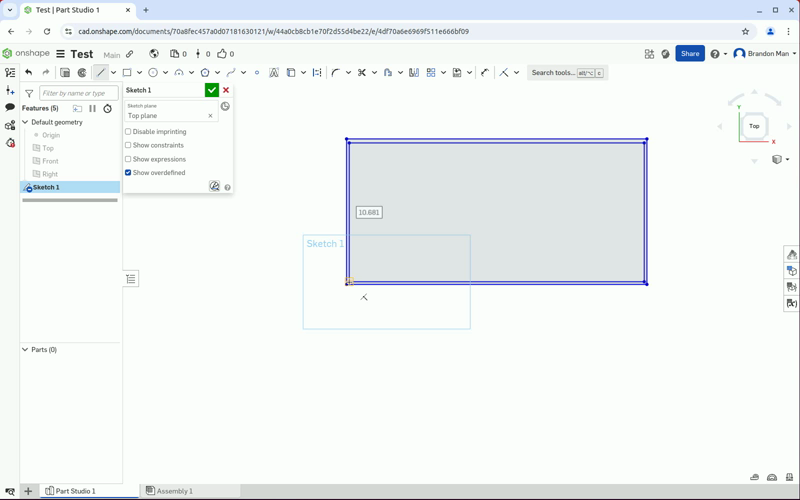
scroll(-6)
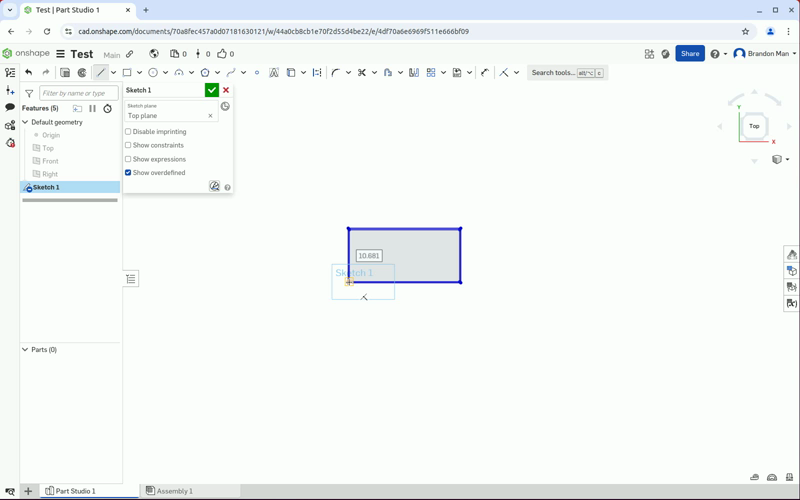
key(esc)
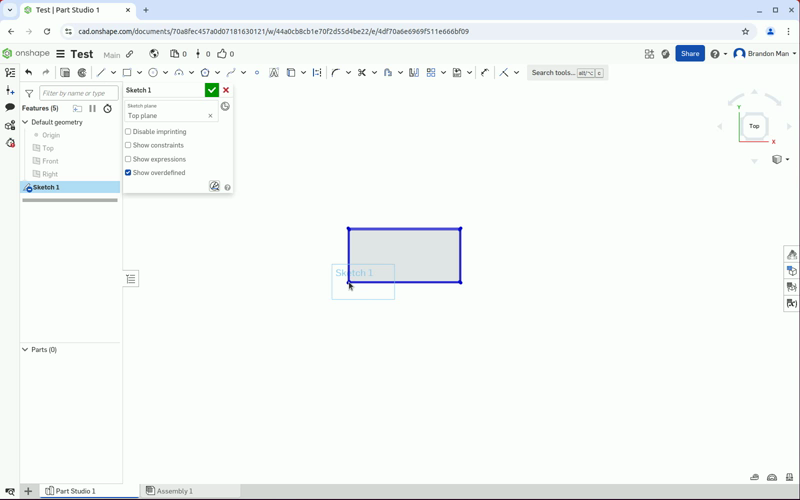
mouse_move(460, 257)
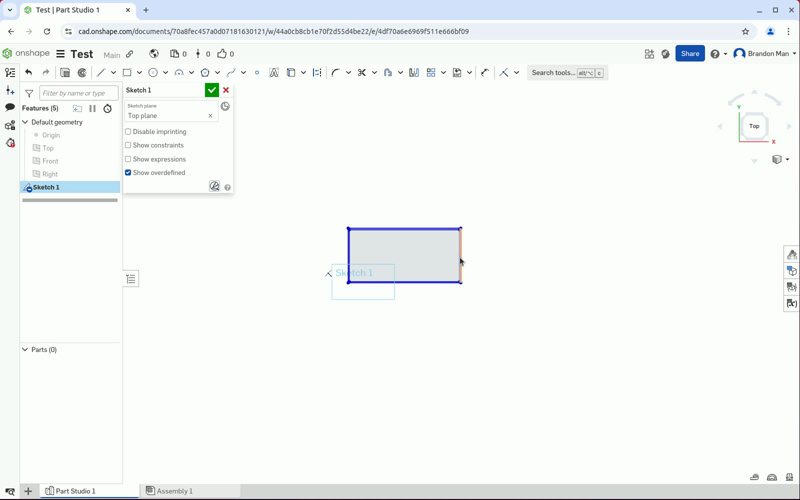
scroll(6)
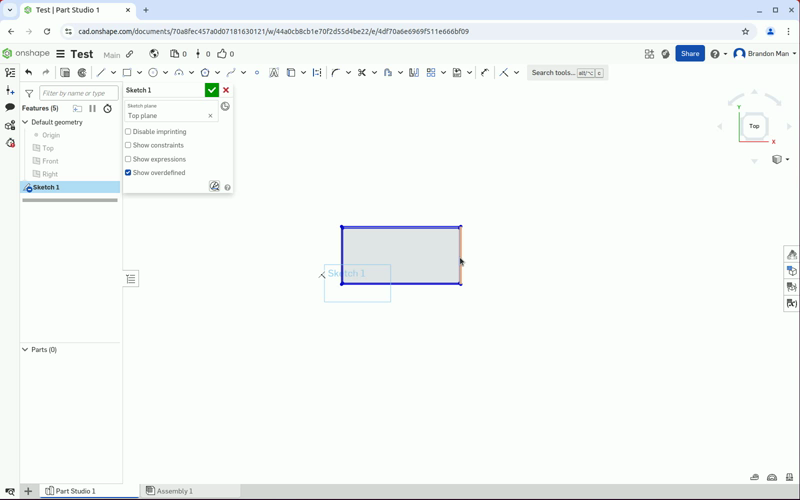
scroll(6)
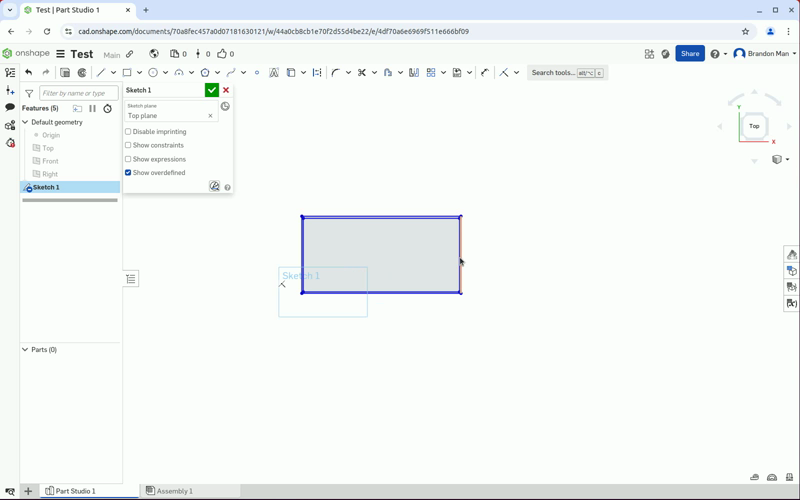
scroll(6)
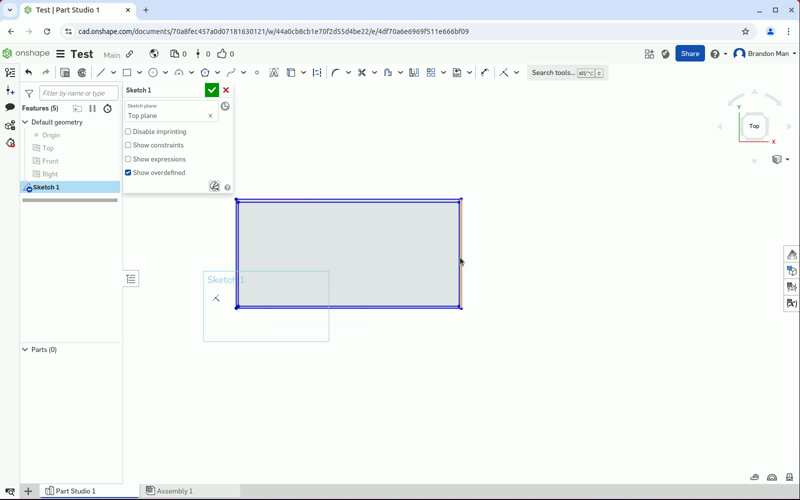
scroll(6)
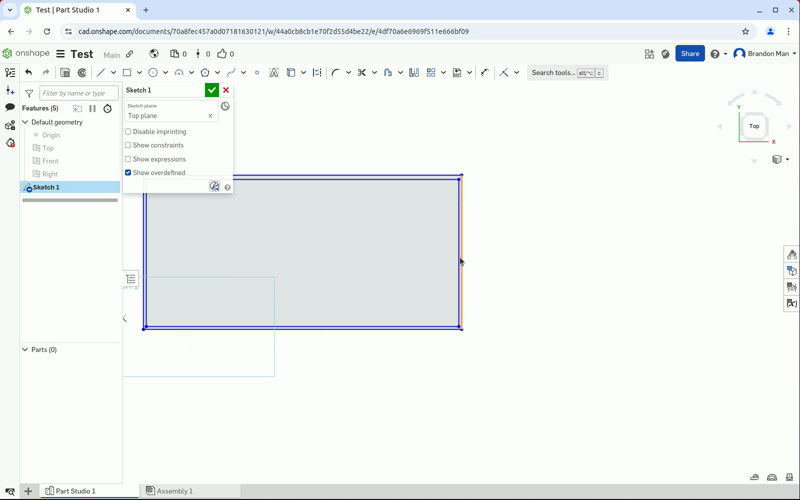
scroll(6)
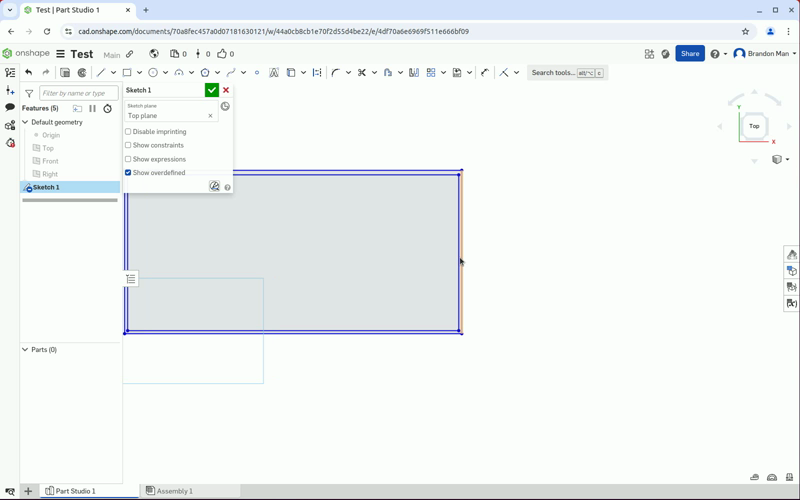
scroll(6)
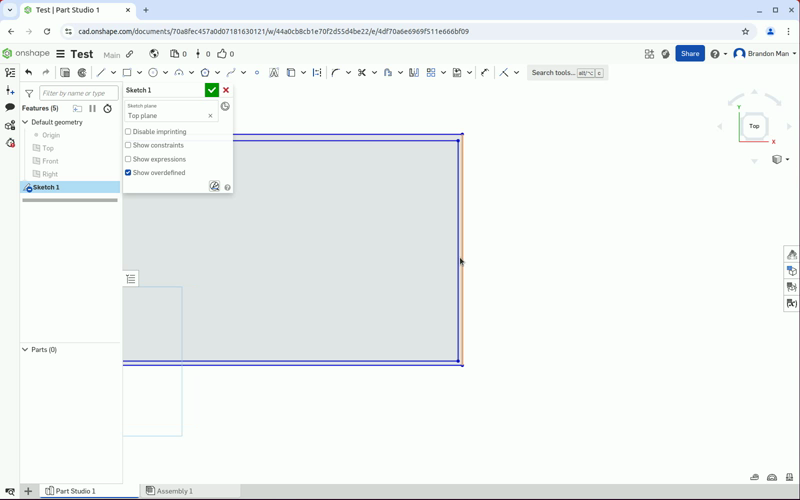
scroll(6)
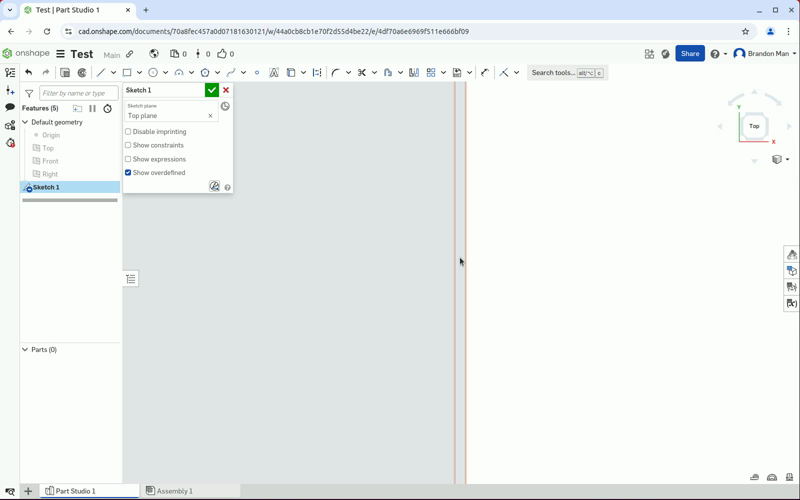
click(460, 257)
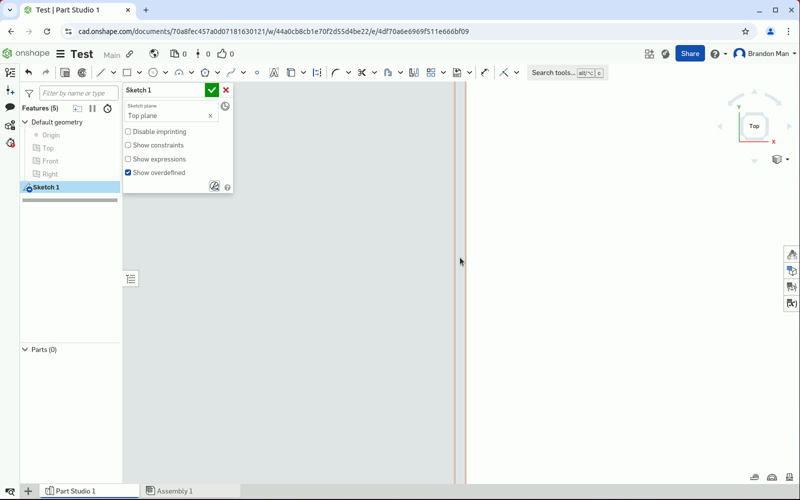
scroll(-6)
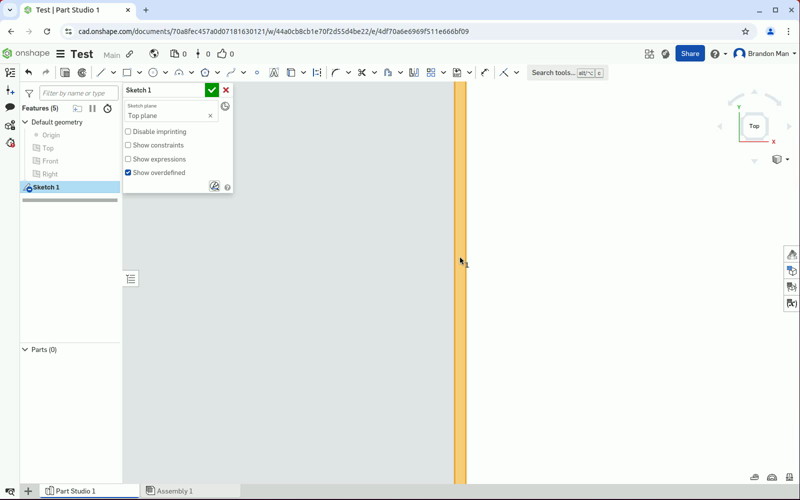
scroll(-6)
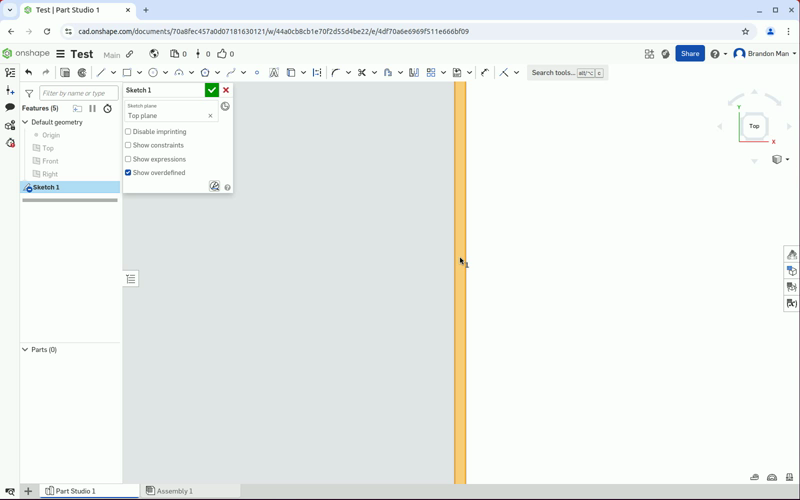
scroll(-6)
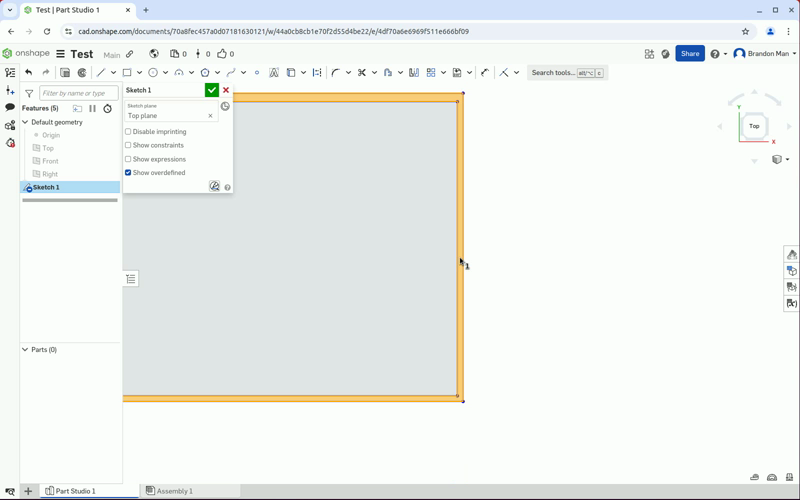
scroll(-6)
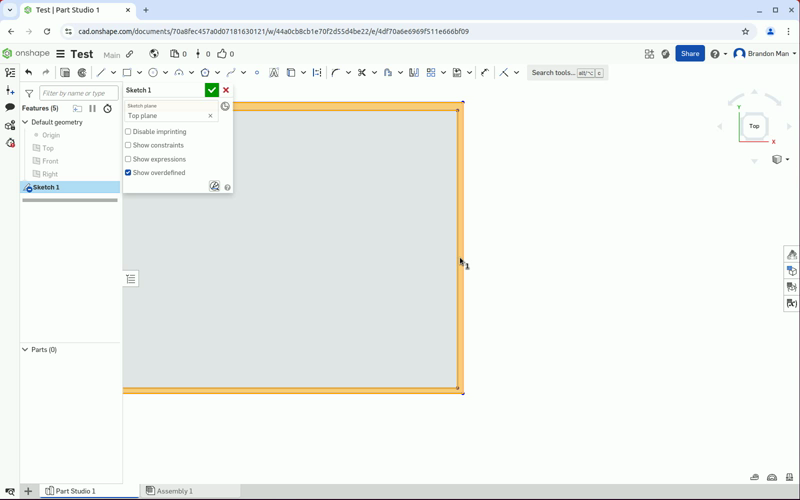
scroll(-6)
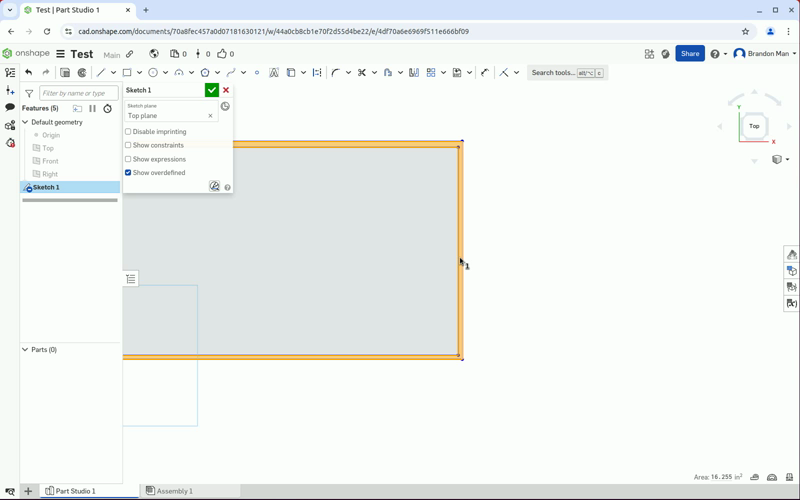
scroll(-6)
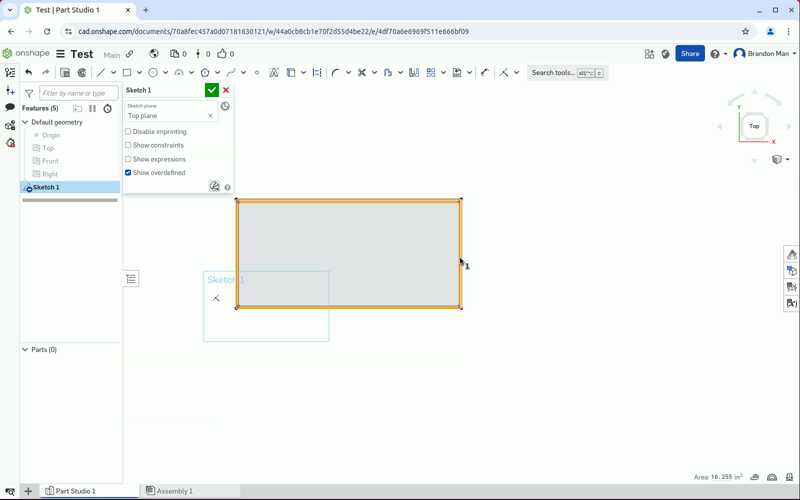
scroll(-6)
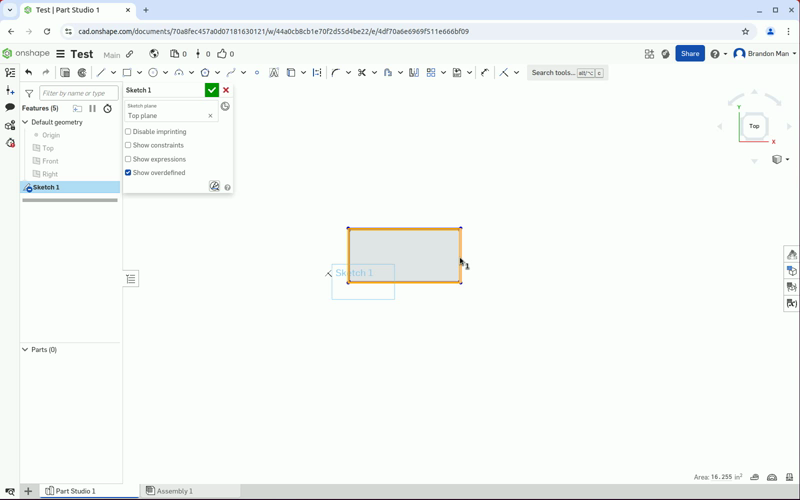
mouse_move(73, 352)
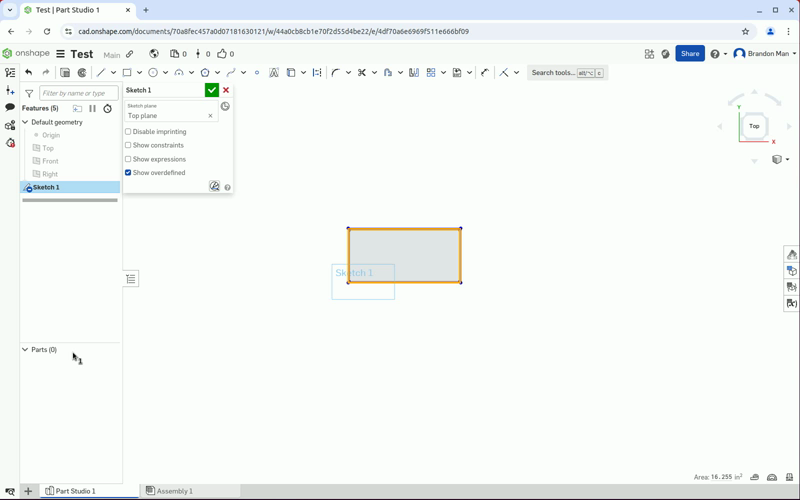
key(shift+y)
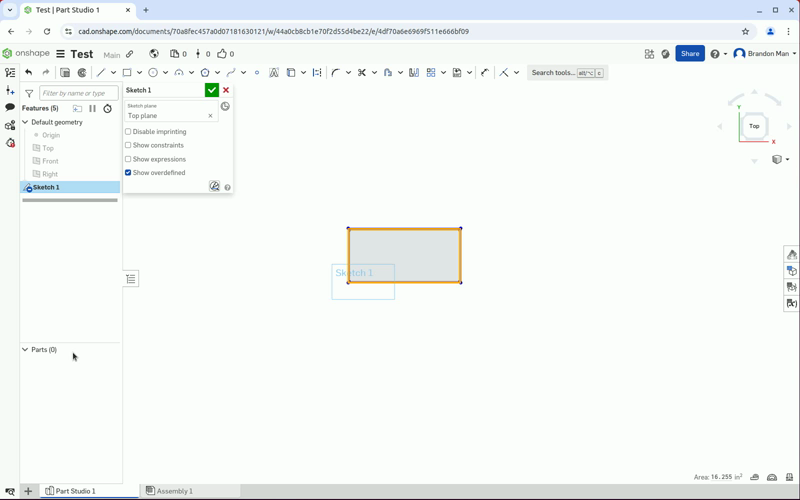
key(shift+e)
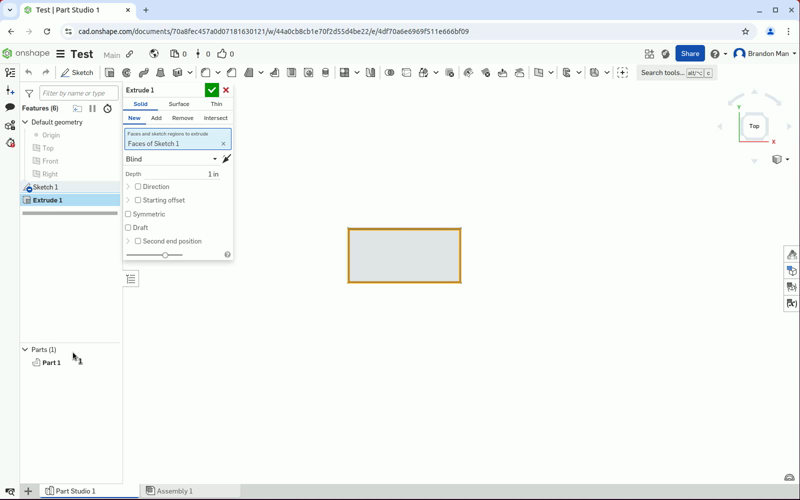
mouse_move(143, 106)
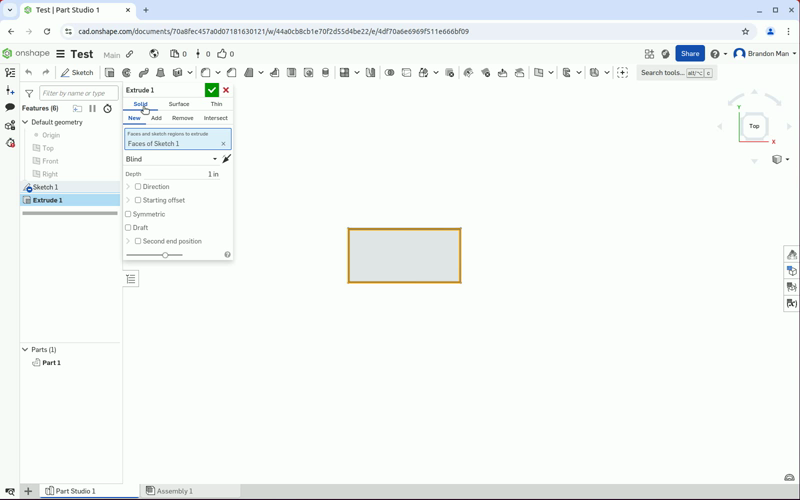
click(143, 106)
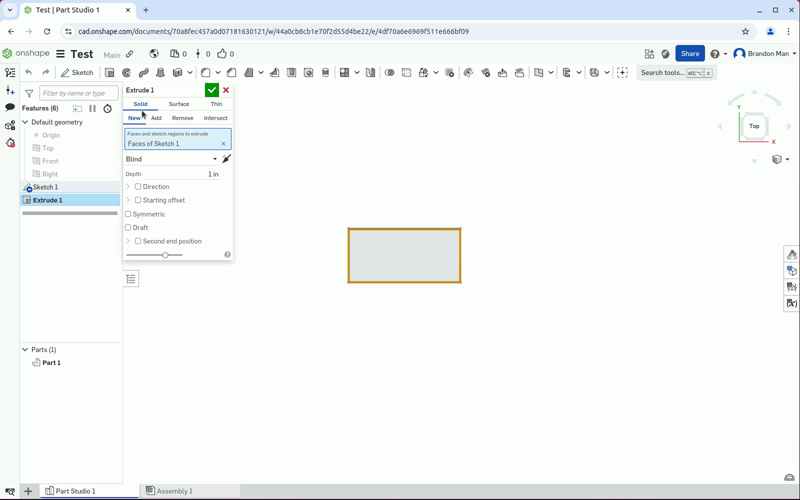
mouse_move(137, 120)
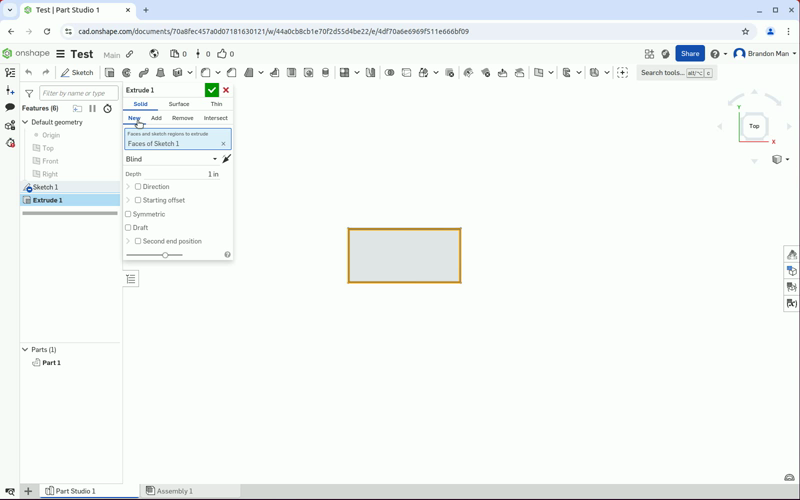
click(137, 120)
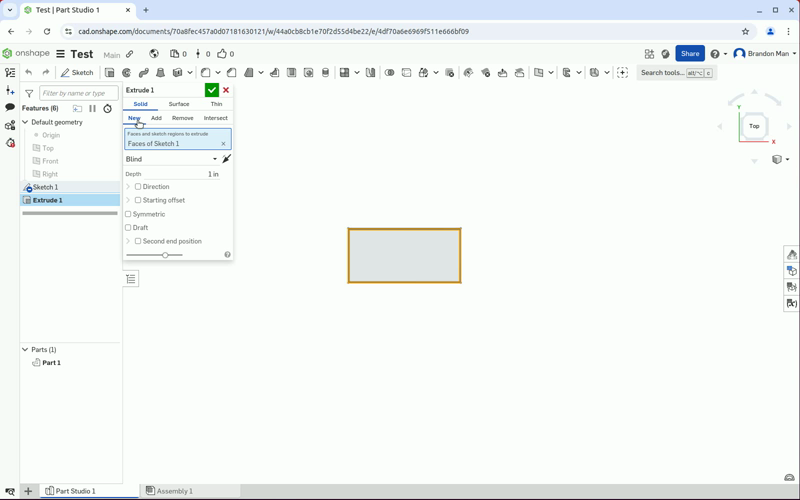
key(tab, 4)
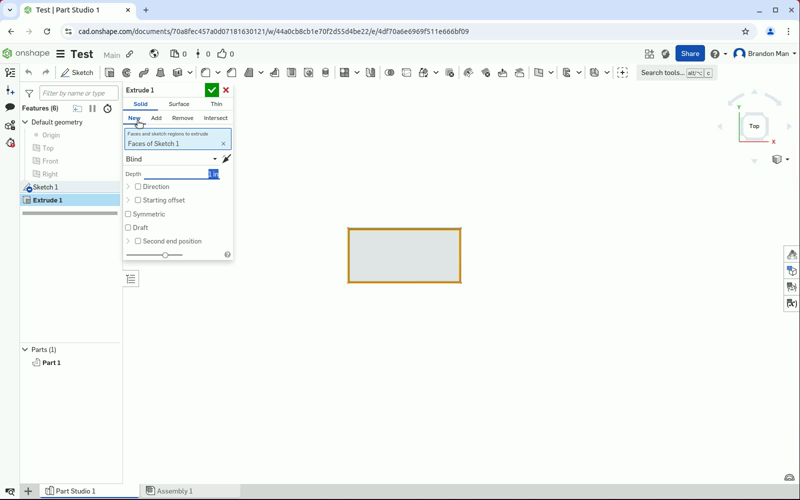
text(18.775)
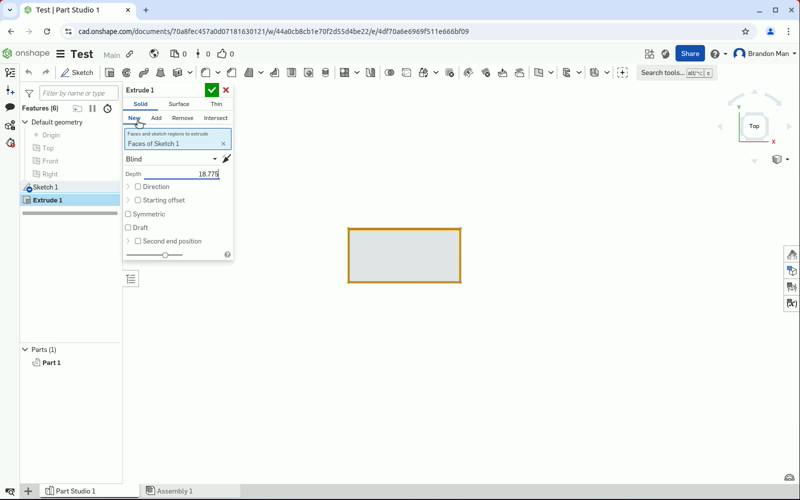
key(enter)
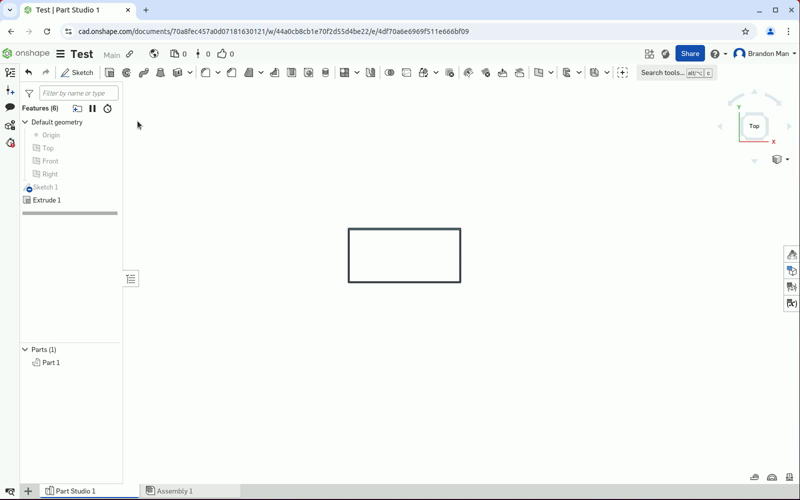
key(shift+h)
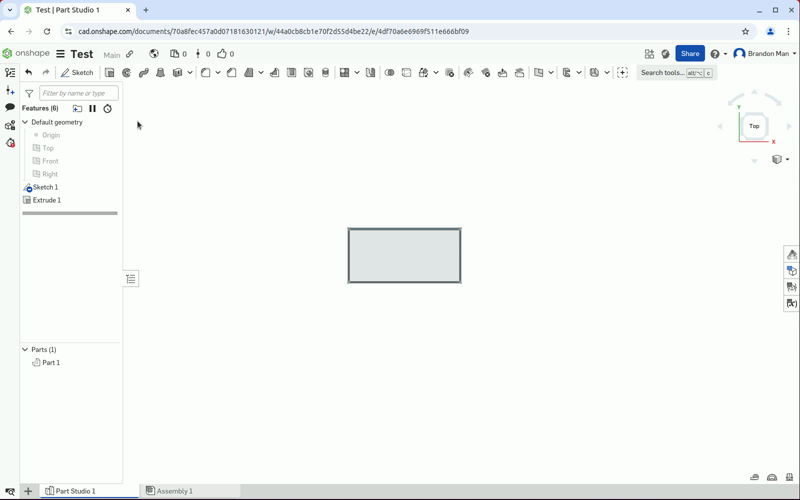
key(shift+h)
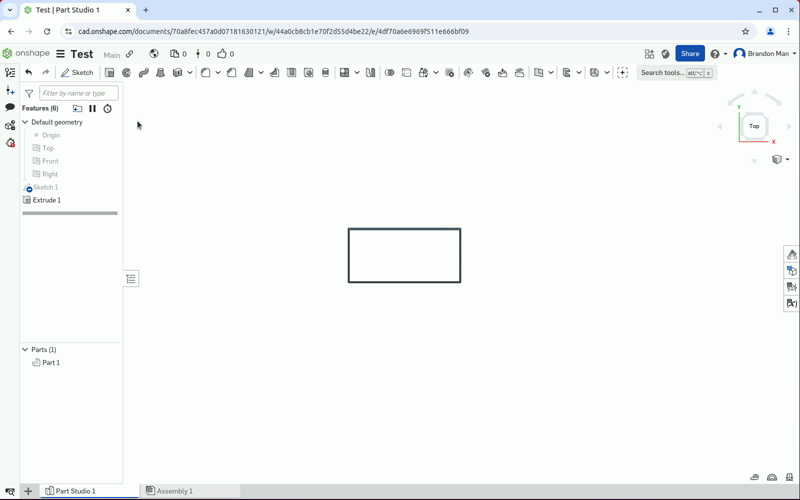
mouse_move(73, 189)
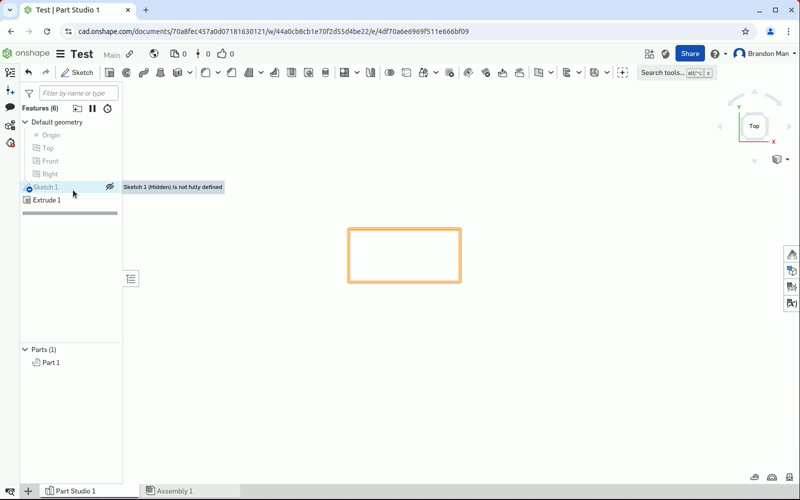
click(73, 189)
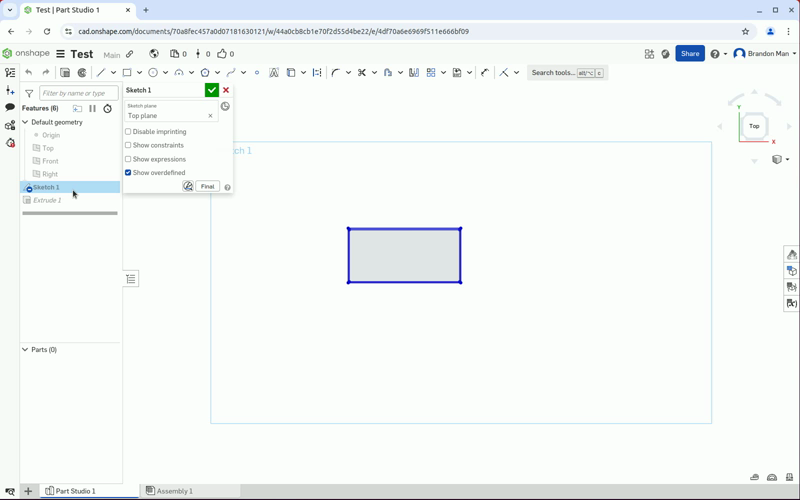
mouse_move(229, 92)
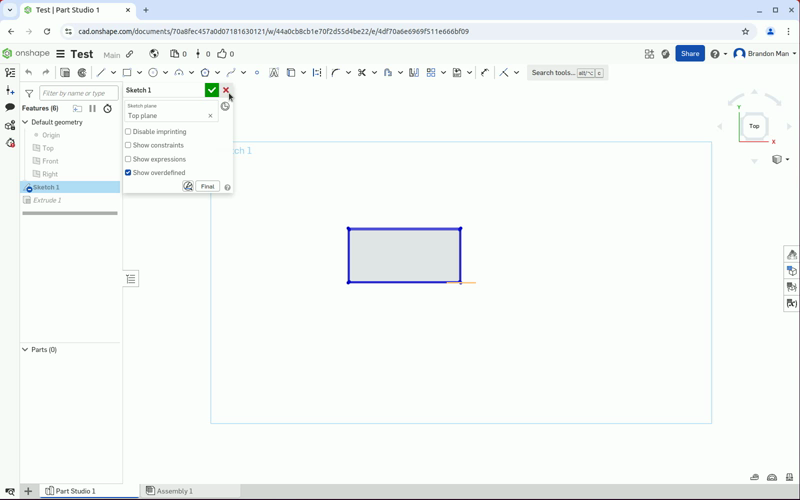
click(229, 92)
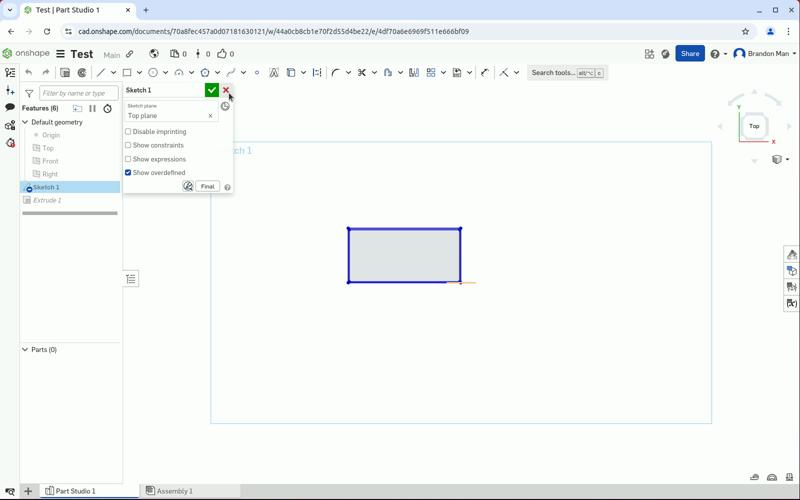
key(shift+s)
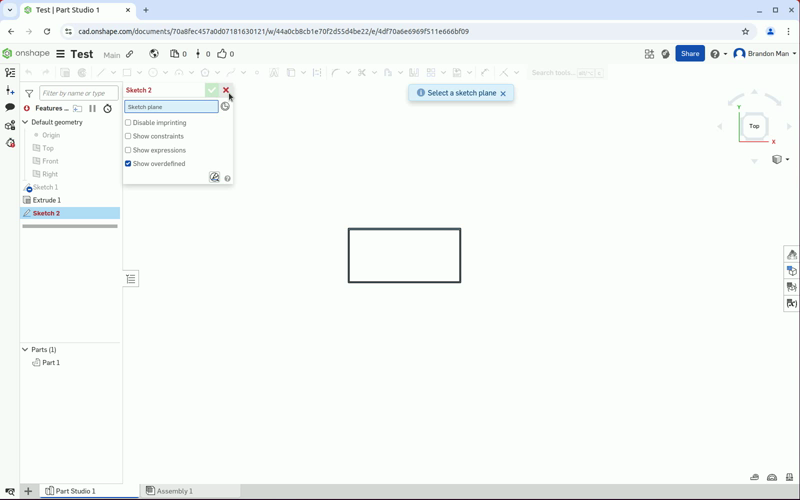
mouse_move(73, 150)
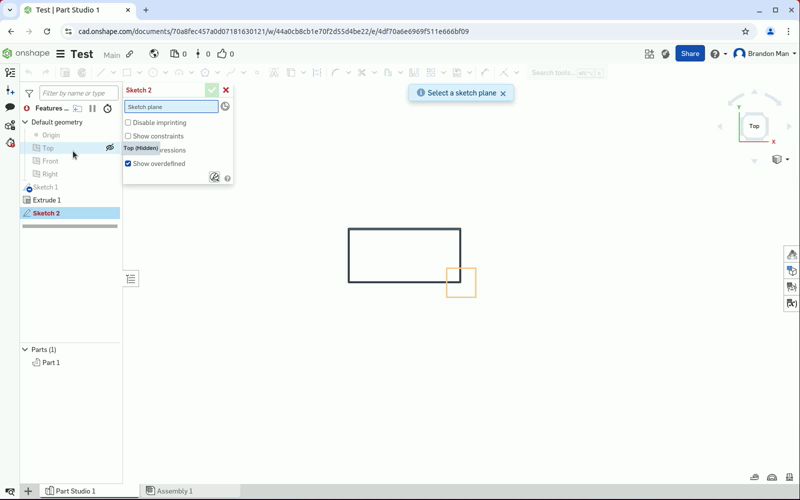
click(73, 150)
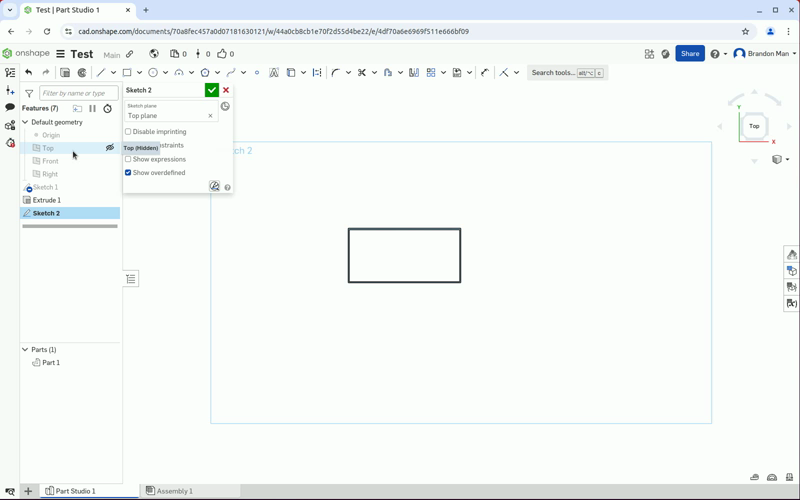
mouse_move(73, 352)
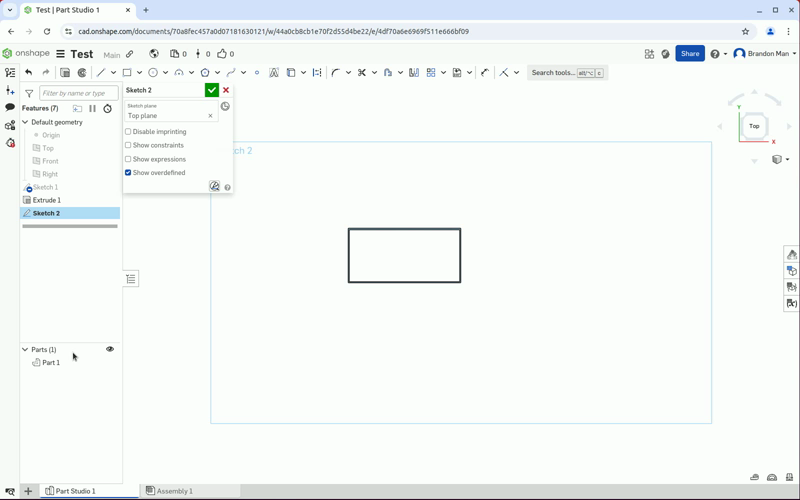
key(y)
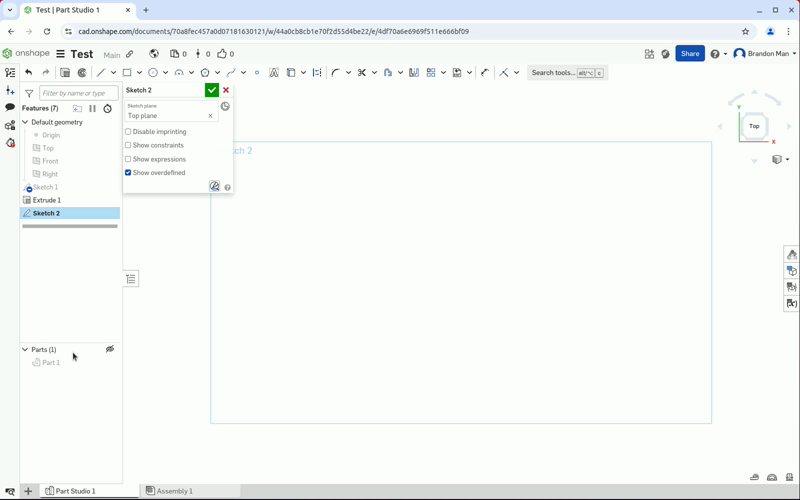
key(l)
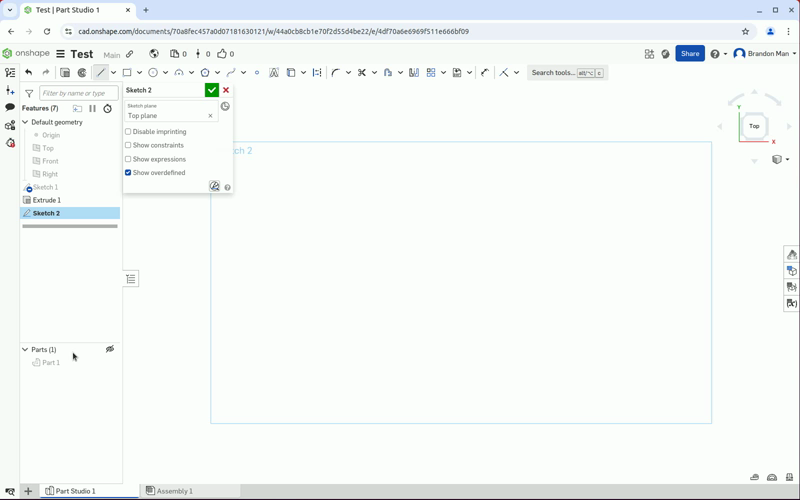
key_down(shift)
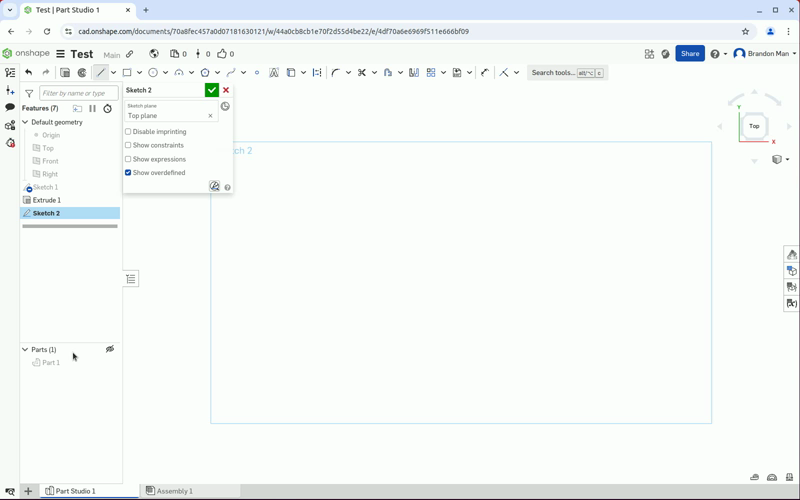
mouse_move(349, 281)
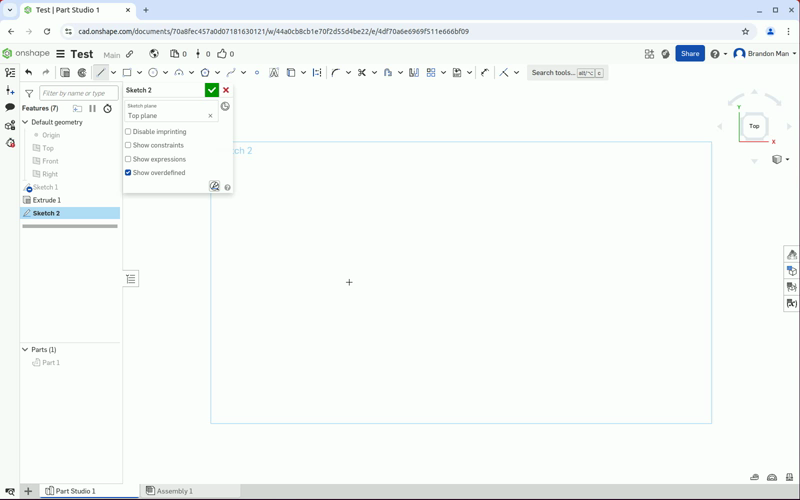
click(349, 281)
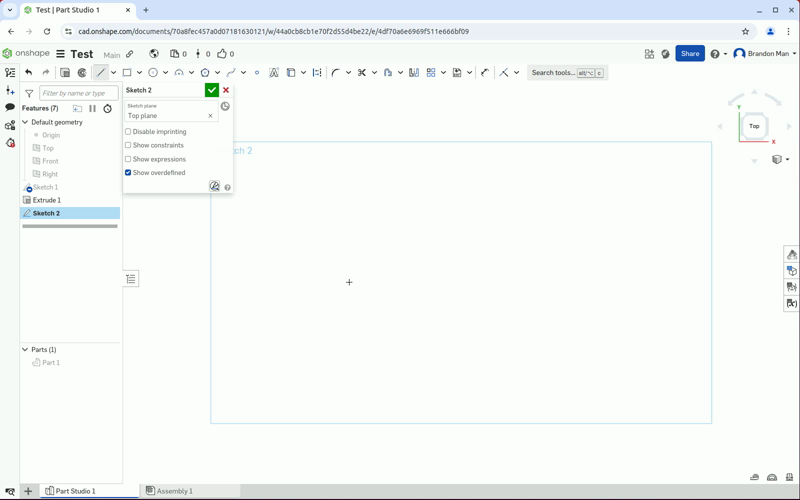
key_up(shift)
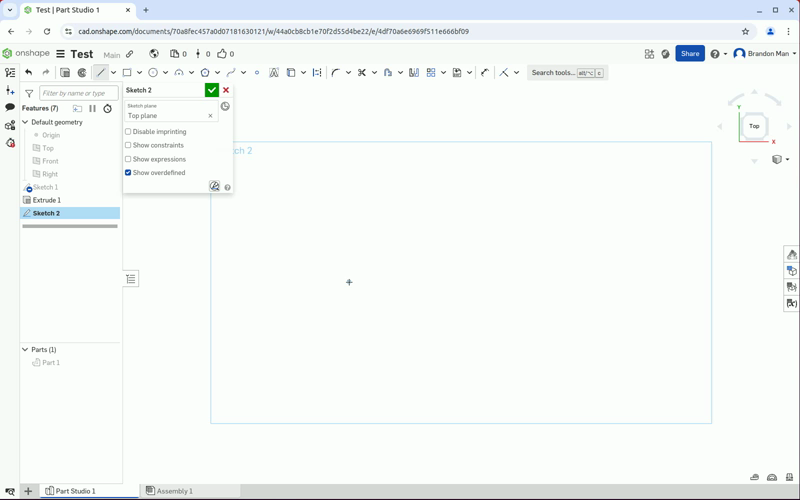
key_down(shift)
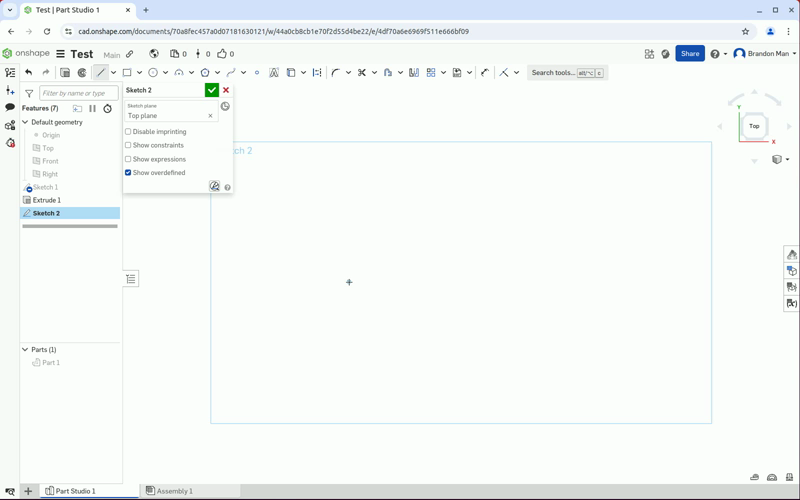
mouse_move(459, 281)
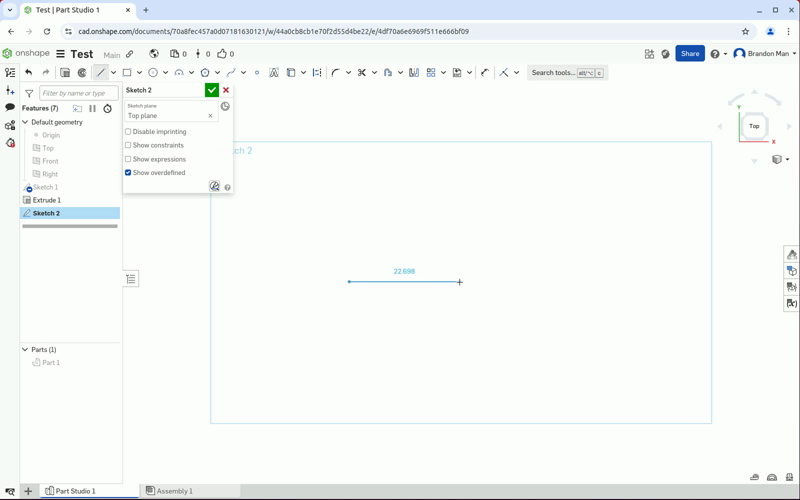
click(459, 281)
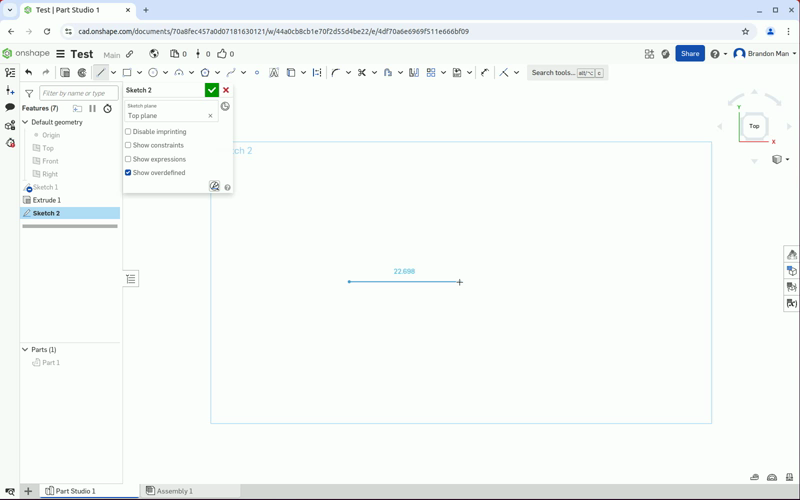
key_up(shift)
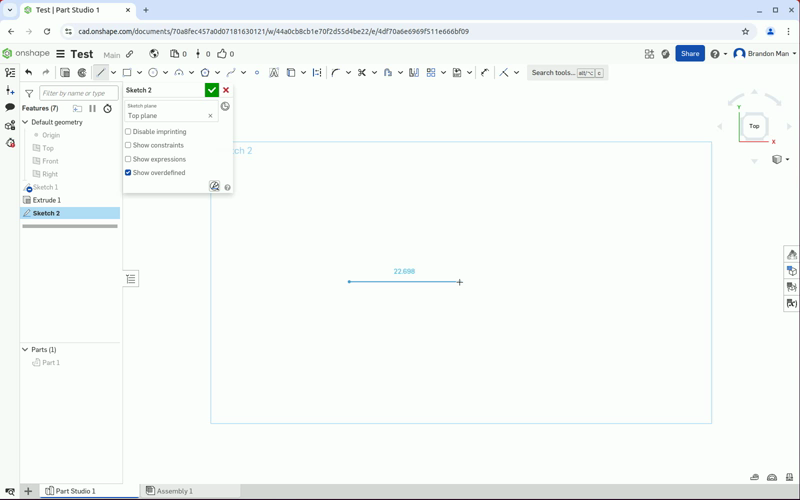
key_down(shift)
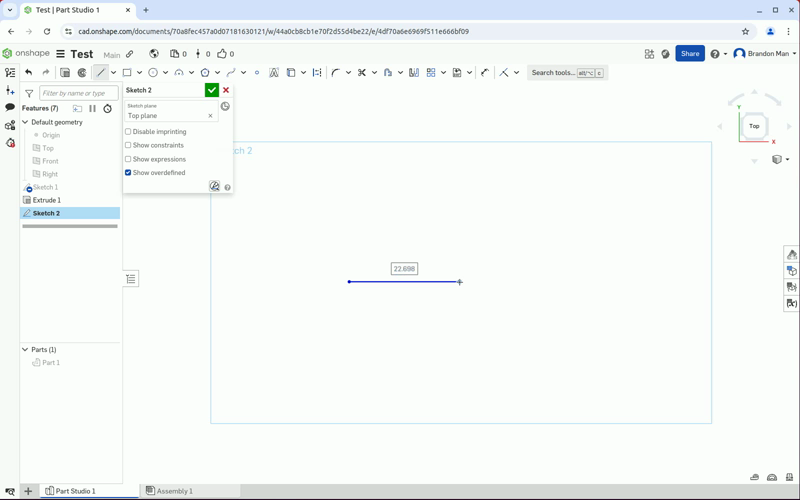
mouse_move(489, 281)
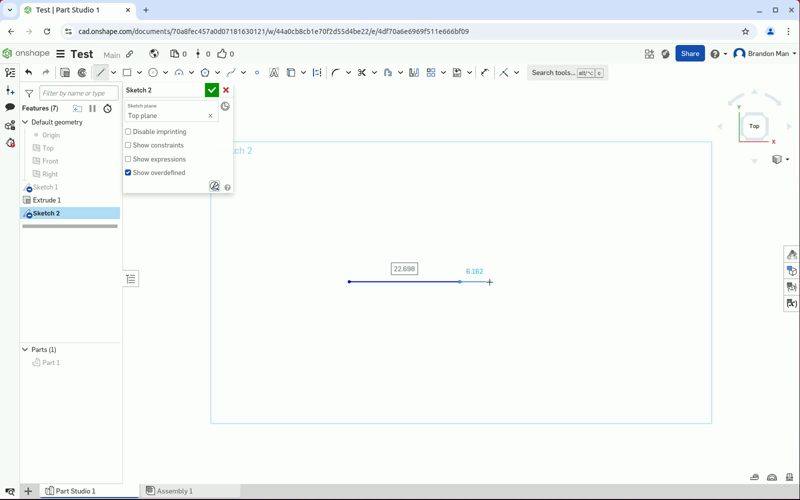
mouse_move(459, 229)
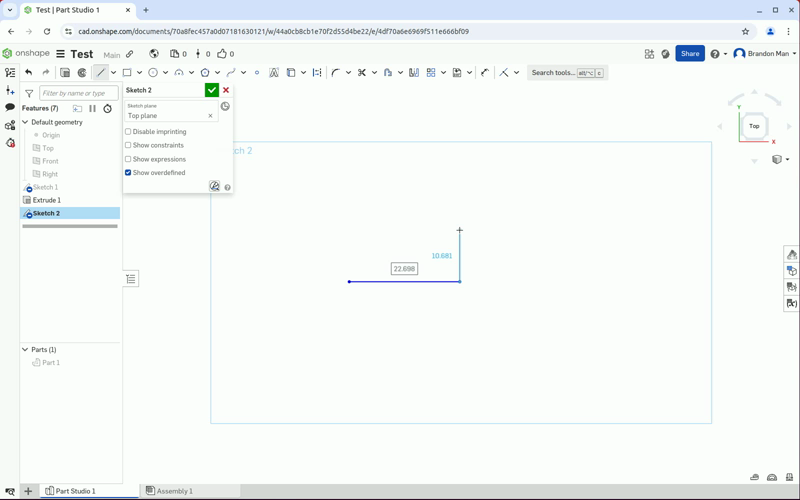
click(459, 229)
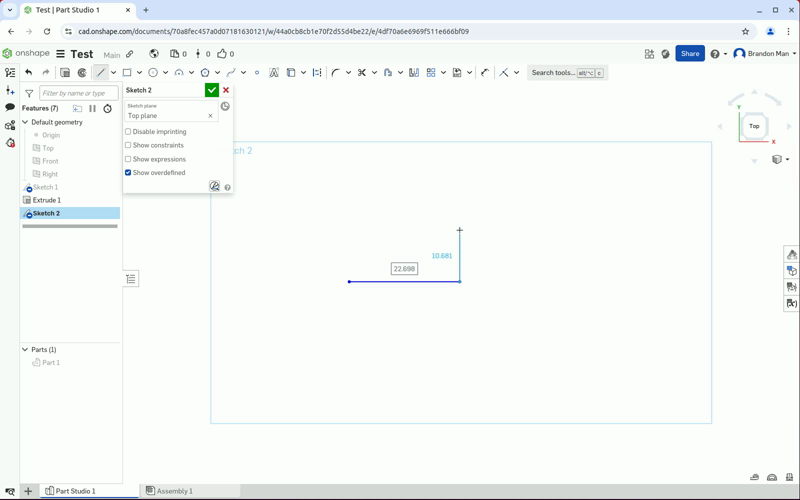
key_up(shift)
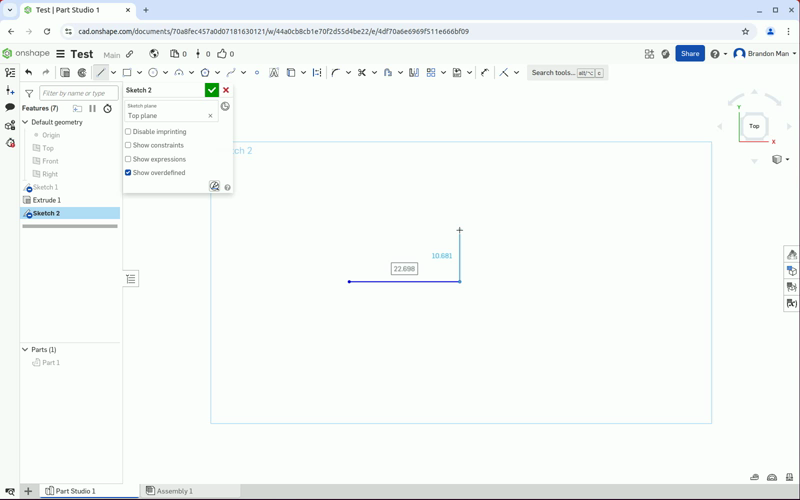
key_down(shift)
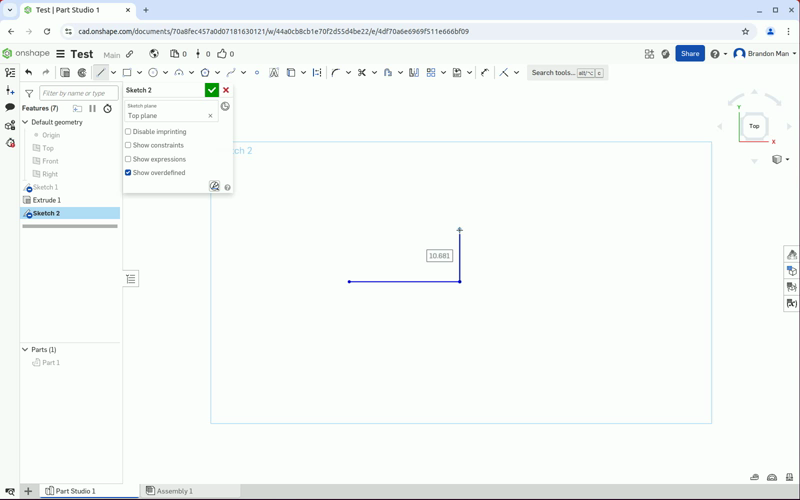
mouse_move(349, 229)
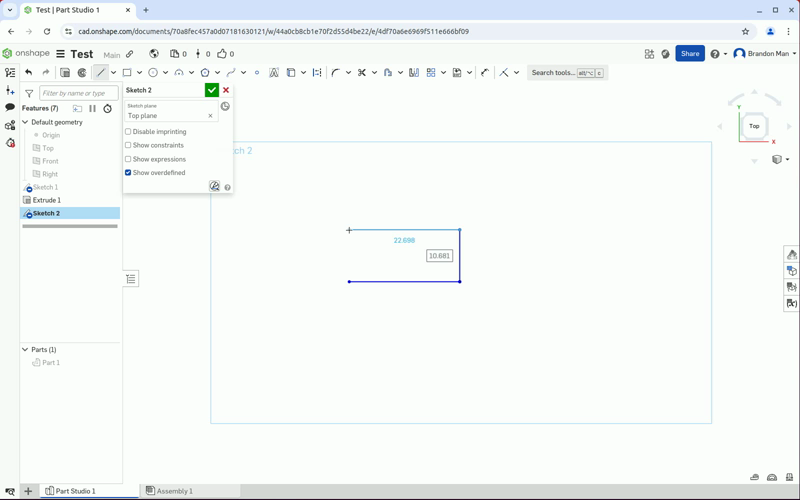
click(349, 229)
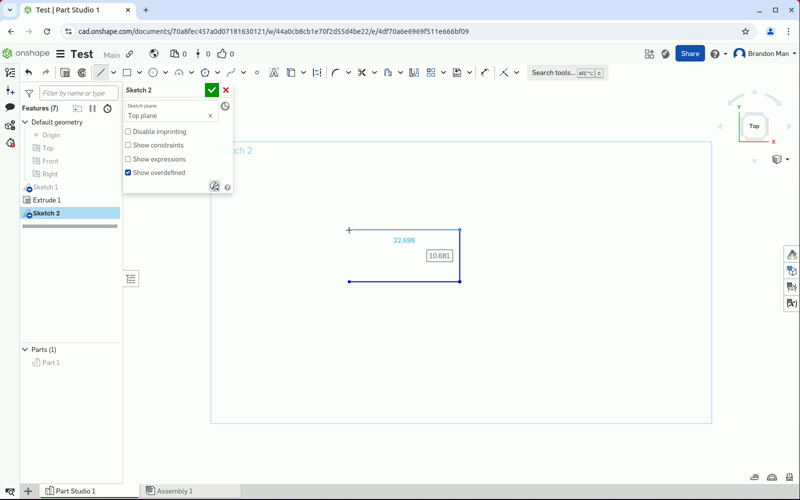
key_up(shift)
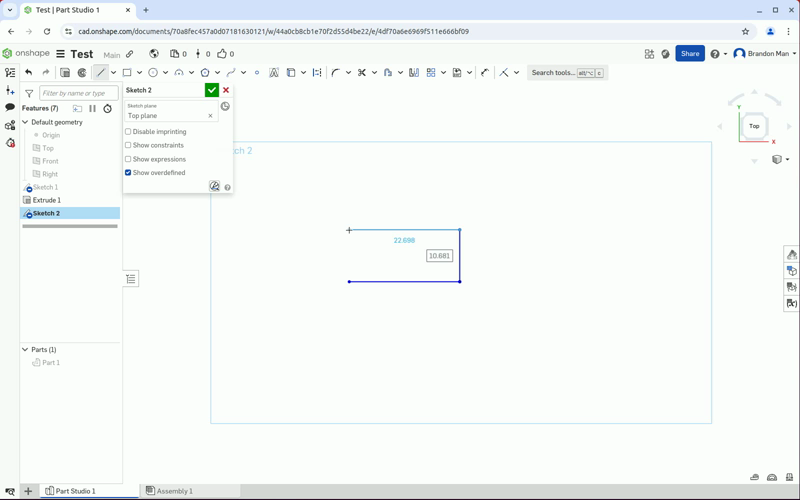
mouse_move(379, 229)
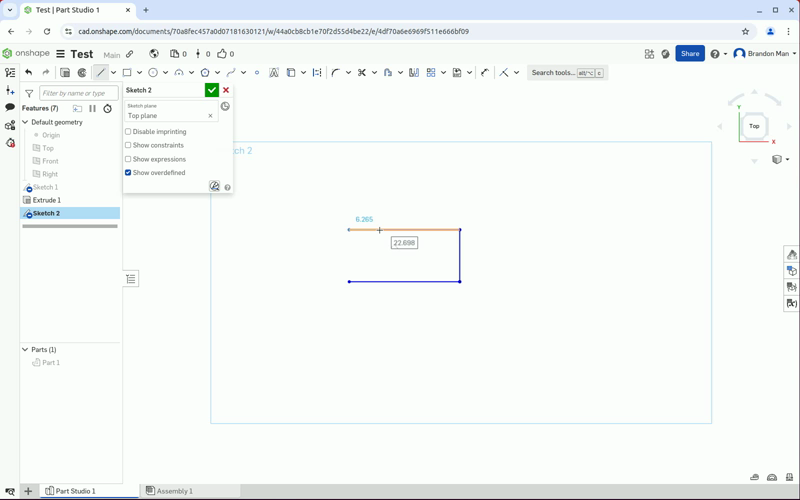
key_down(shift)
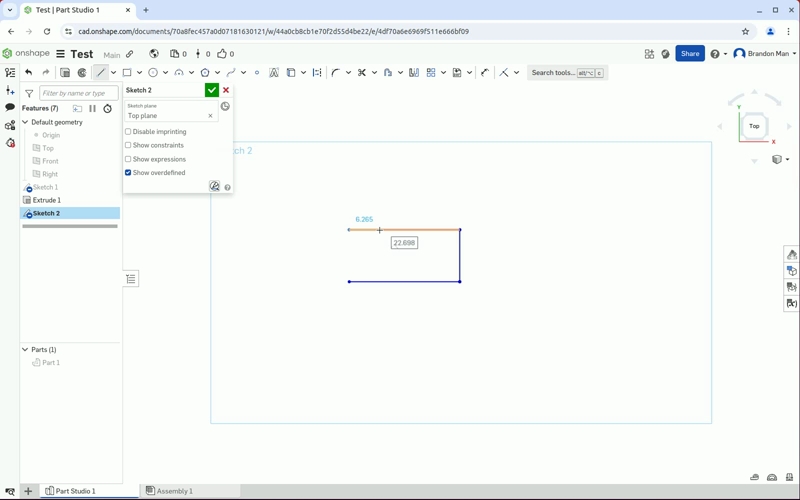
mouse_move(349, 281)
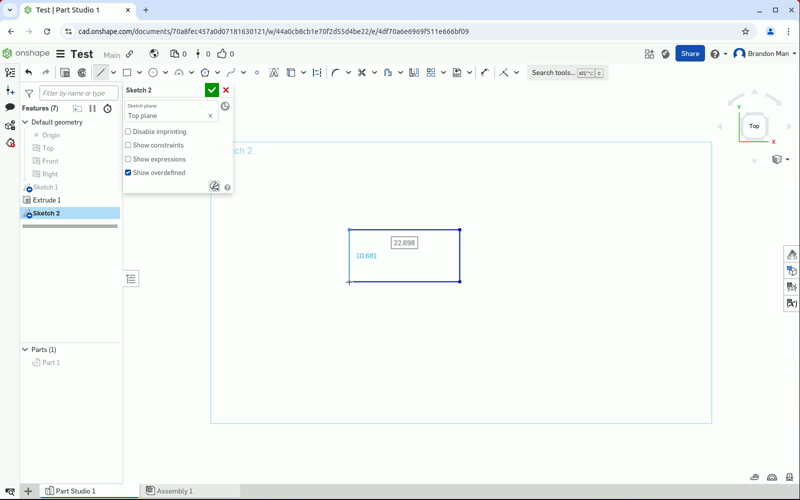
key_up(shift)
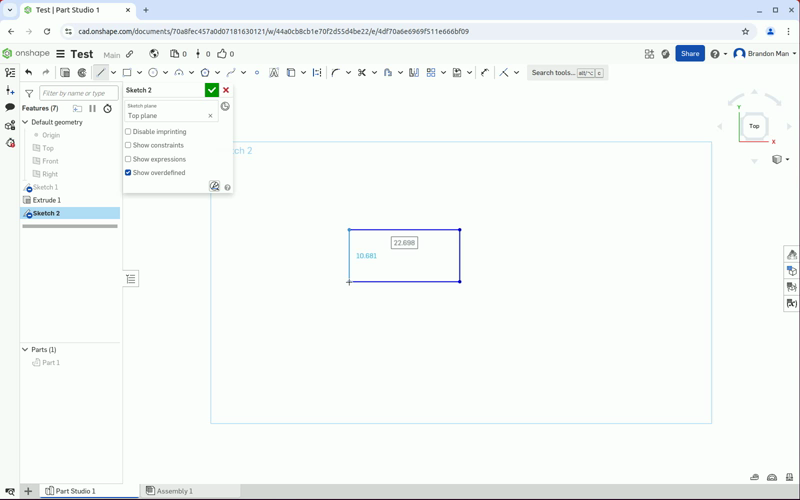
click(349, 281)
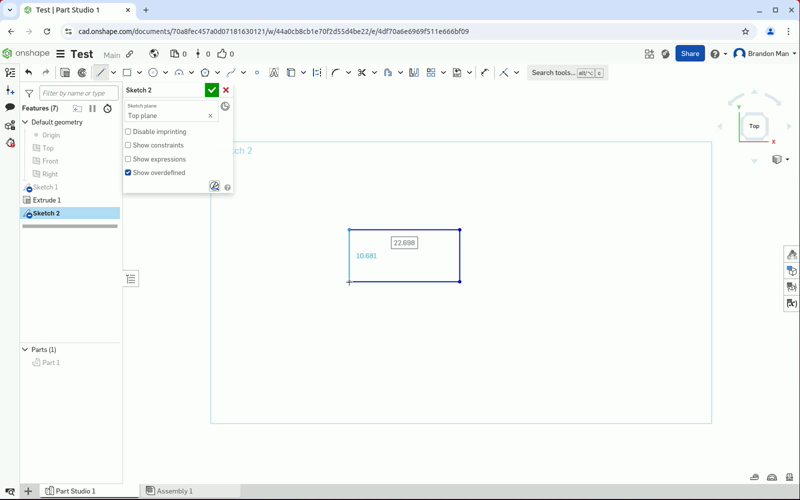
key(esc)
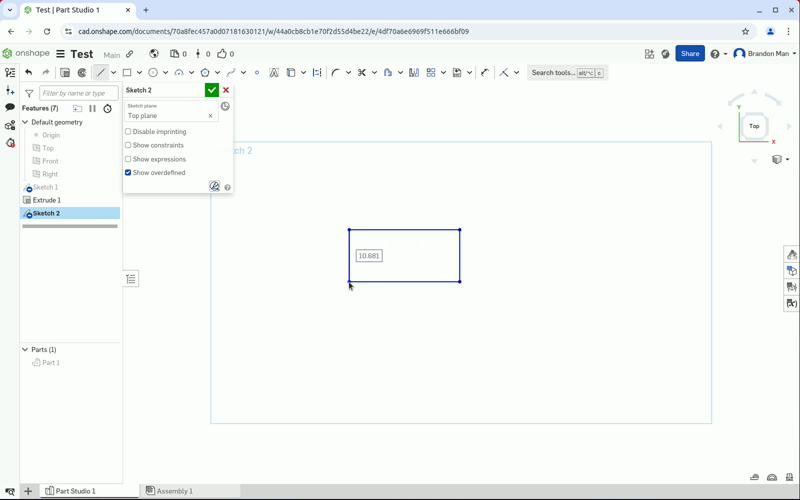
mouse_move(422, 236)
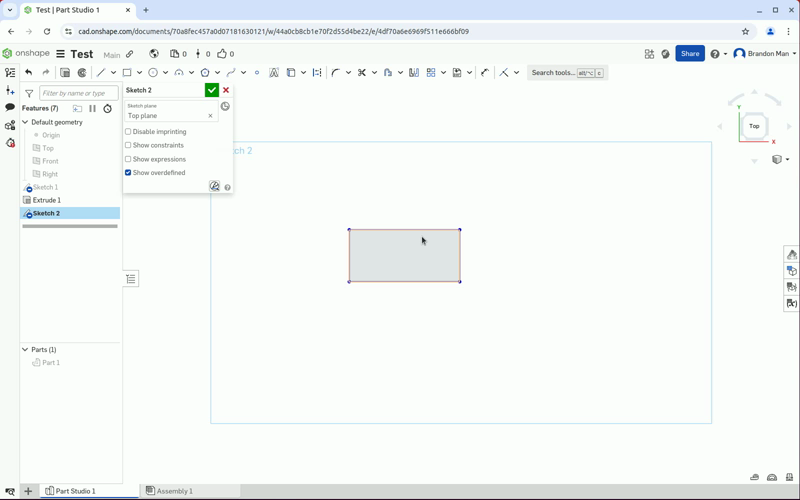
click(422, 236)
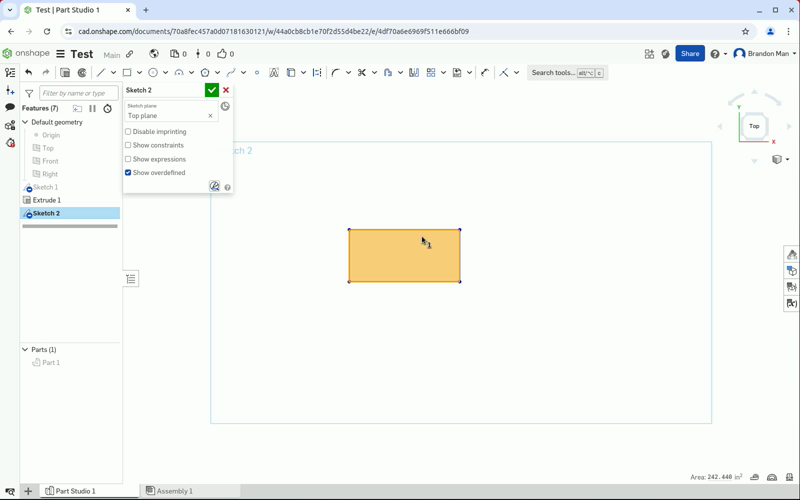
mouse_move(73, 352)
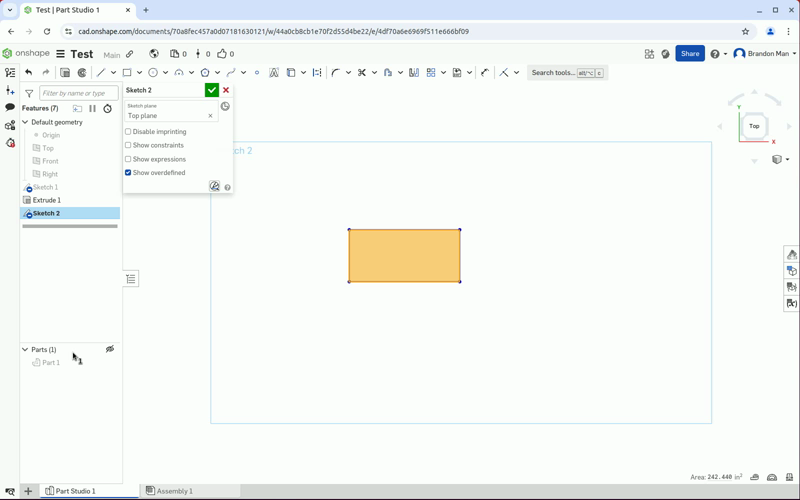
key(shift+y)
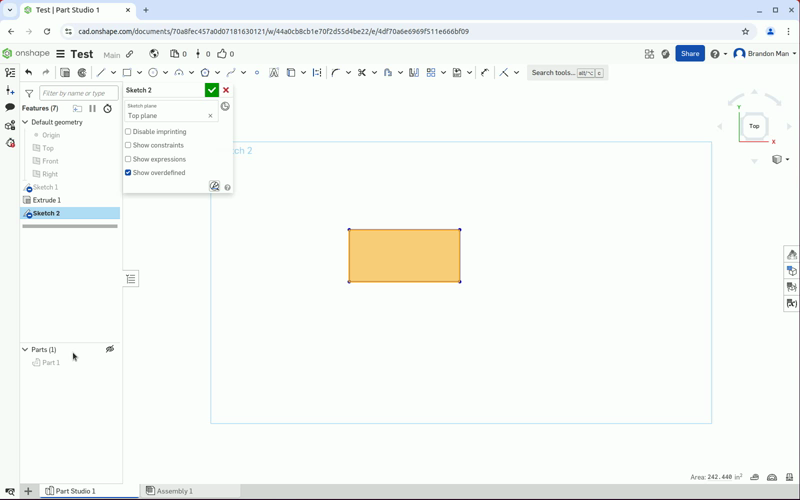
key(shift+e)
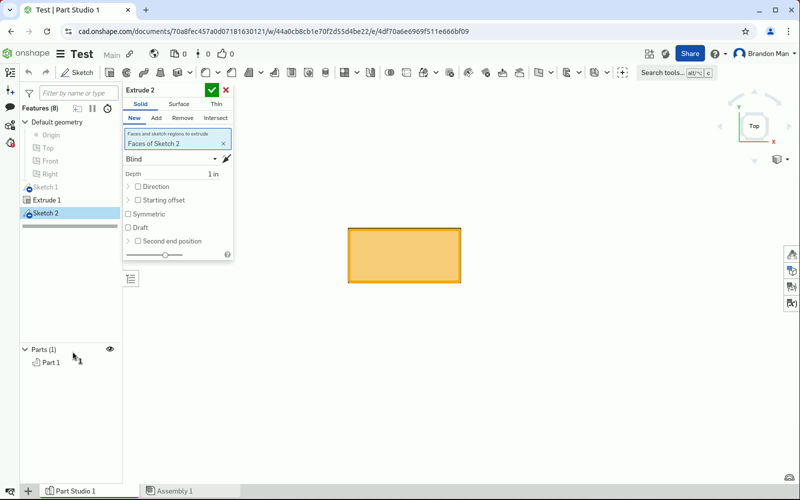
mouse_move(143, 106)
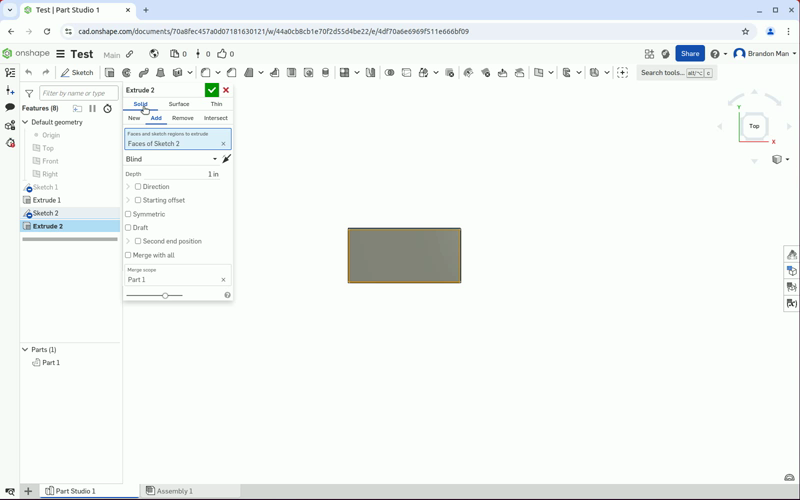
click(143, 106)
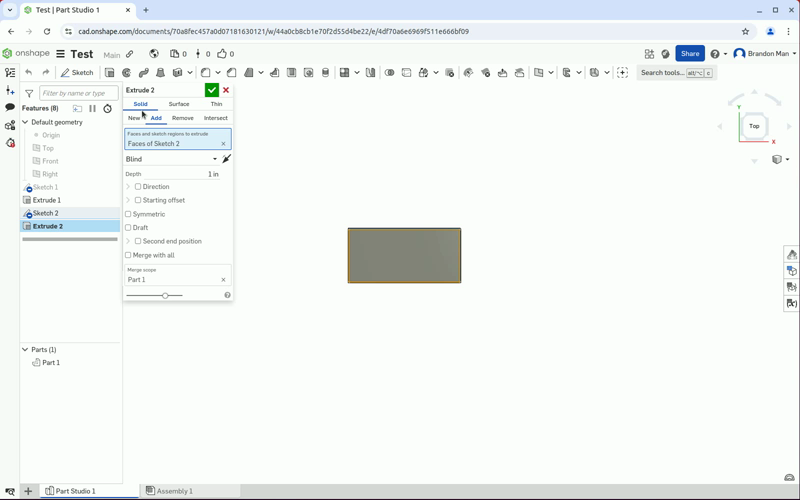
mouse_move(137, 120)
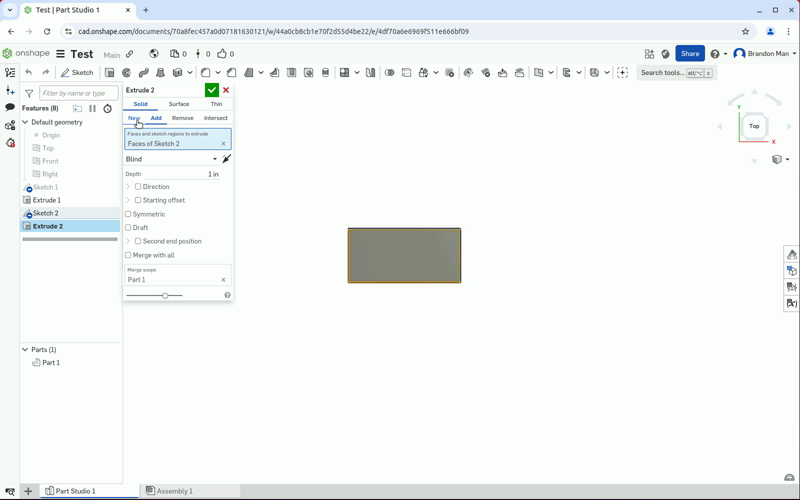
click(137, 120)
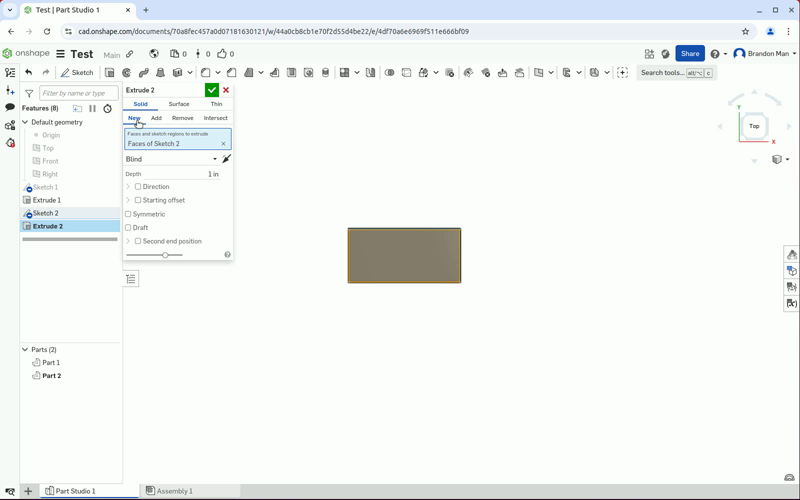
key(tab, 4)
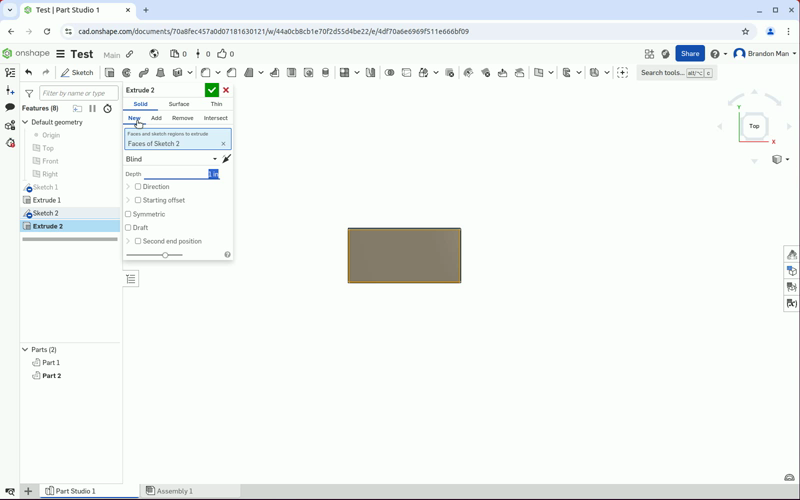
text(0.963)
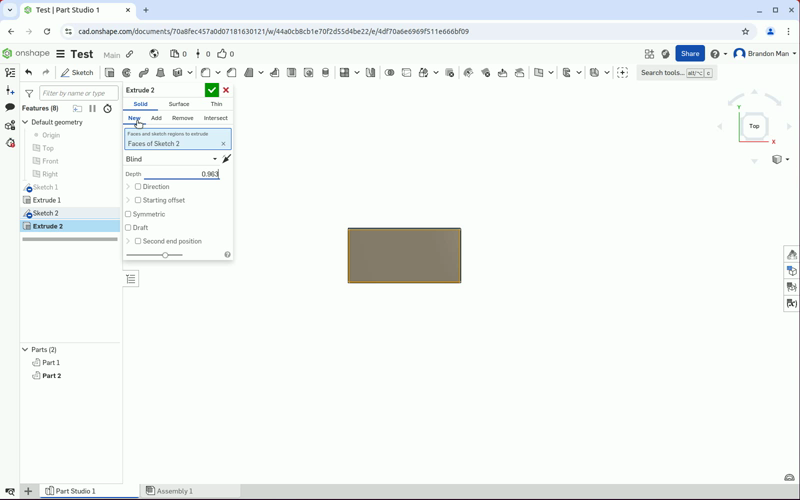
key(enter)
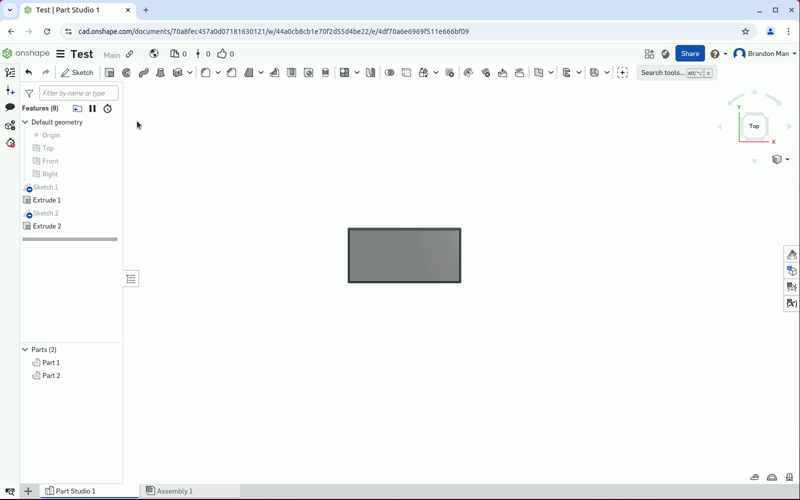
key(shift+h)
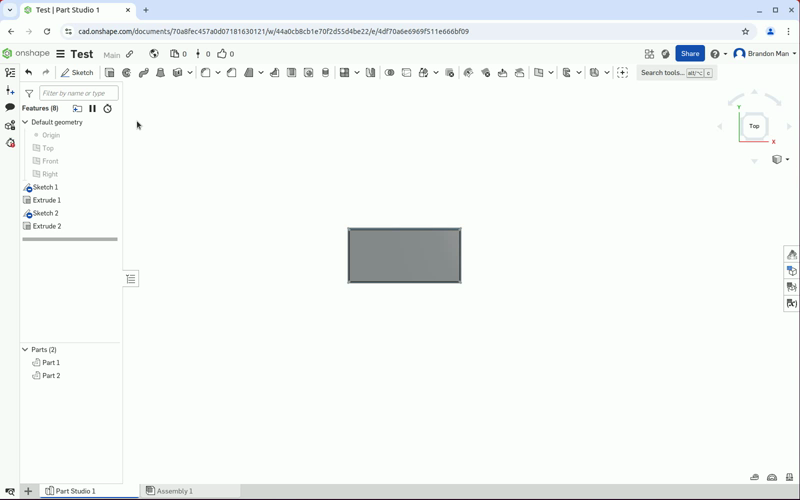
key(shift+h)
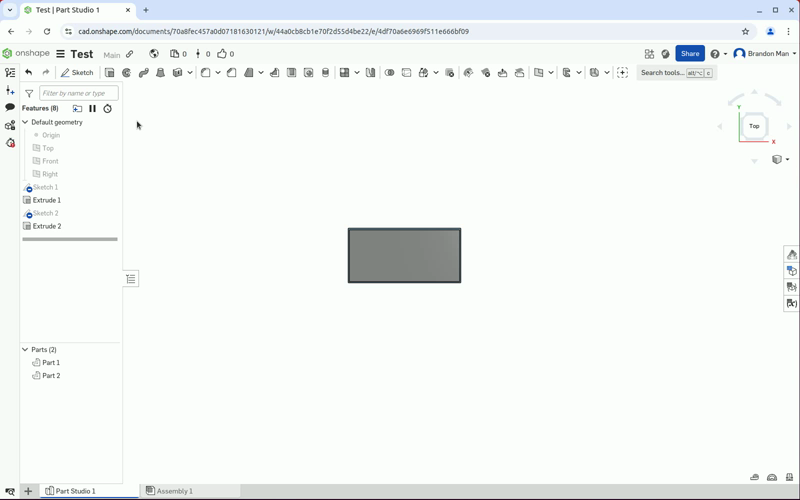
mouse_move(73, 189)
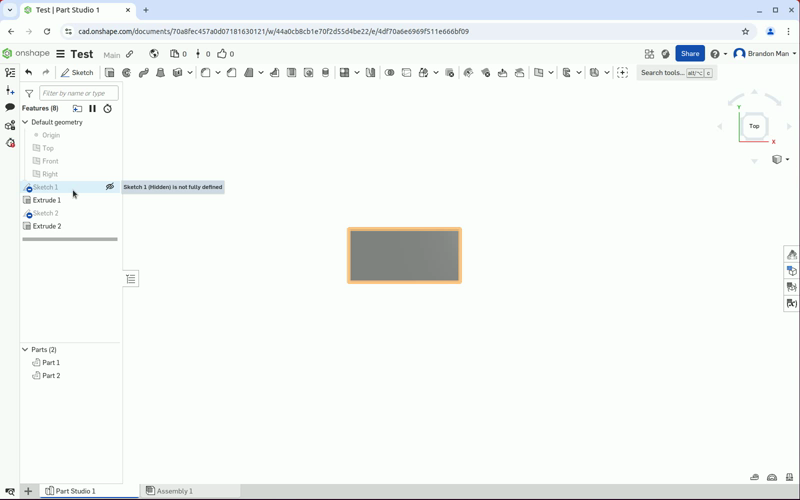
click(73, 189)
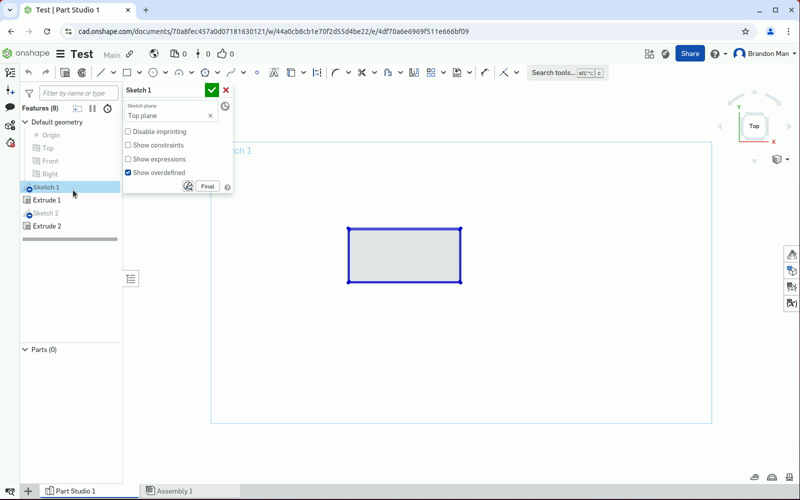
mouse_move(229, 92)
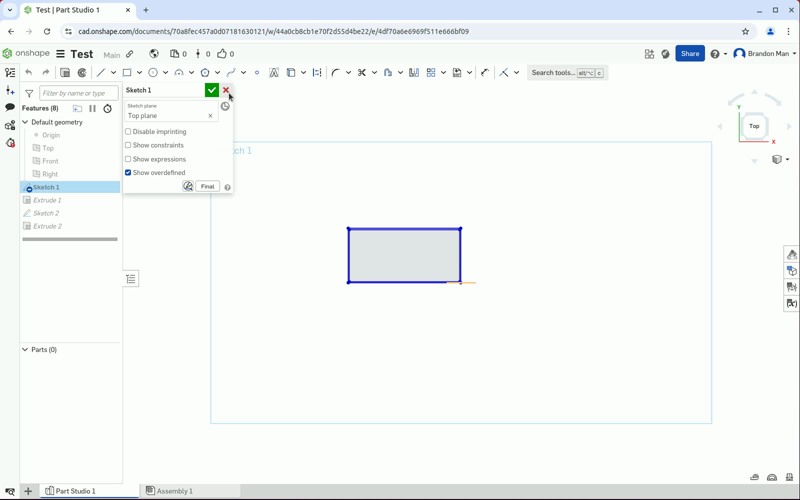
click(229, 92)
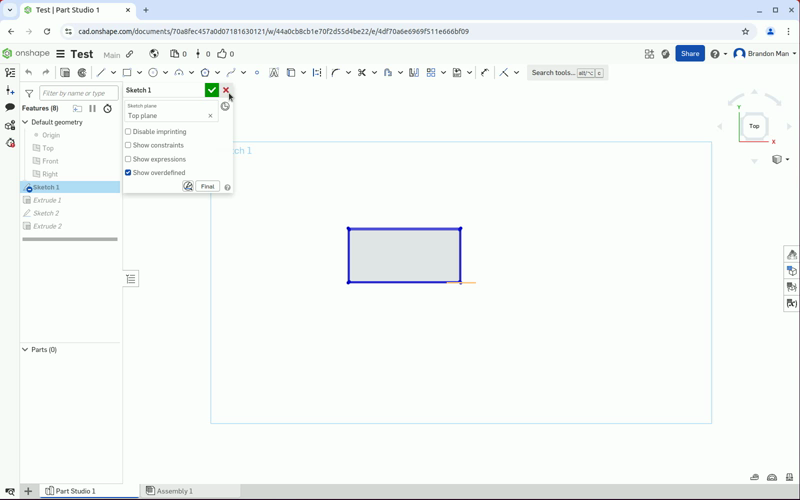
key(shift+s)
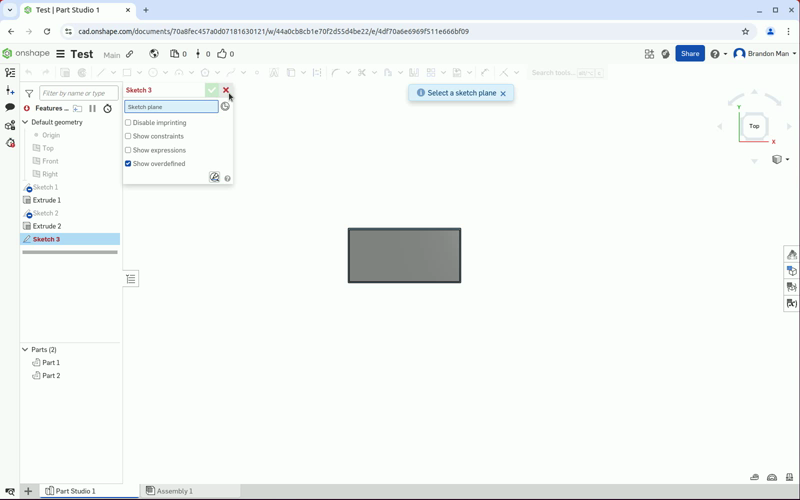
mouse_move(73, 150)
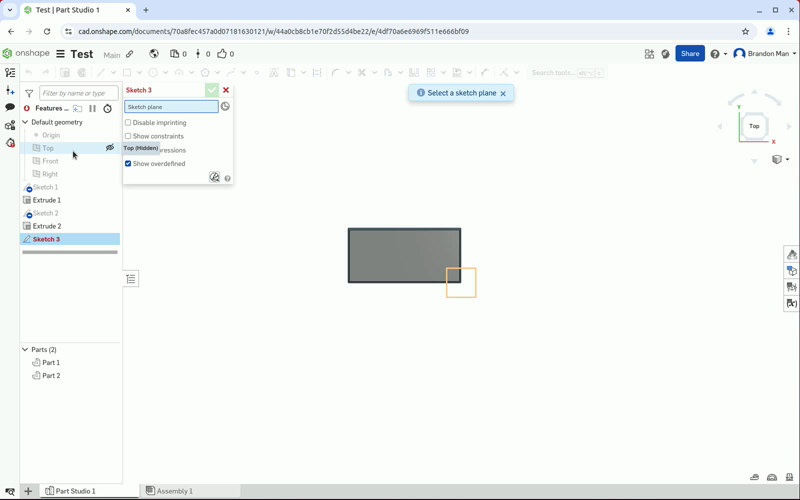
click(73, 150)
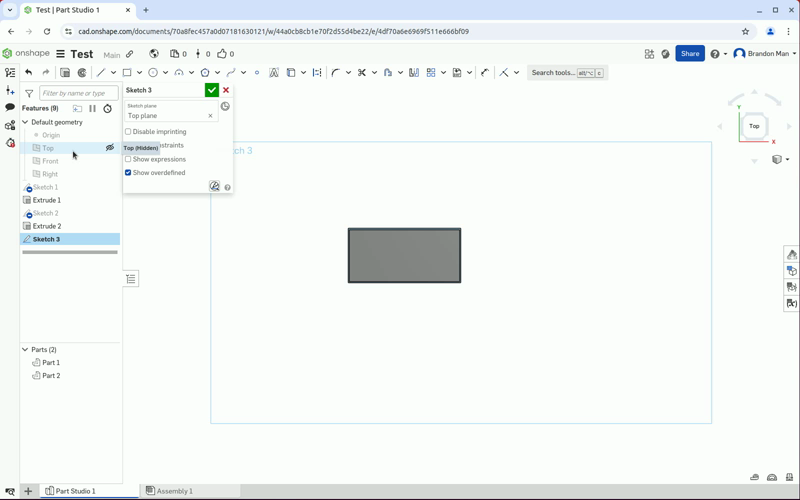
mouse_move(73, 352)
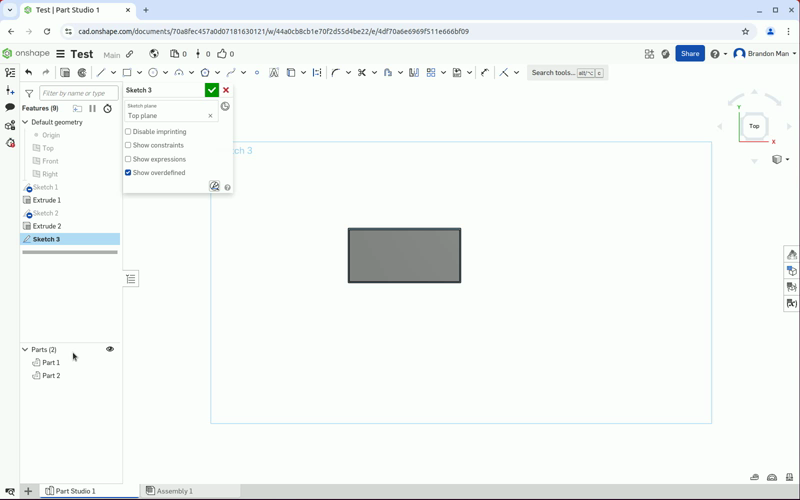
key(y)
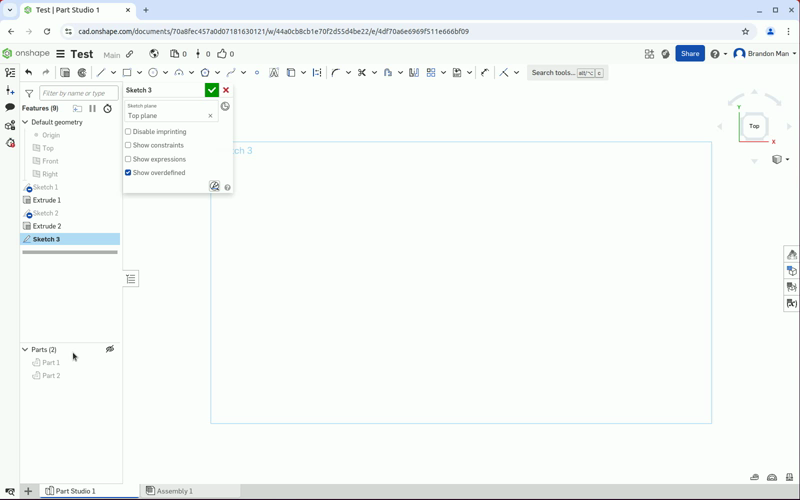
key(l)
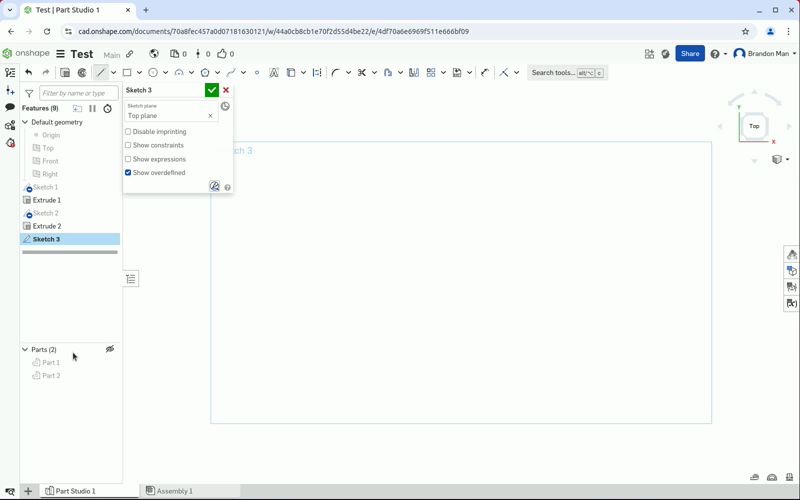
key_down(shift)
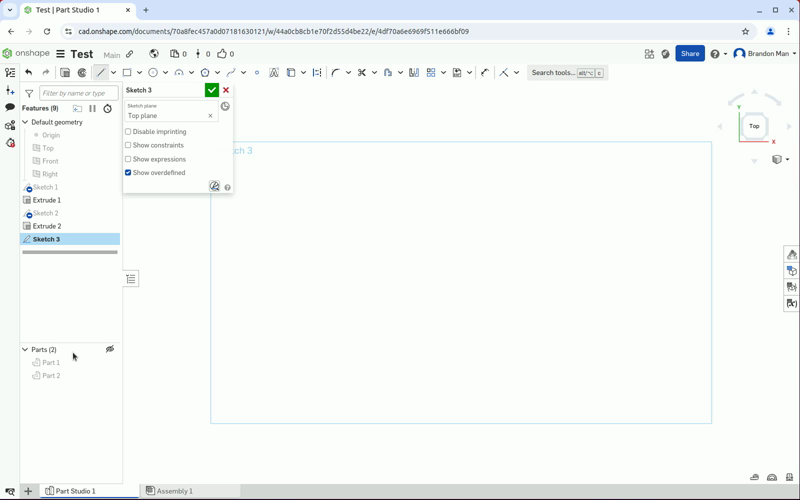
mouse_move(348, 336)
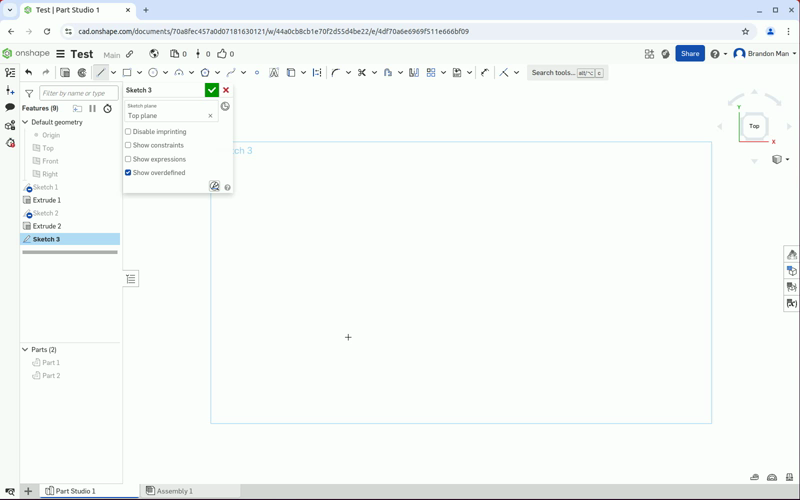
click(348, 336)
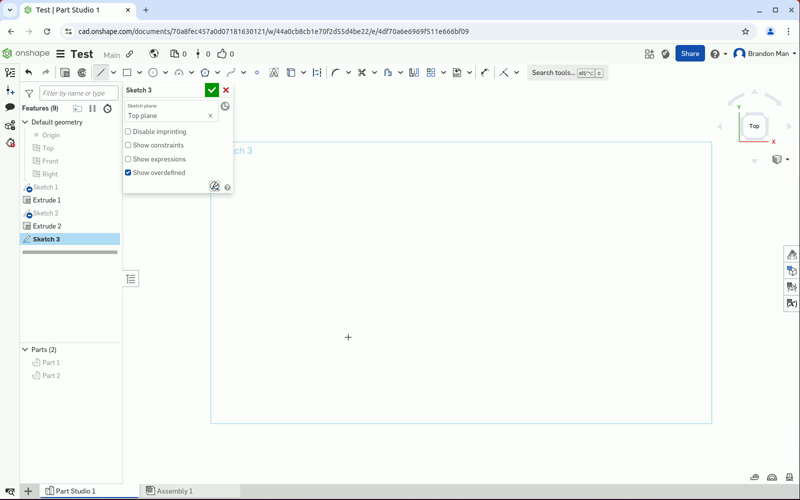
key_up(shift)
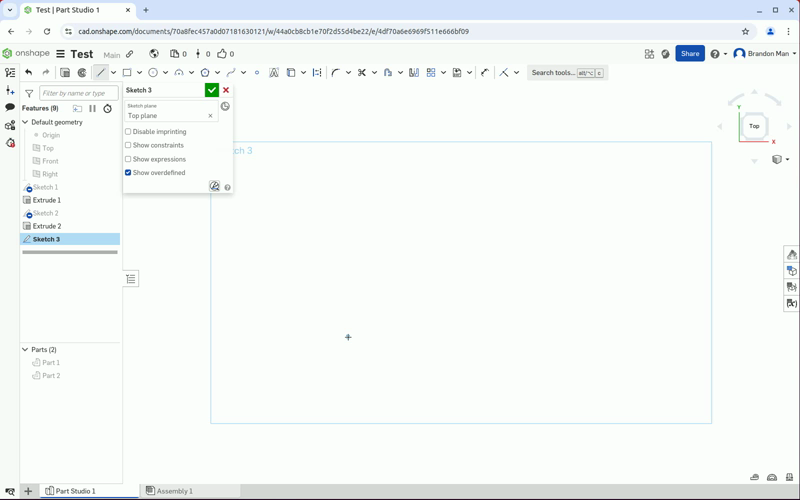
key_down(shift)
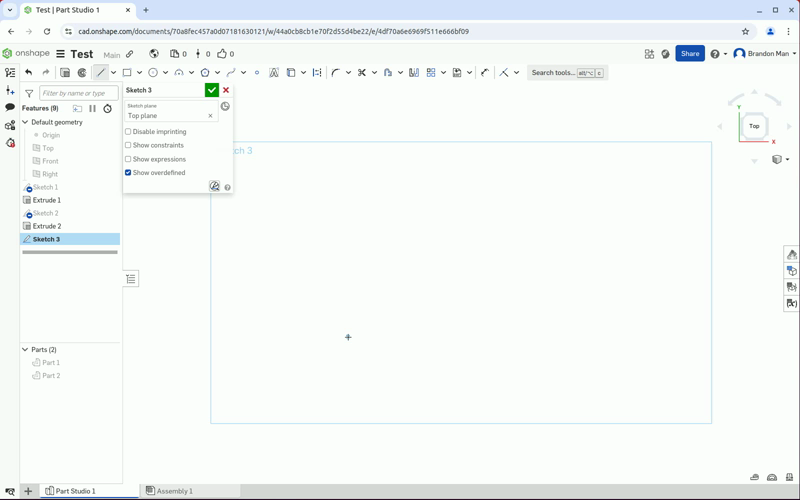
mouse_move(434, 336)
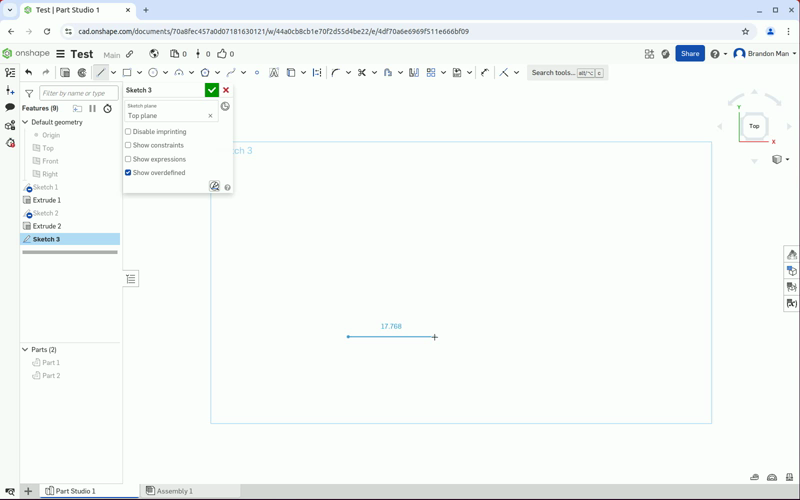
click(434, 336)
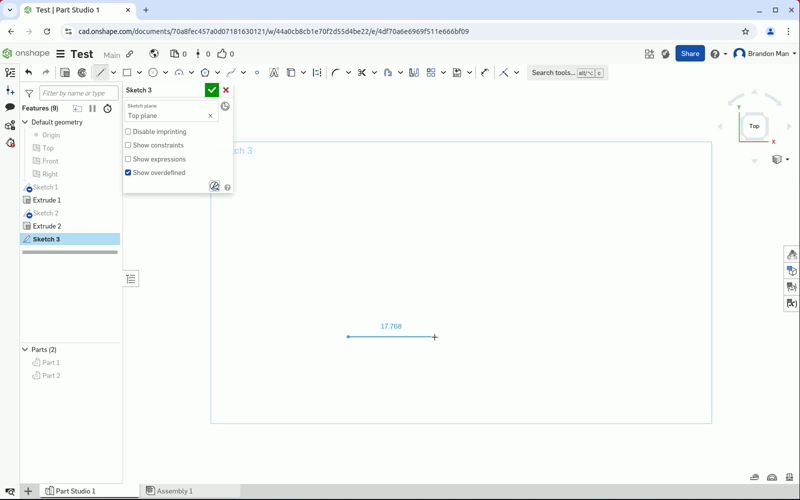
key_up(shift)
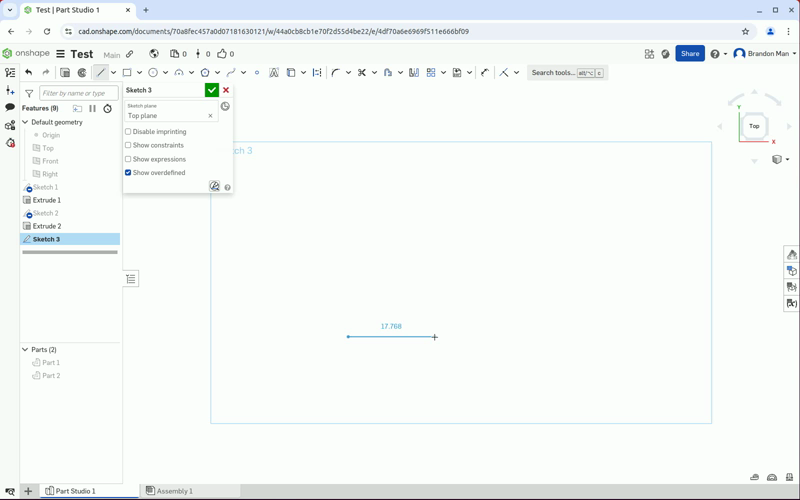
key(esc)
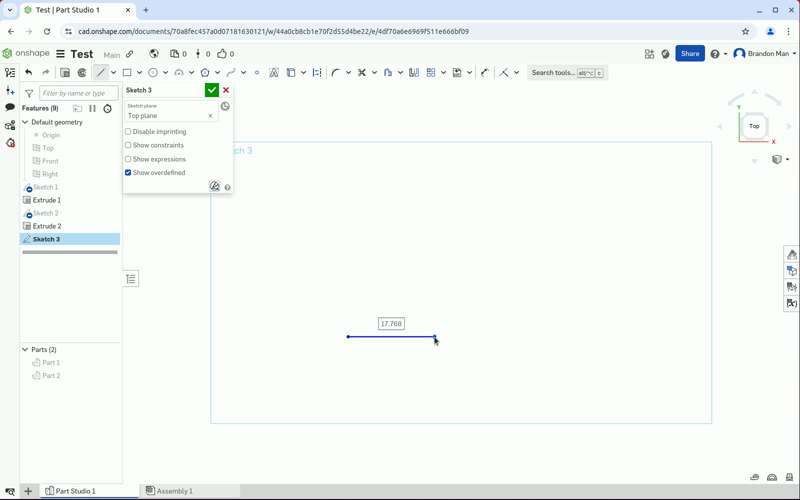
key(a)
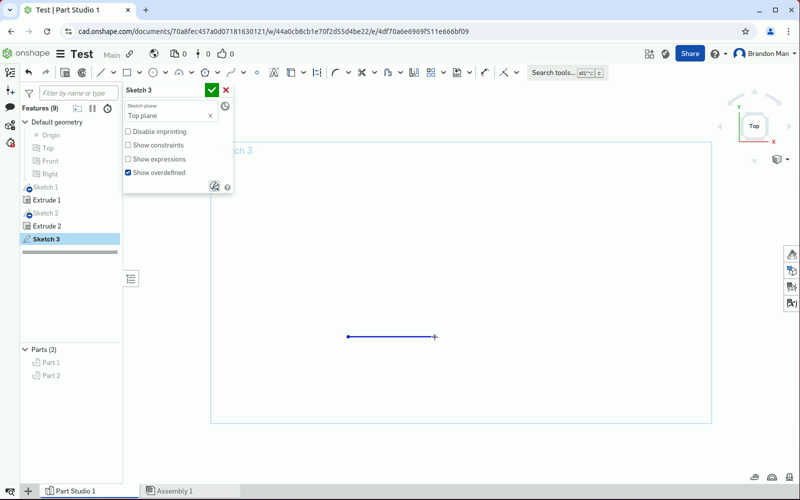
mouse_move(434, 336)
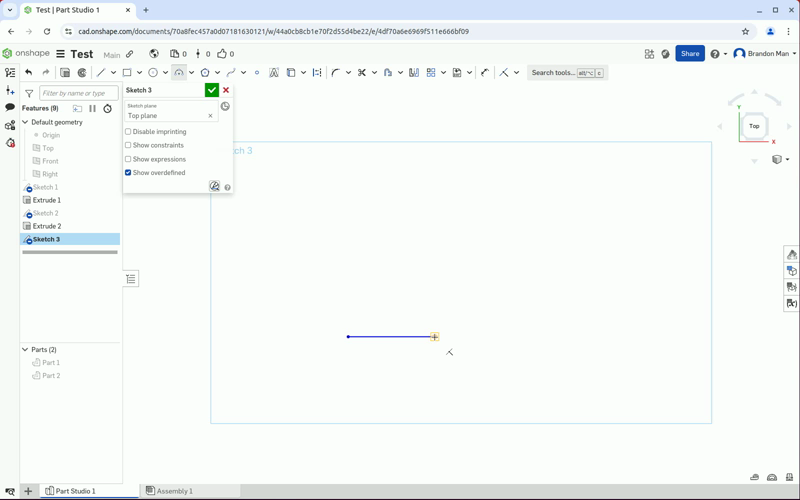
click(434, 336)
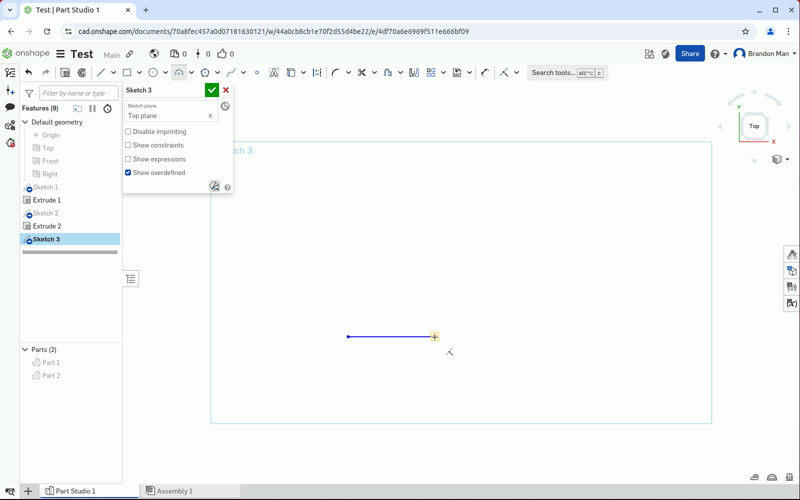
key_down(shift)
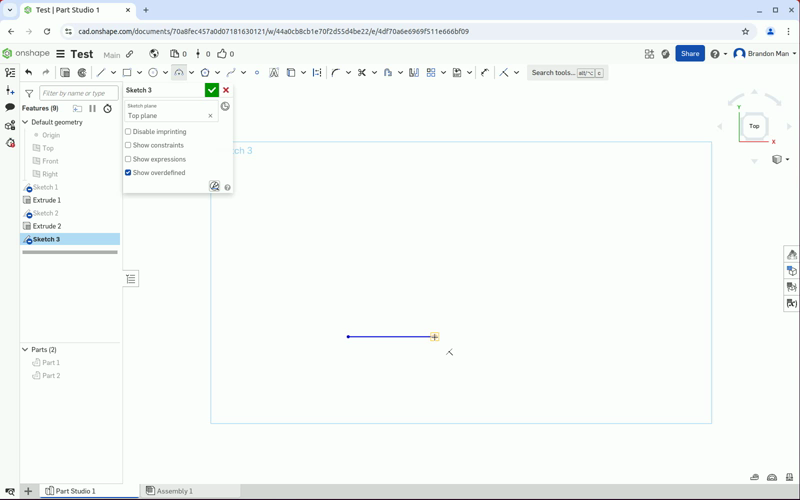
mouse_move(459, 312)
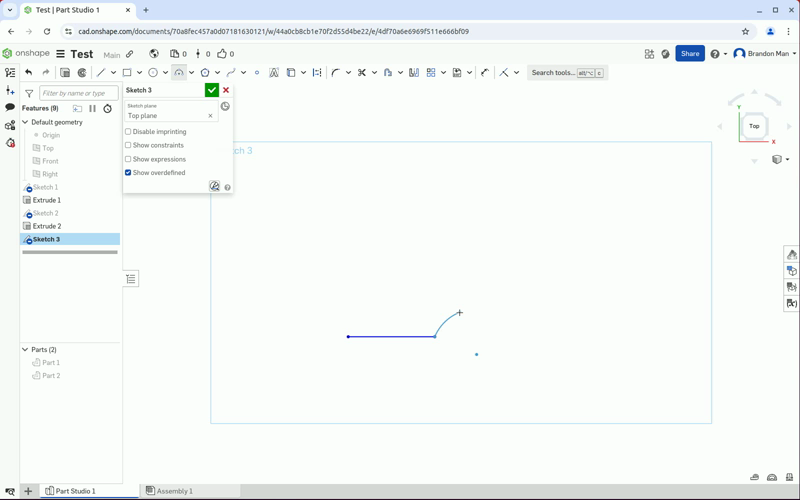
click(459, 312)
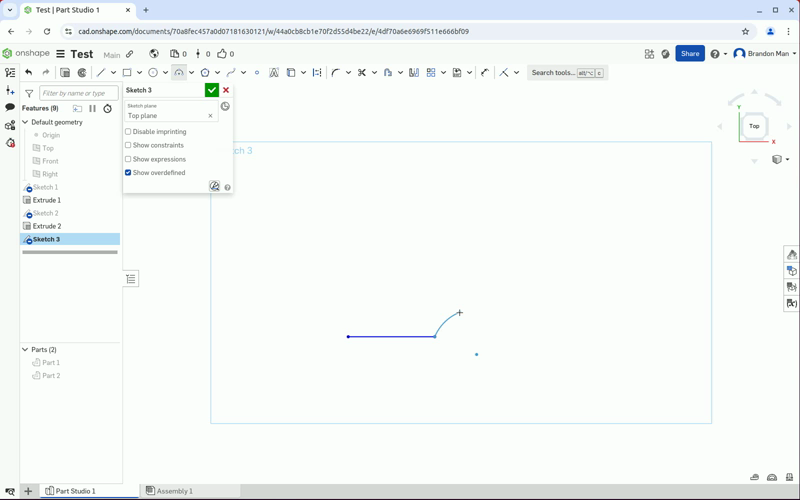
mouse_move(452, 329)
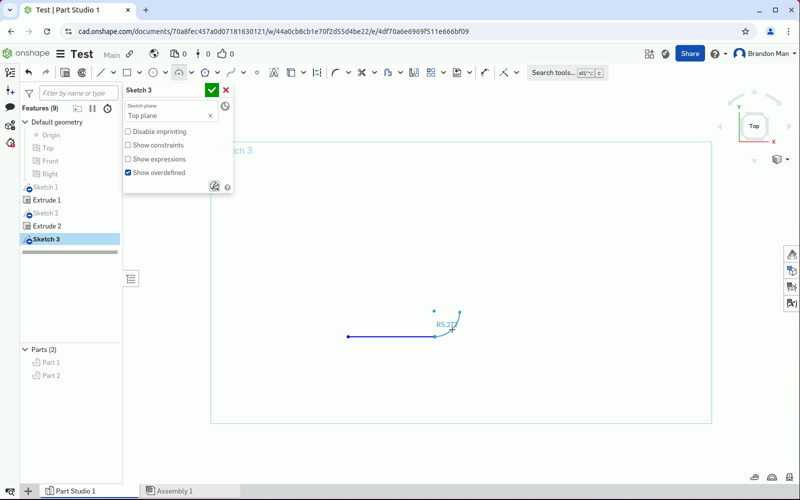
click(452, 329)
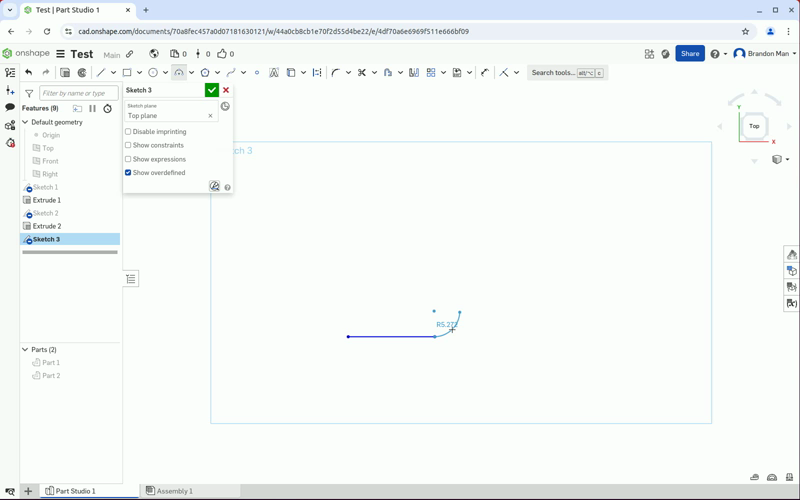
key_up(shift)
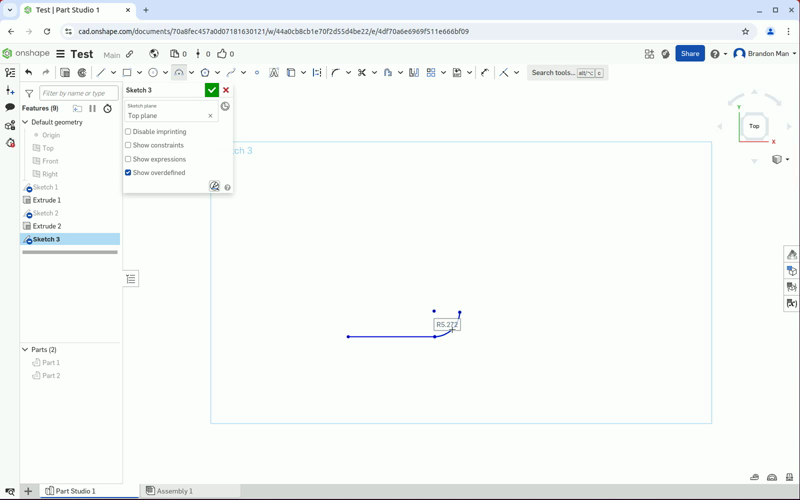
key(esc)
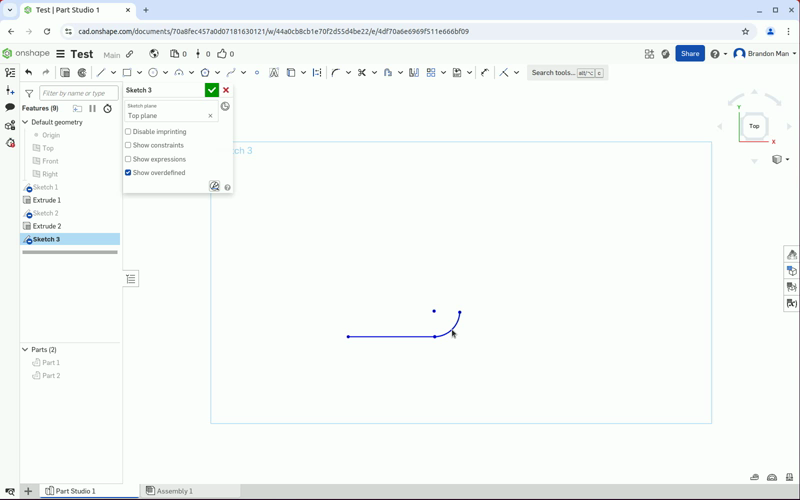
key(l)
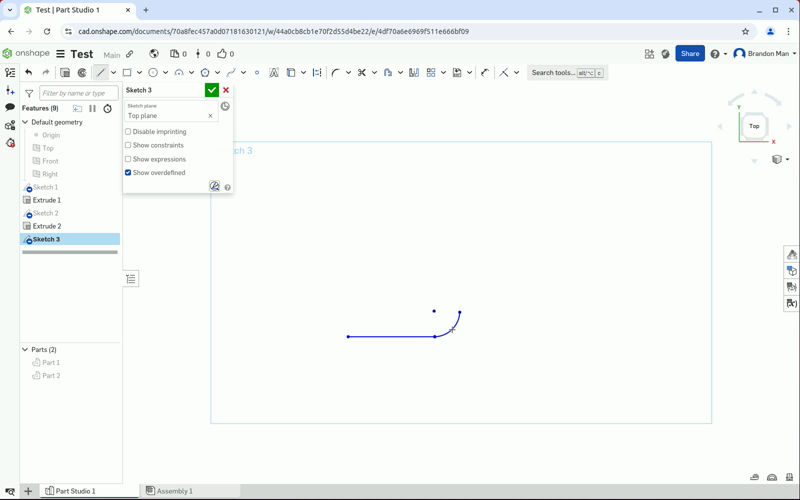
mouse_move(459, 312)
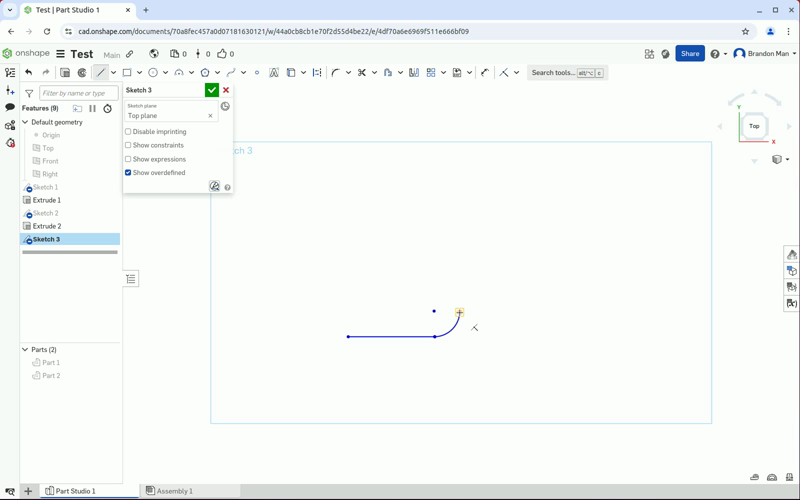
click(459, 312)
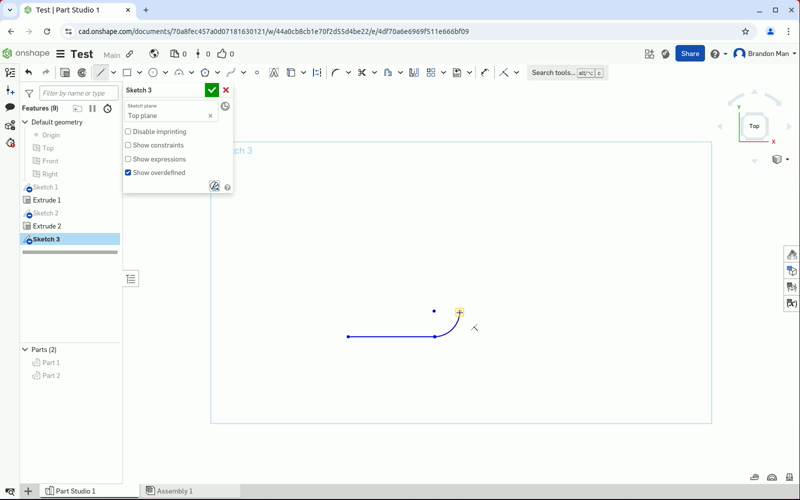
key_down(shift)
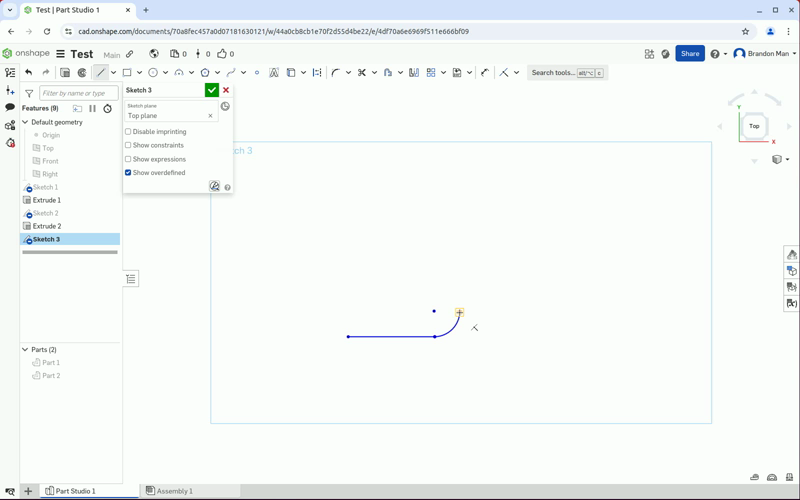
mouse_move(489, 312)
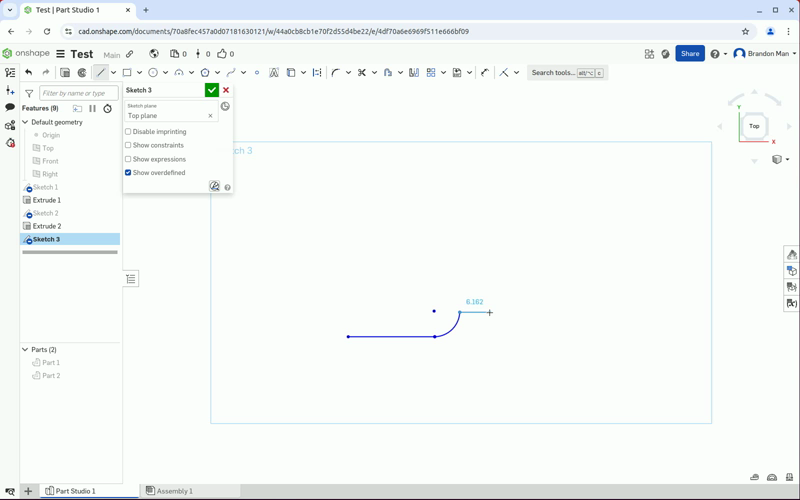
mouse_move(459, 282)
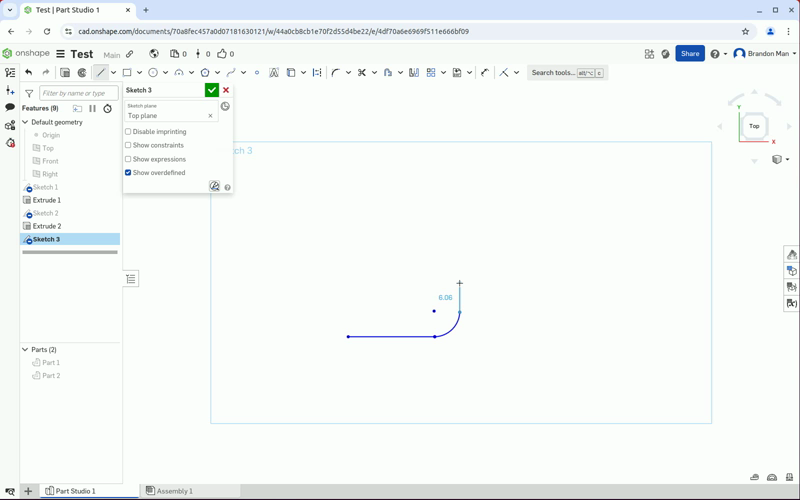
click(459, 282)
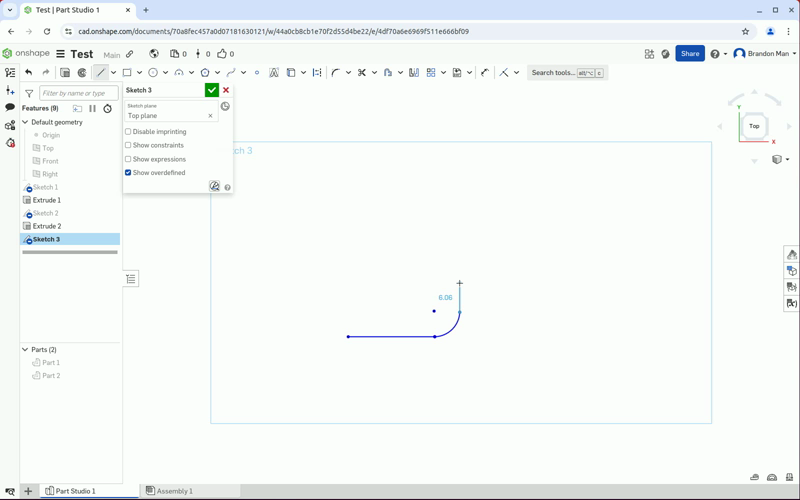
key_up(shift)
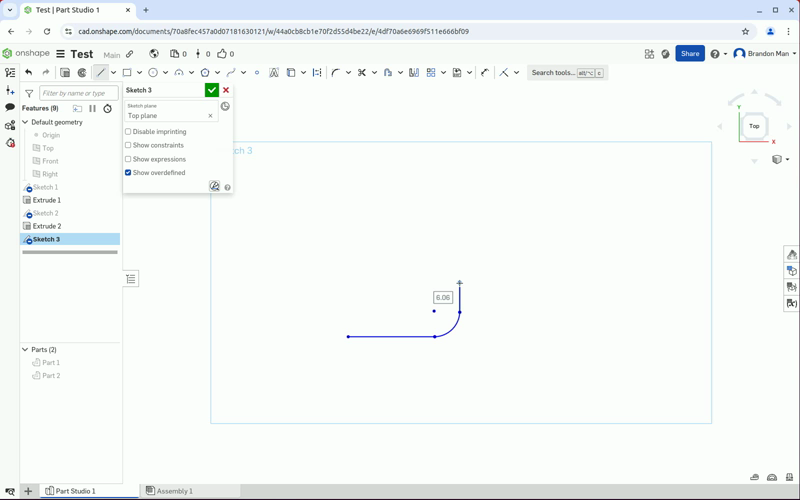
key_down(shift)
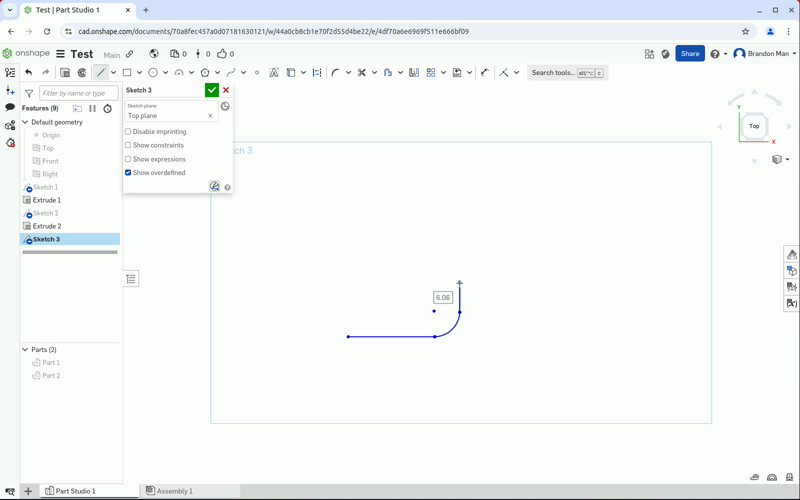
mouse_move(348, 282)
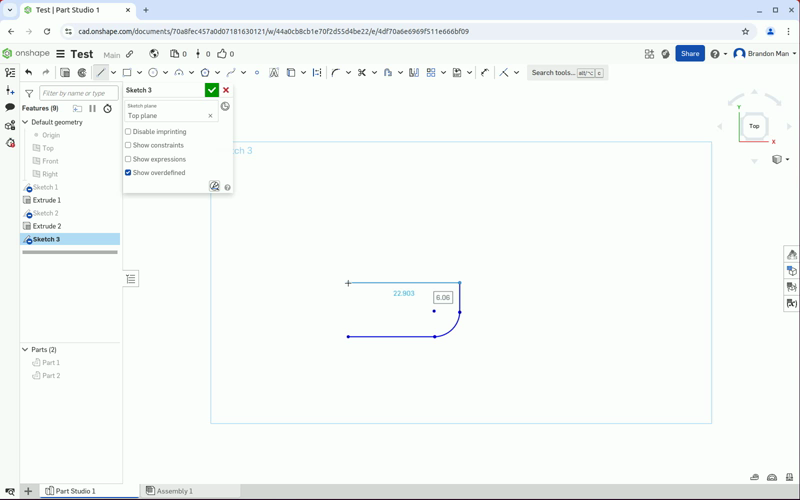
click(348, 282)
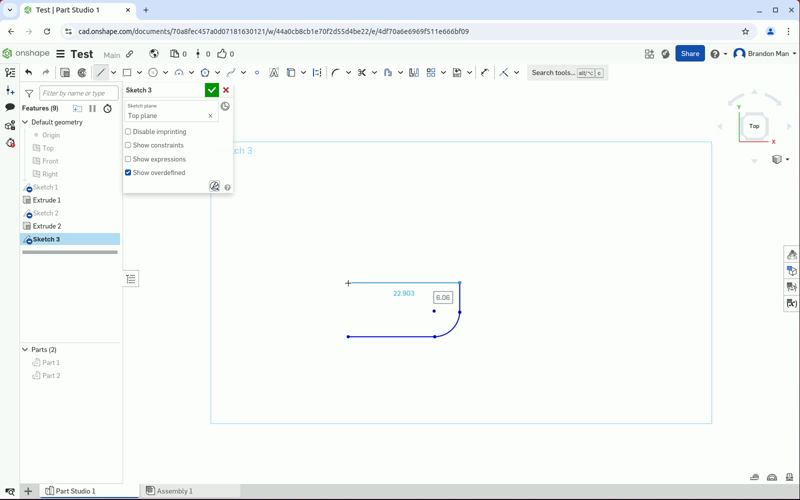
key_up(shift)
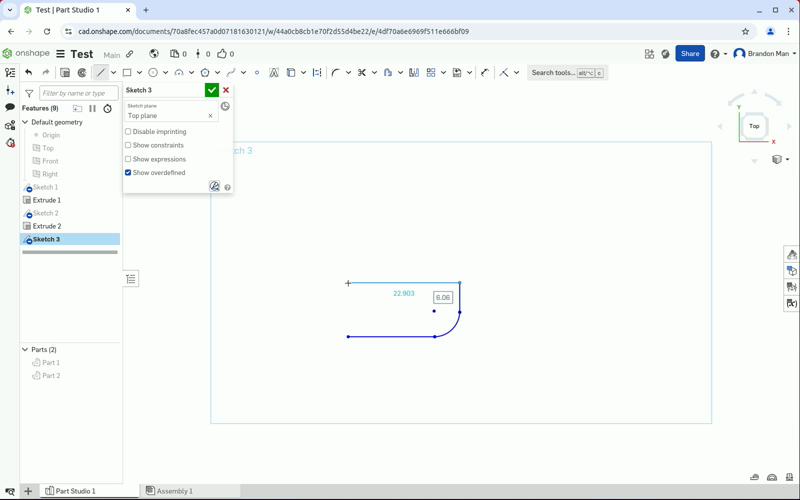
mouse_move(378, 282)
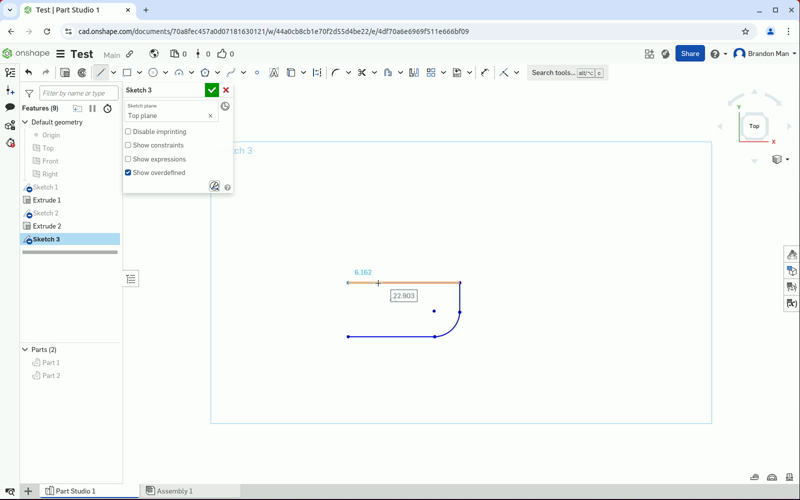
key_down(shift)
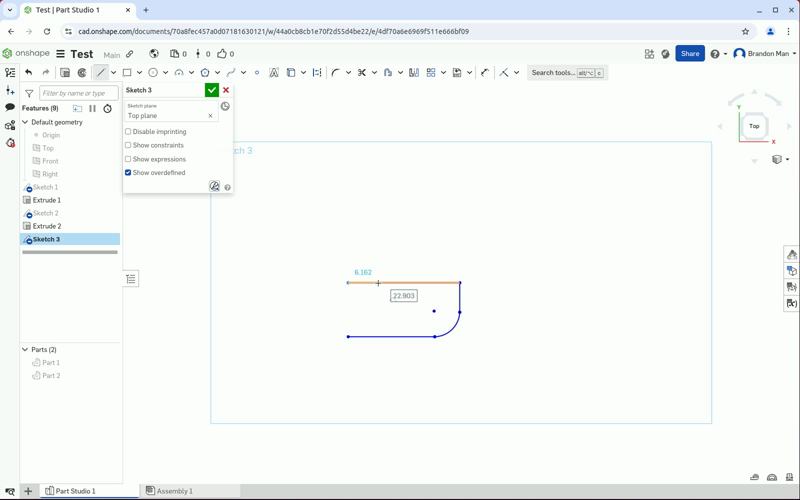
mouse_move(348, 336)
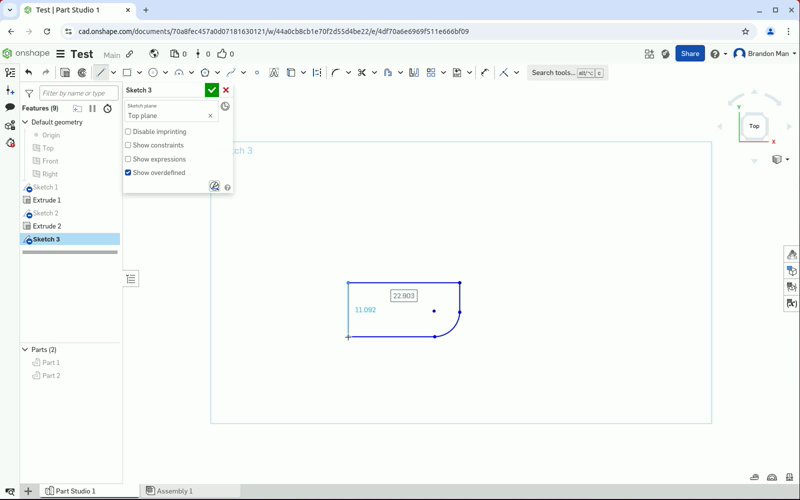
key_up(shift)
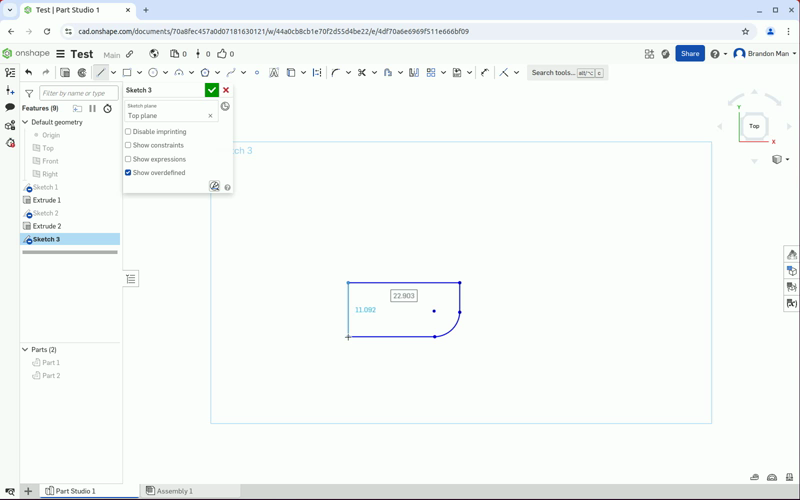
click(348, 336)
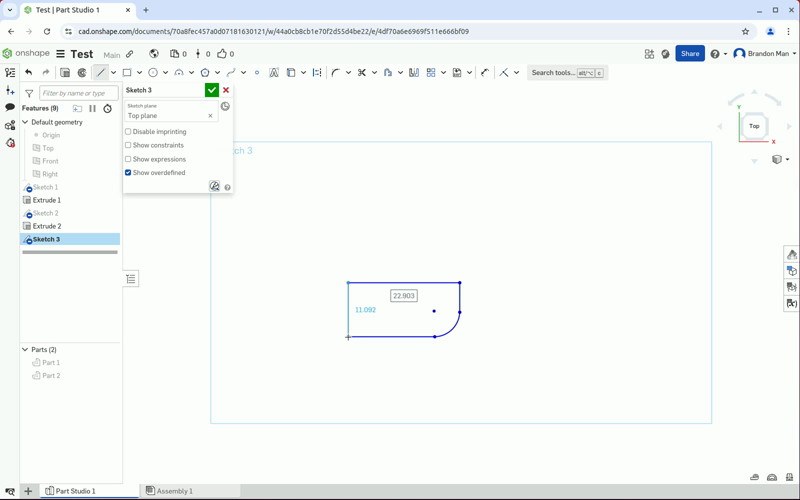
key(esc)
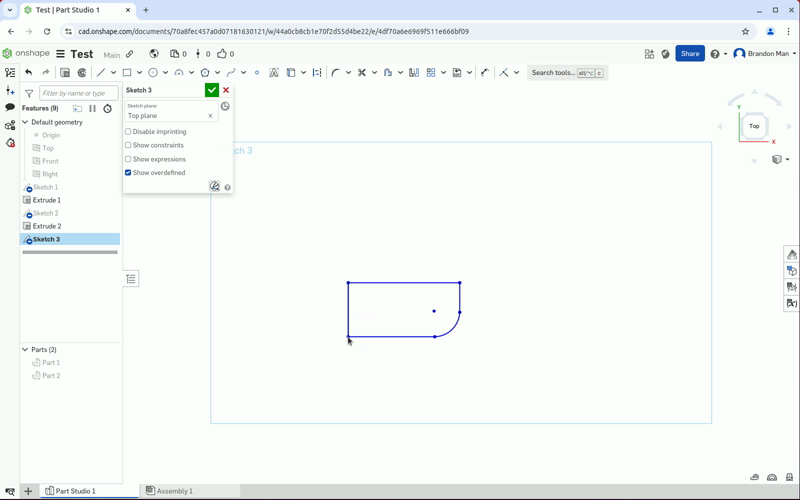
mouse_move(450, 293)
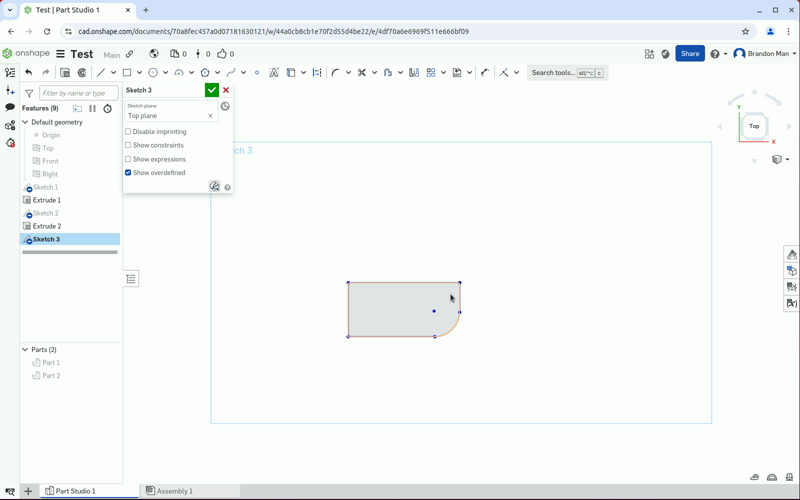
click(450, 293)
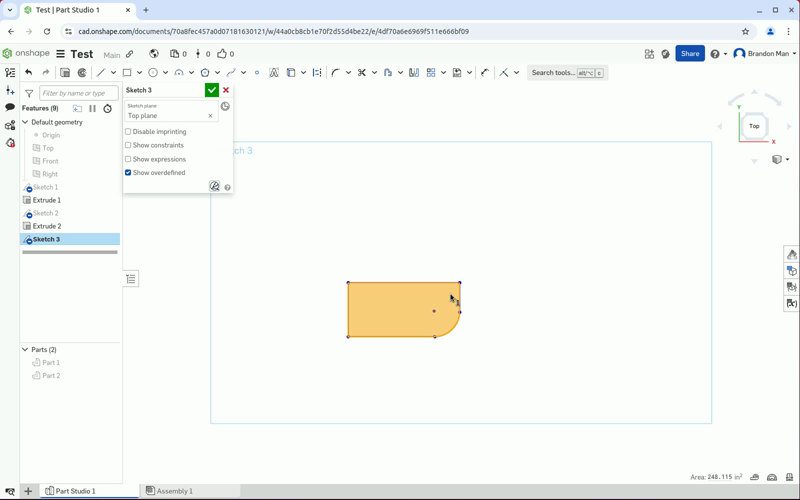
mouse_move(73, 352)
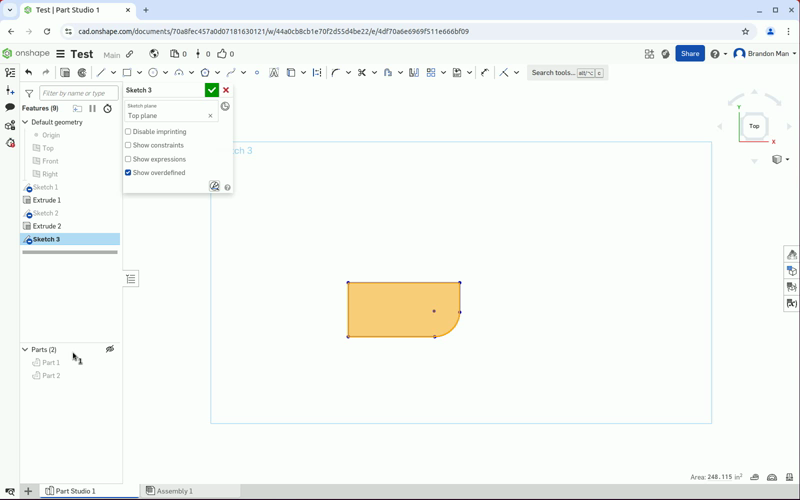
key(shift+y)
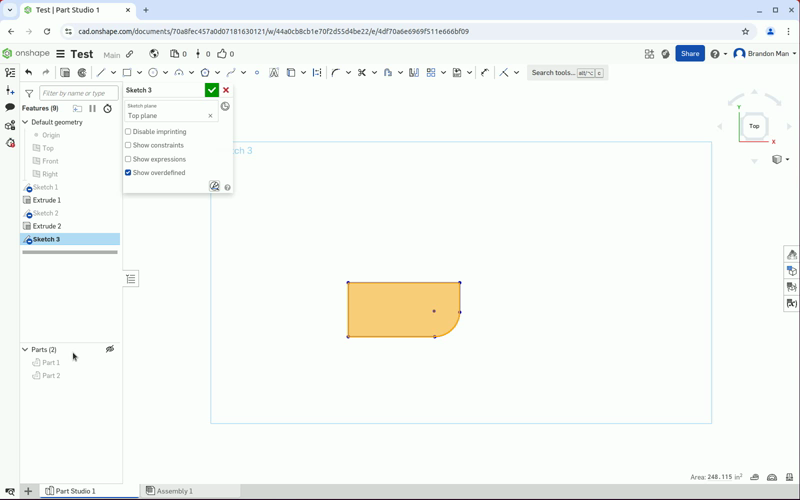
key(shift+e)
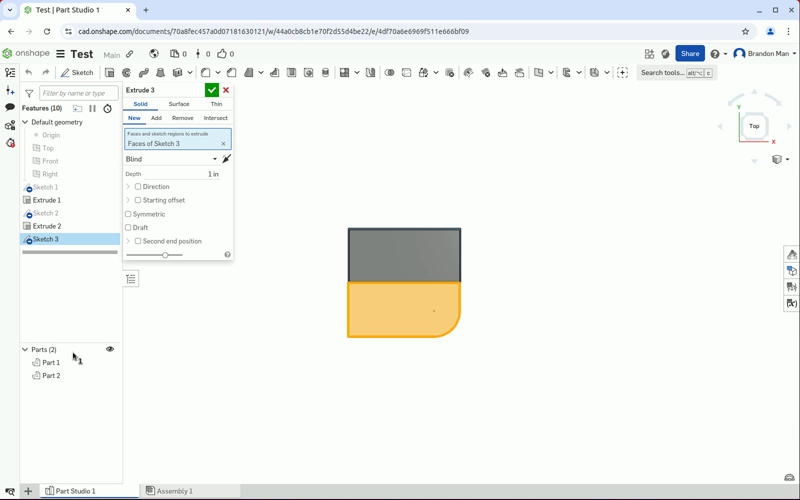
mouse_move(143, 106)
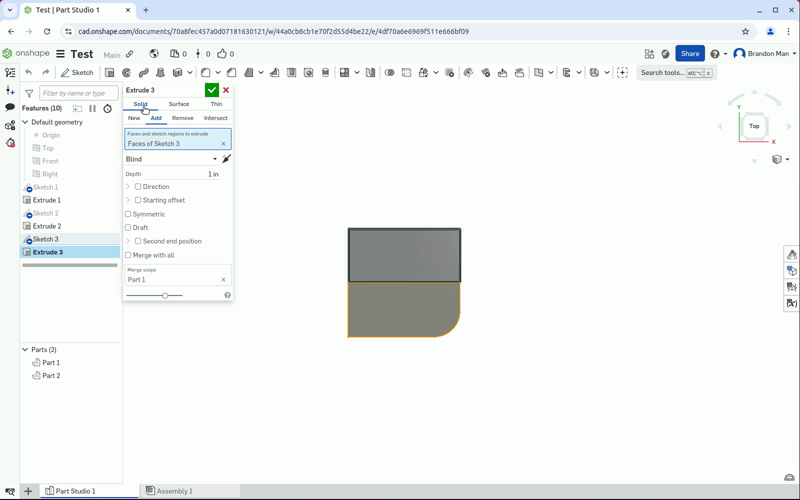
click(143, 106)
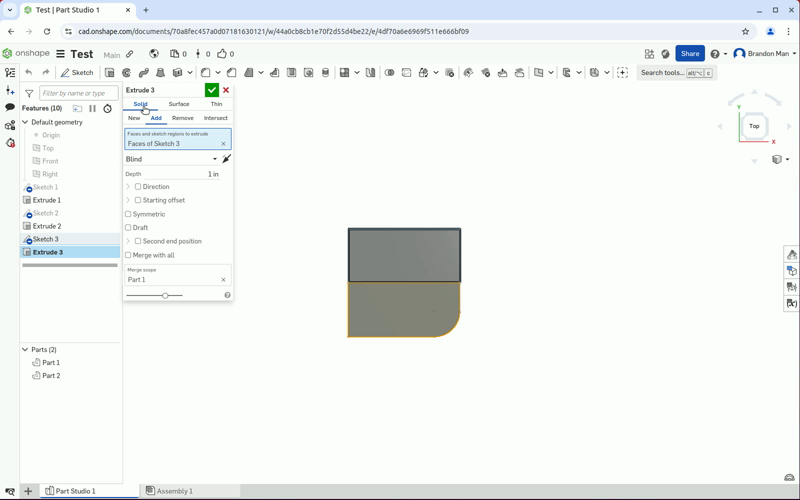
mouse_move(137, 120)
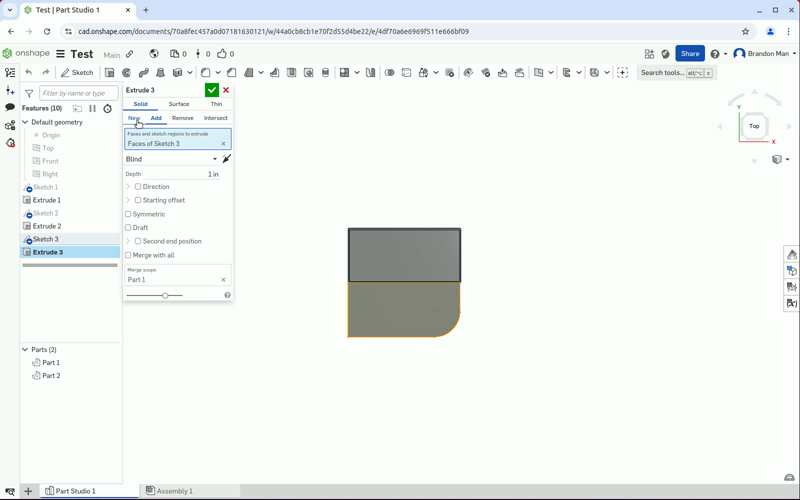
click(137, 120)
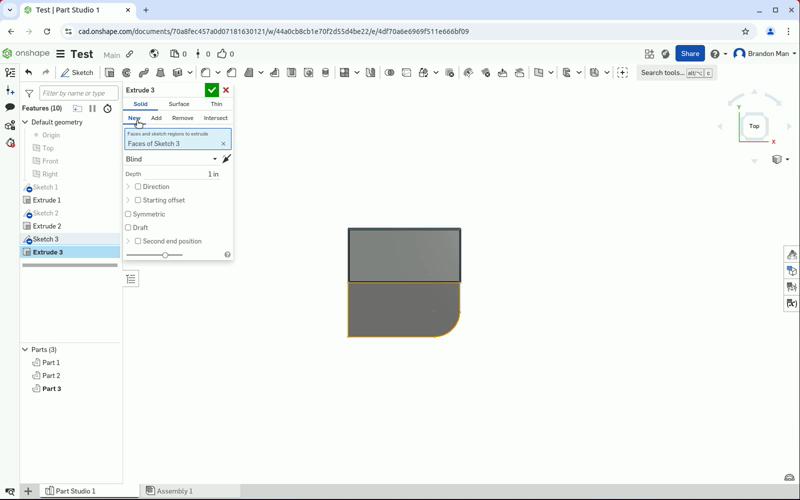
key(tab, 4)
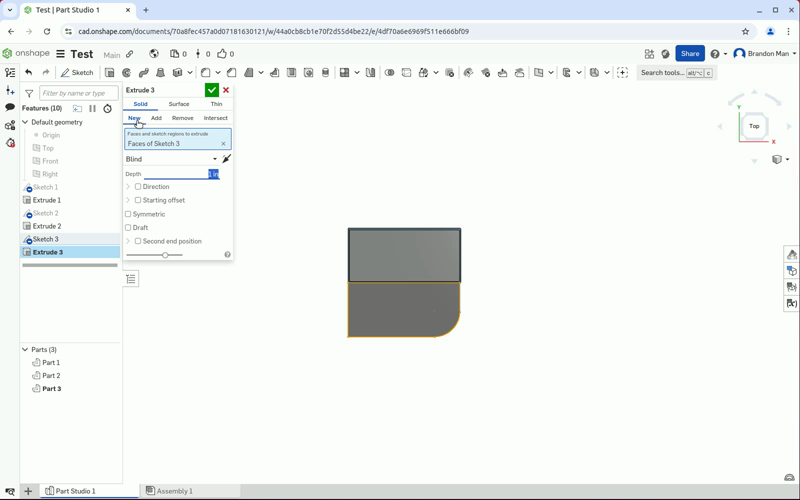
text(18.535)
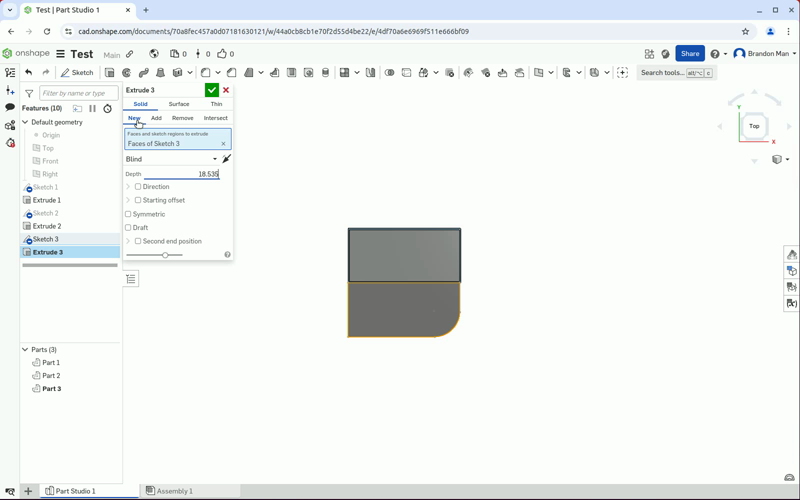
key(enter)
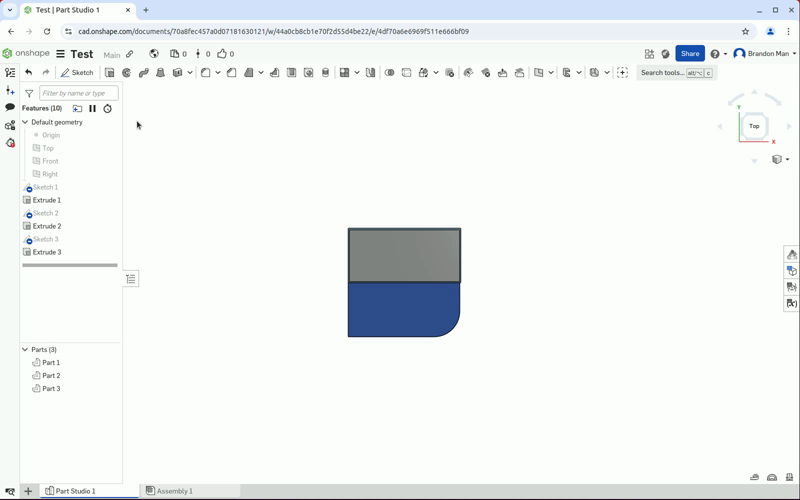
key(shift+h)
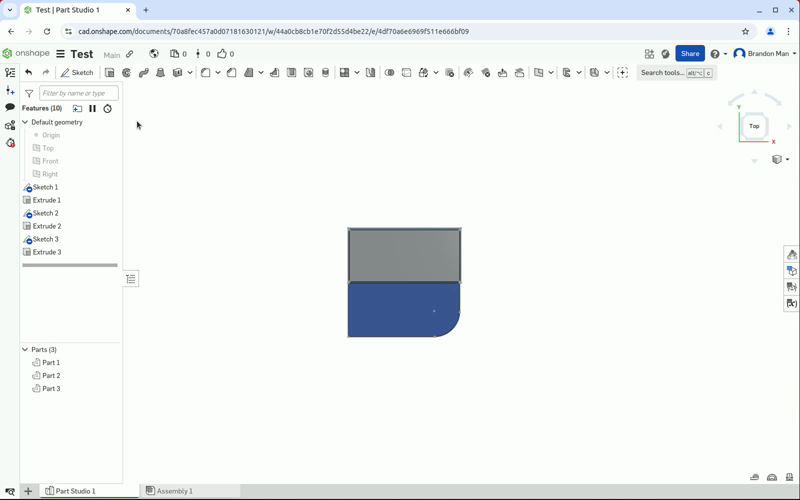
key(shift+h)
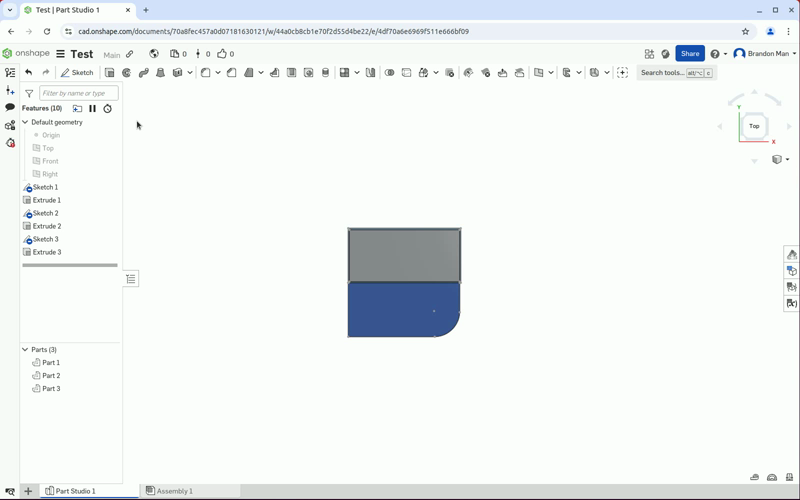
key(shift+7)
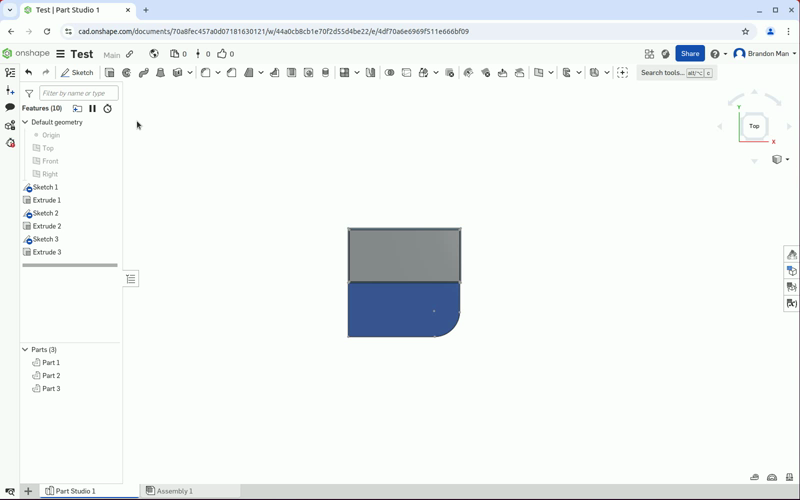
key(up, 3)
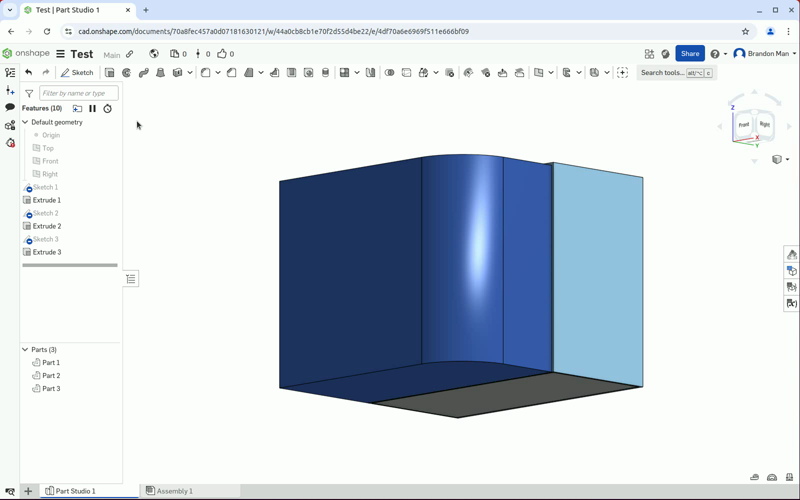
key(left, 3)
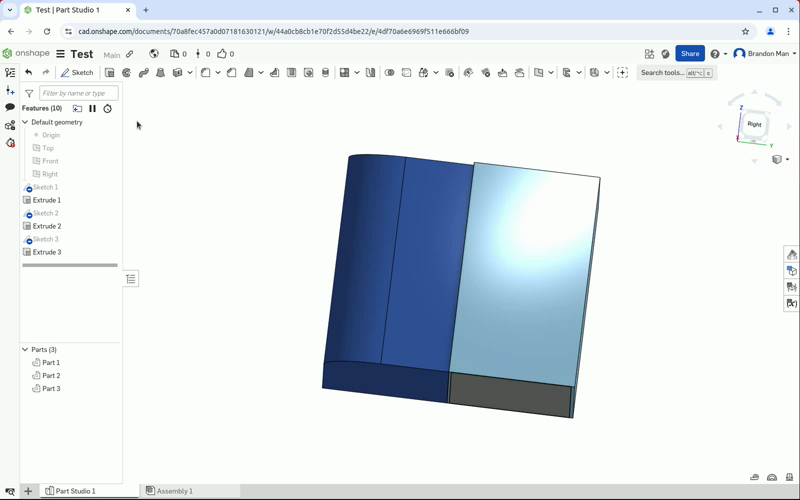
key(right, 3)
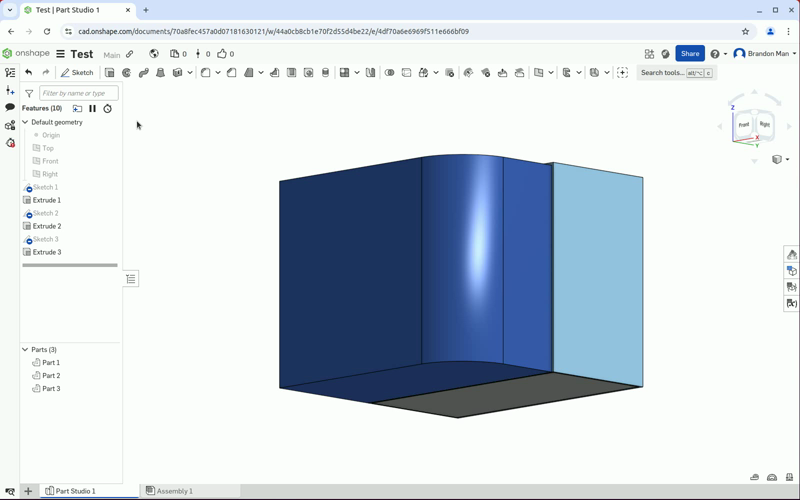
key(down, 3)
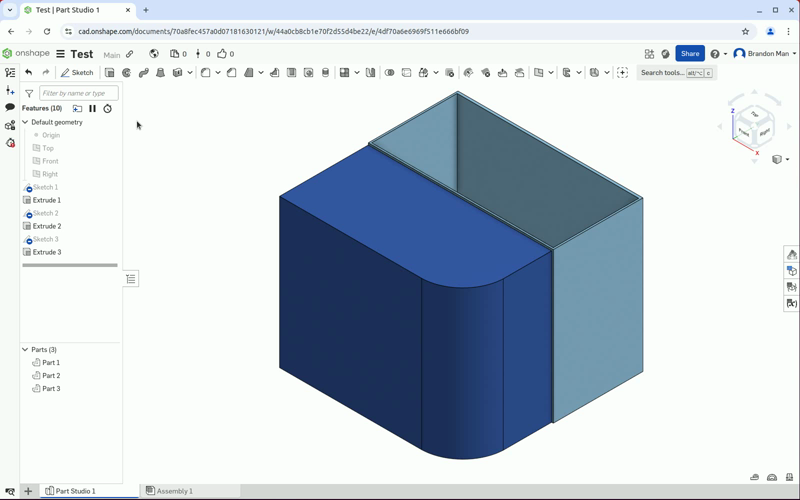
mouse_move(73, 189)
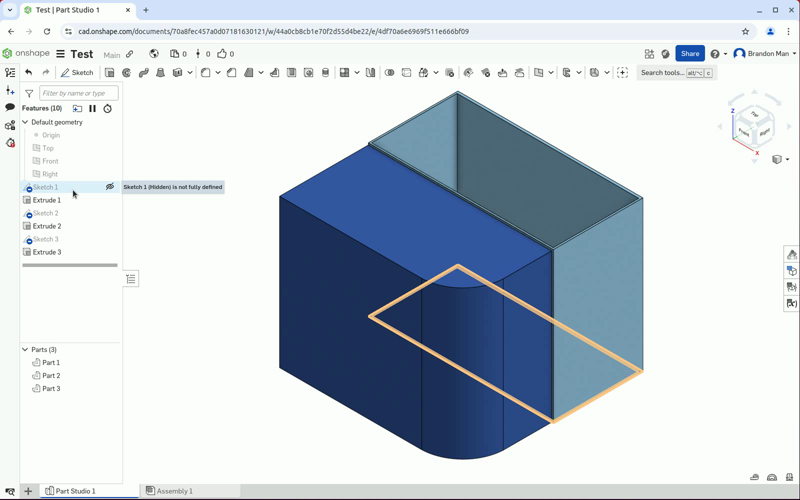
click(73, 189)